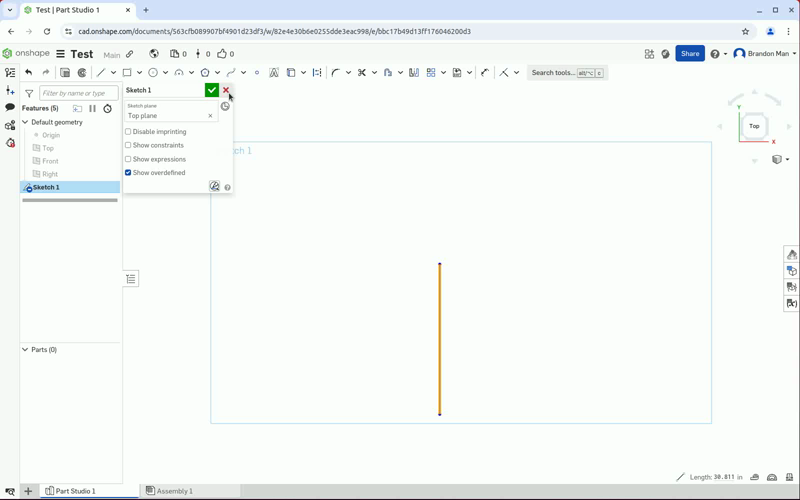
key(shift+h)
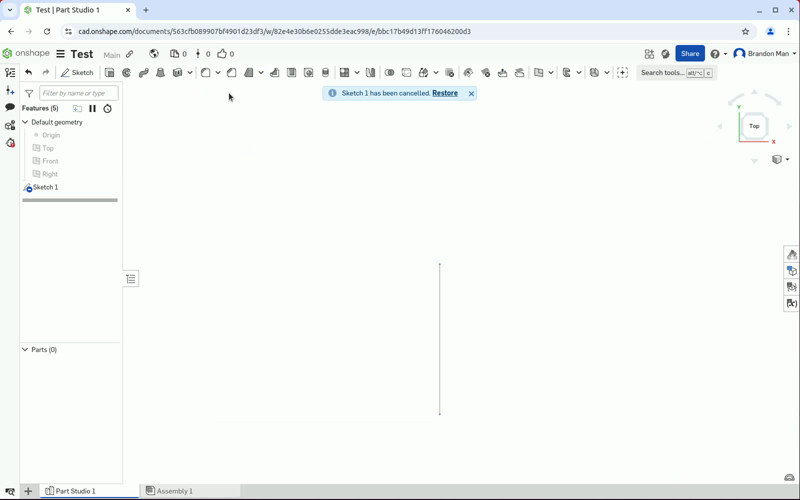
key(shift+s)
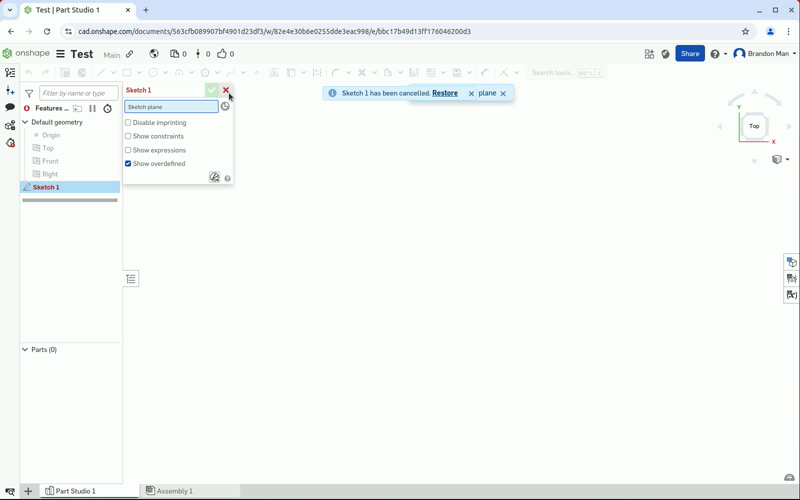
mouse_move(73, 150)
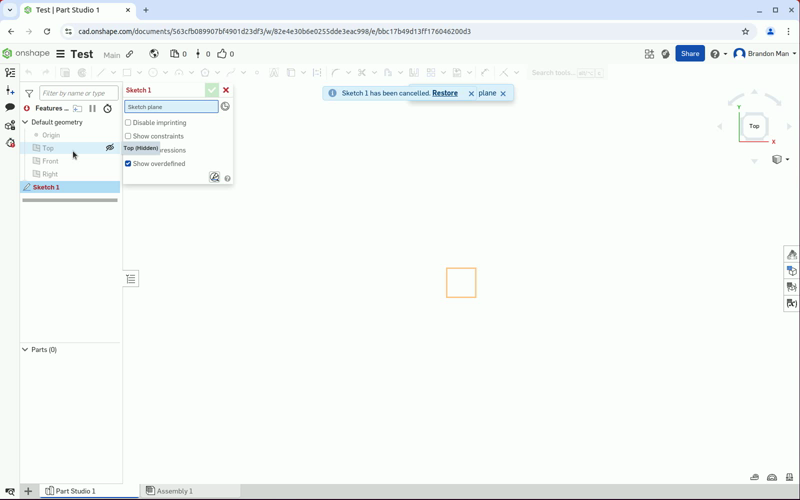
click(73, 150)
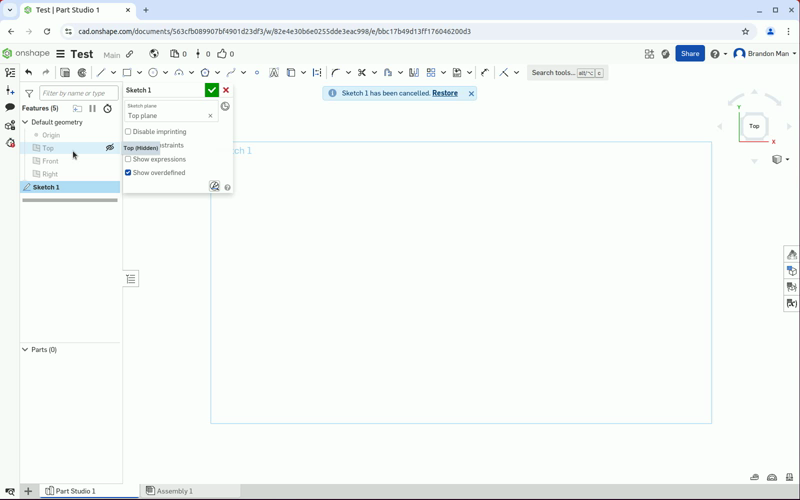
mouse_move(73, 352)
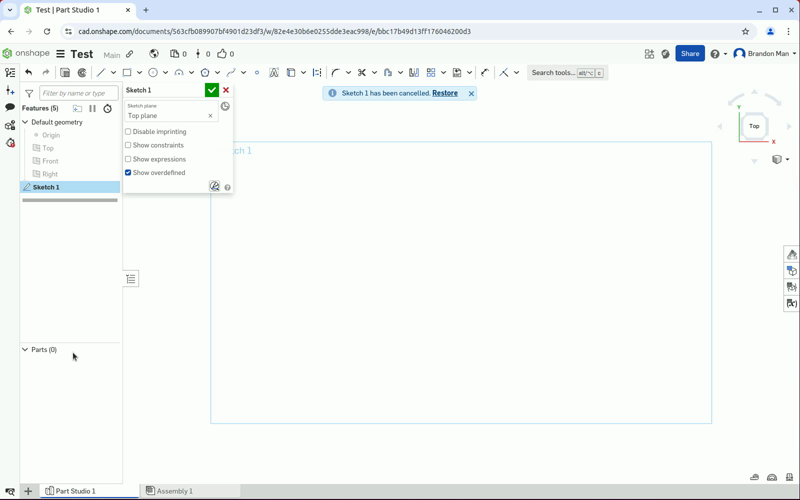
key(y)
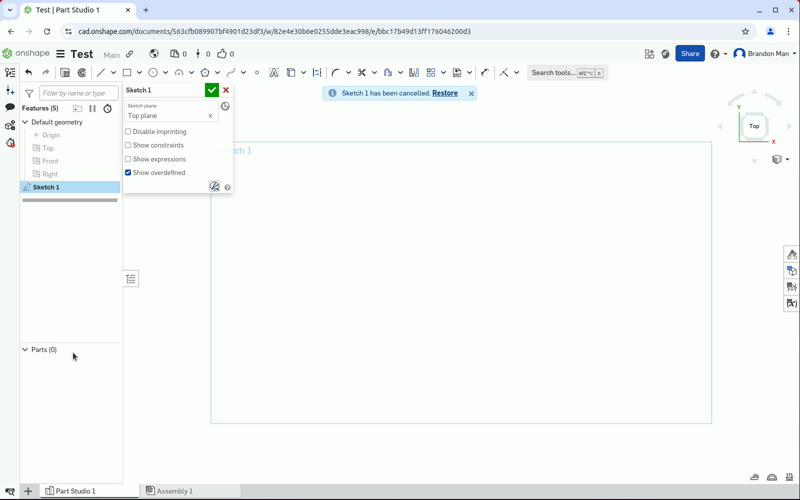
key(l)
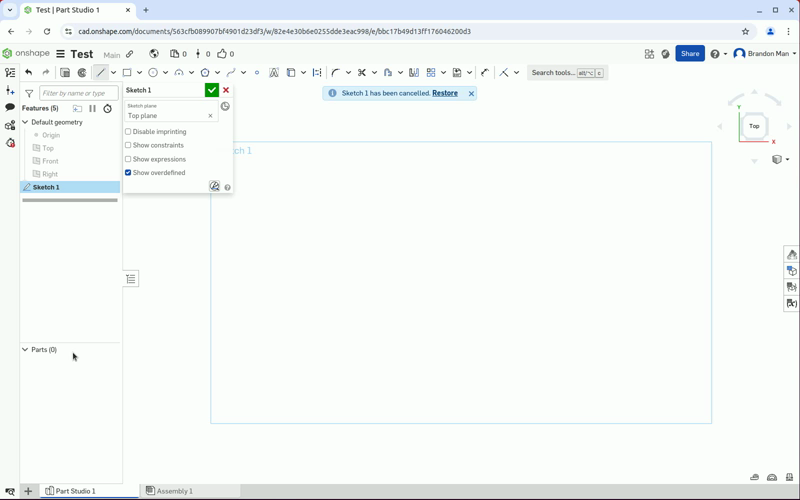
key_down(shift)
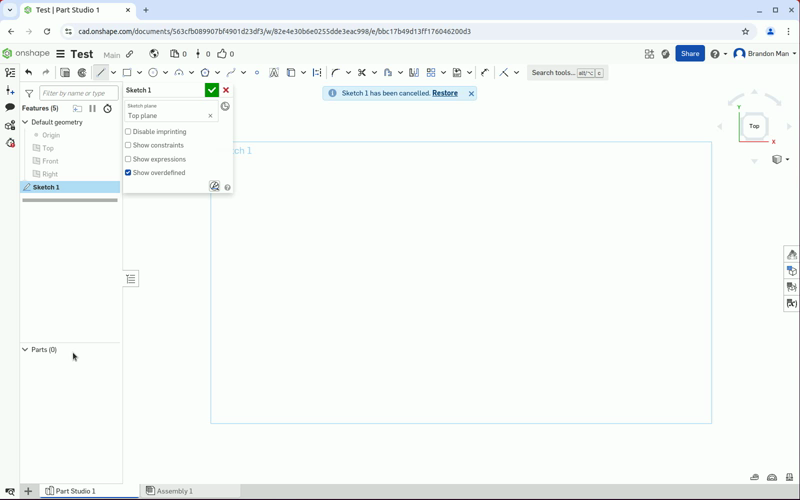
mouse_move(348, 304)
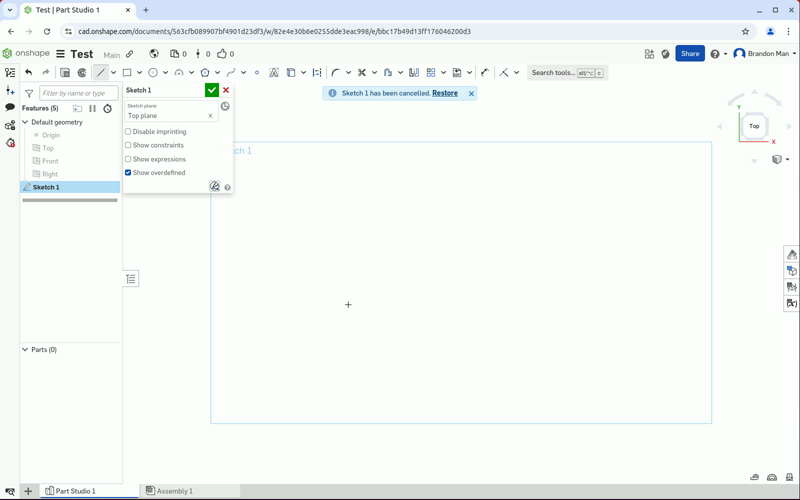
click(348, 304)
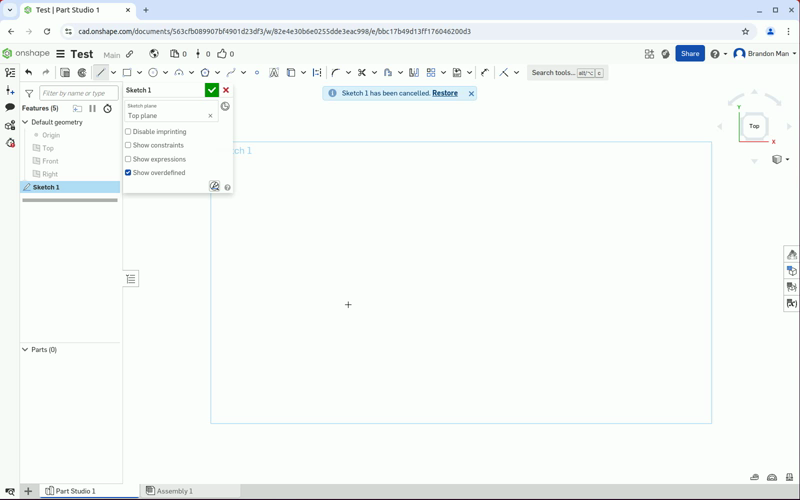
key_up(shift)
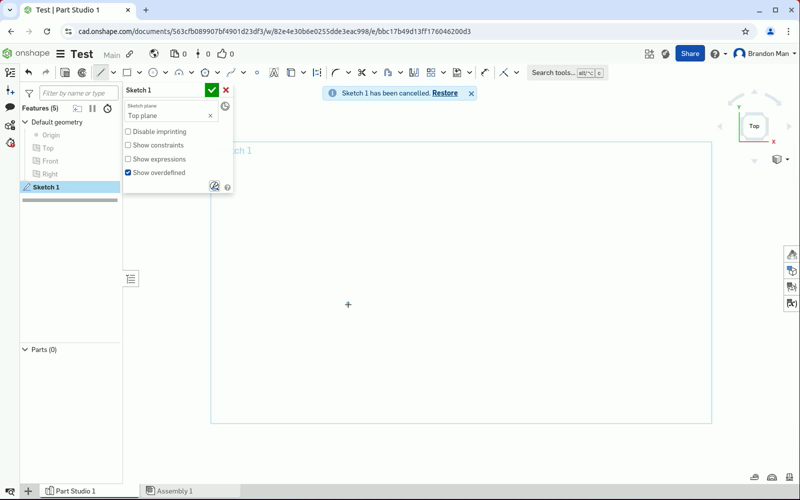
key_down(shift)
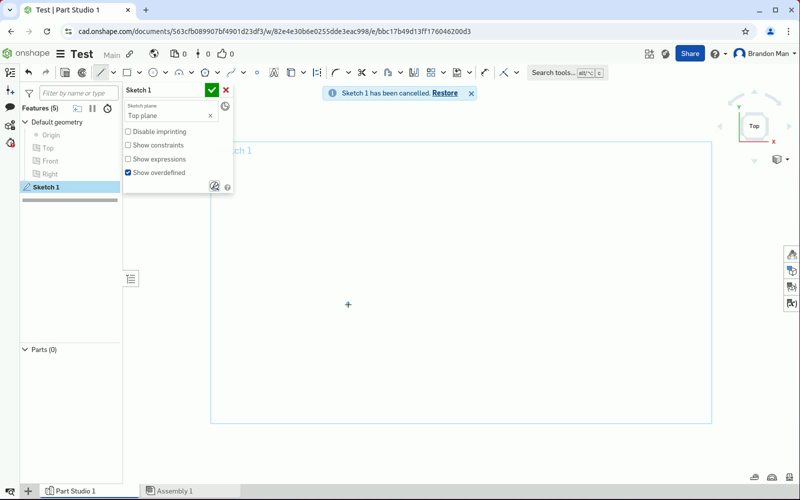
mouse_move(378, 304)
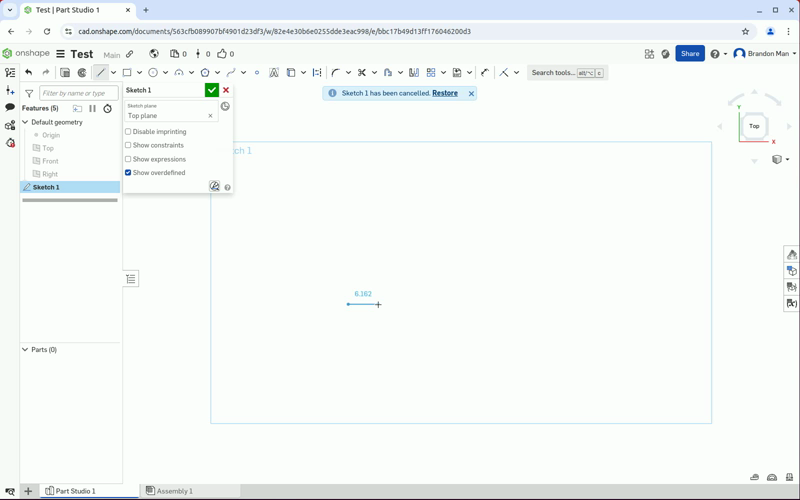
mouse_move(404, 304)
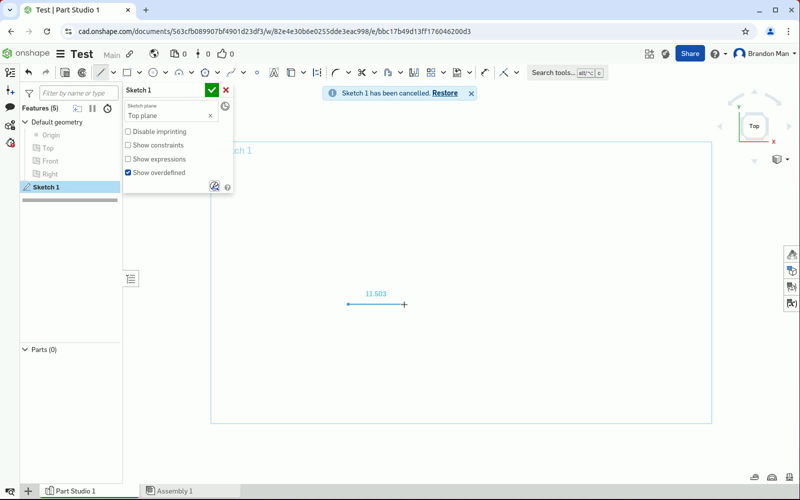
click(404, 304)
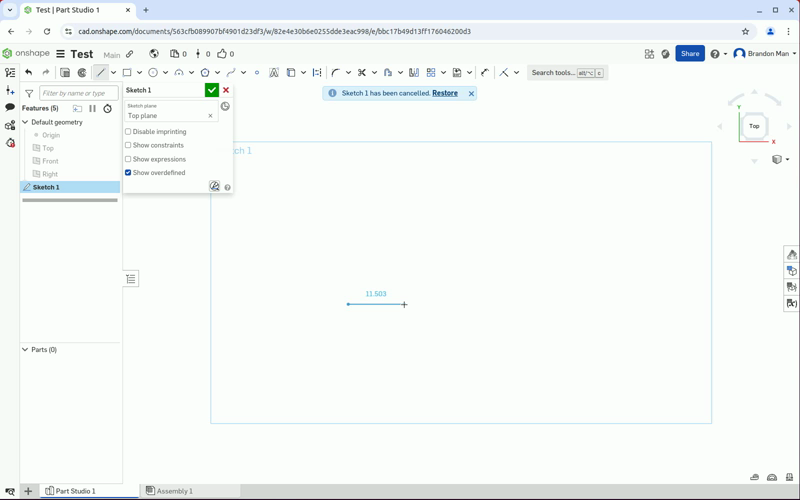
key_up(shift)
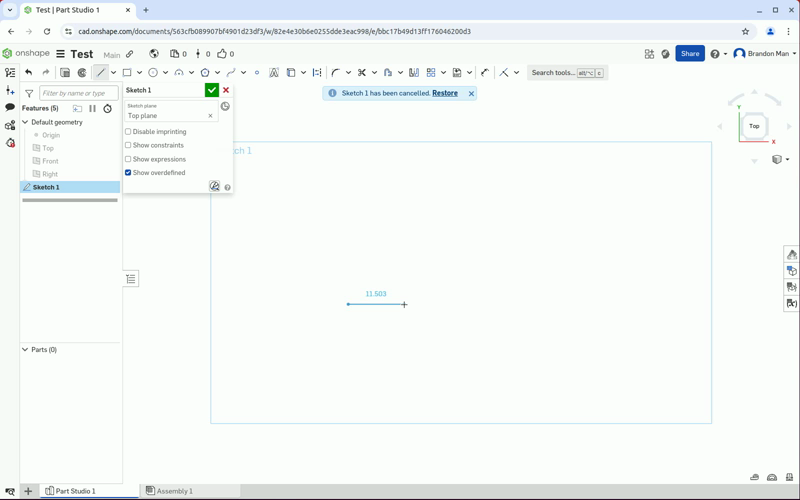
key_down(shift)
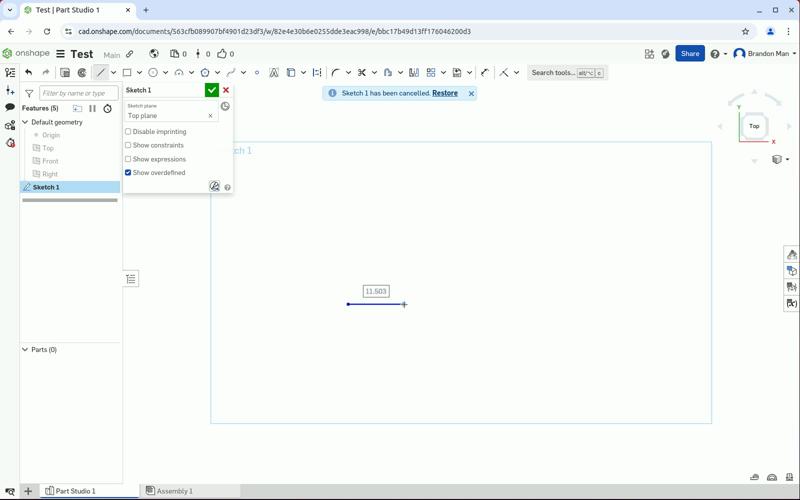
mouse_move(404, 192)
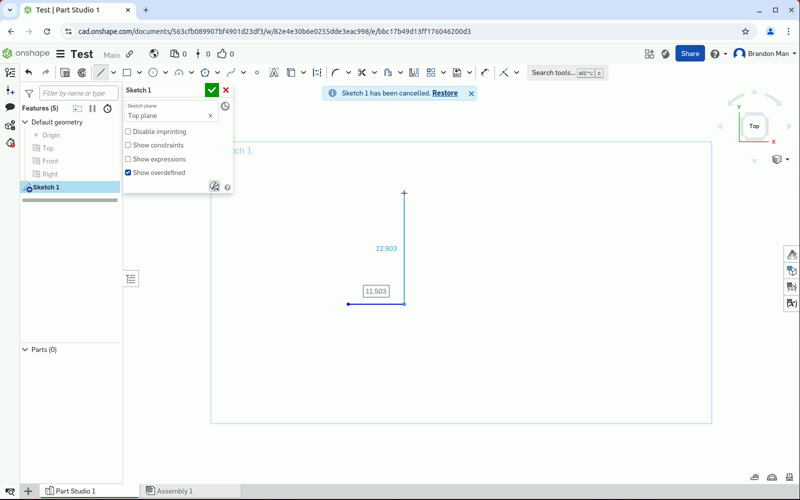
click(404, 192)
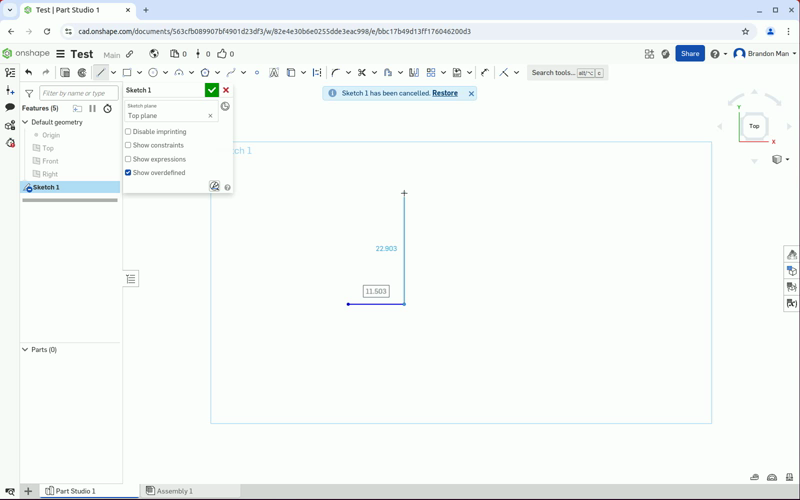
key_up(shift)
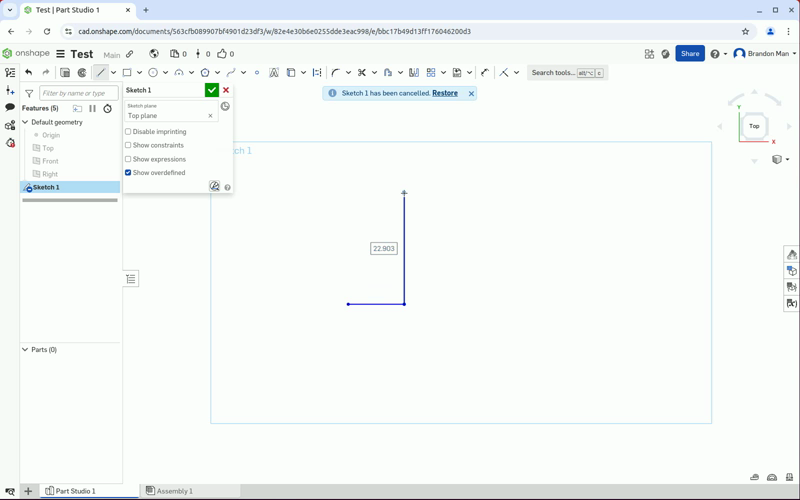
key_down(shift)
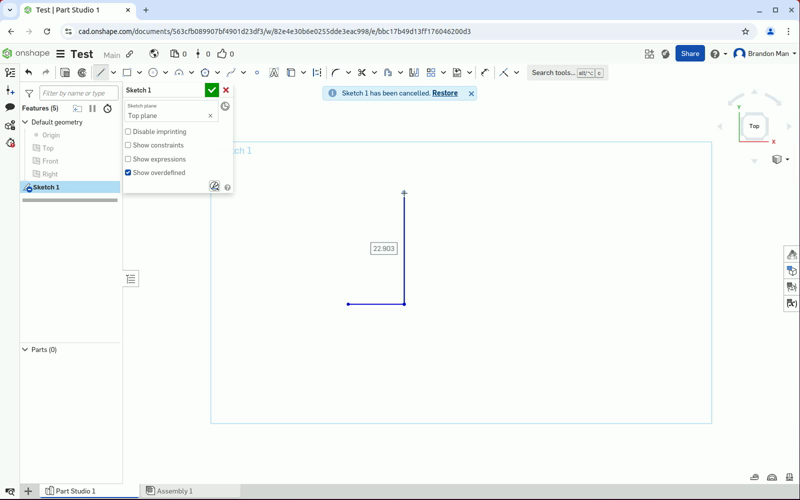
mouse_move(434, 192)
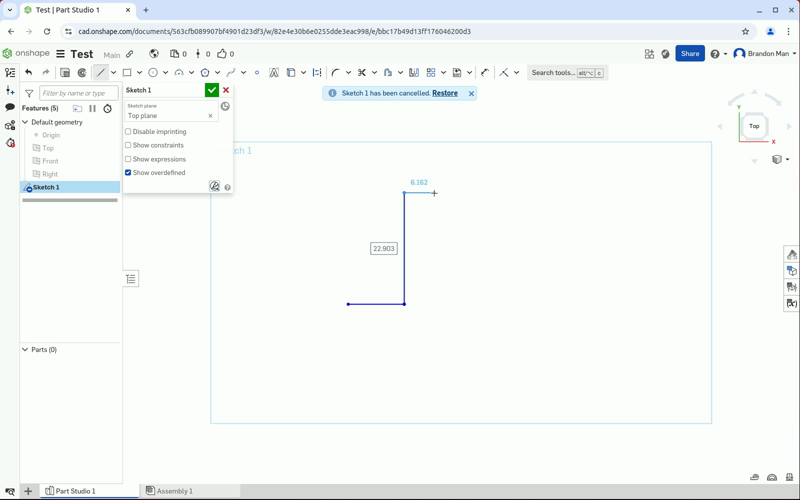
mouse_move(348, 192)
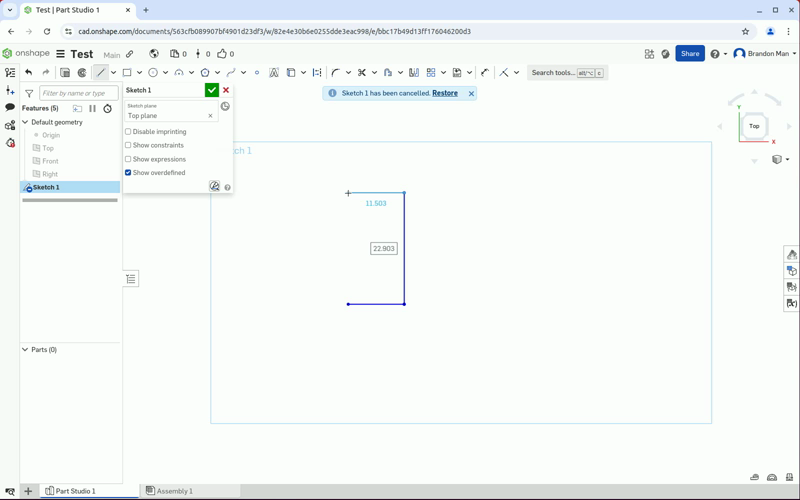
click(348, 192)
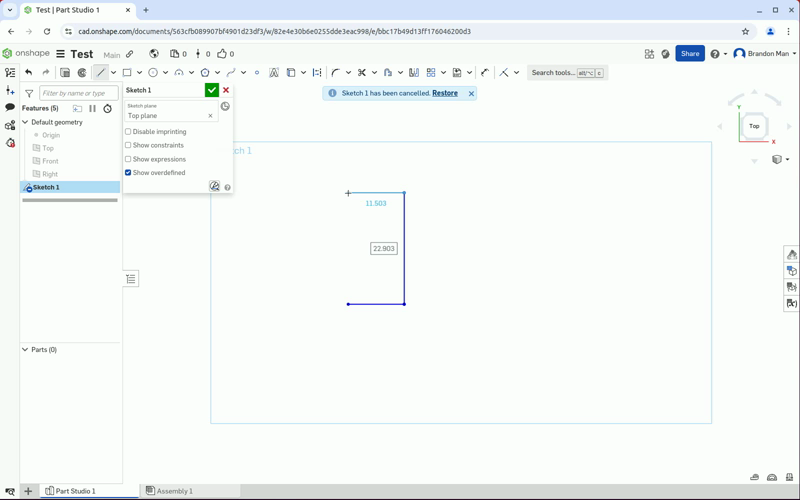
key_up(shift)
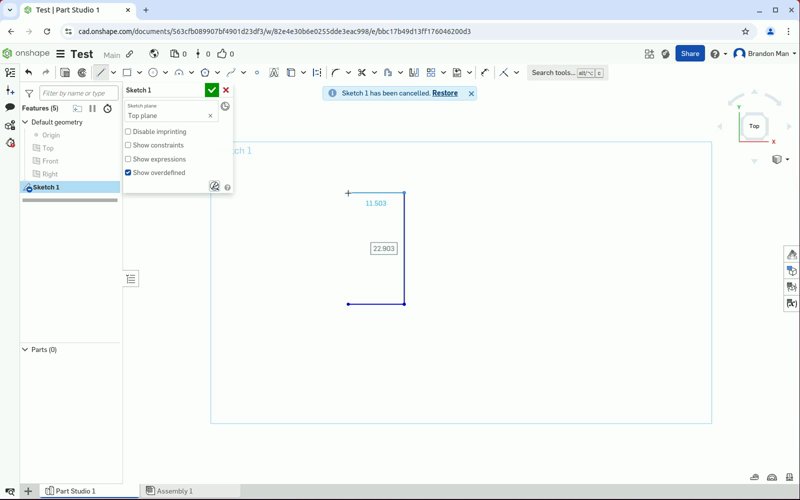
key_down(shift)
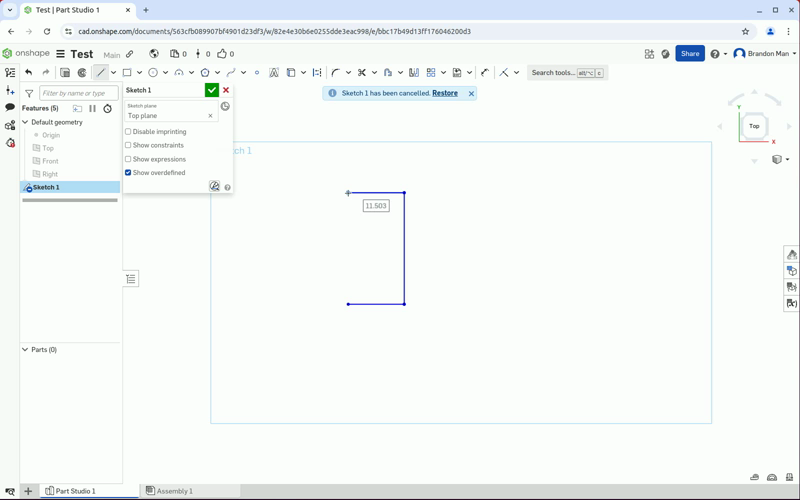
mouse_move(348, 304)
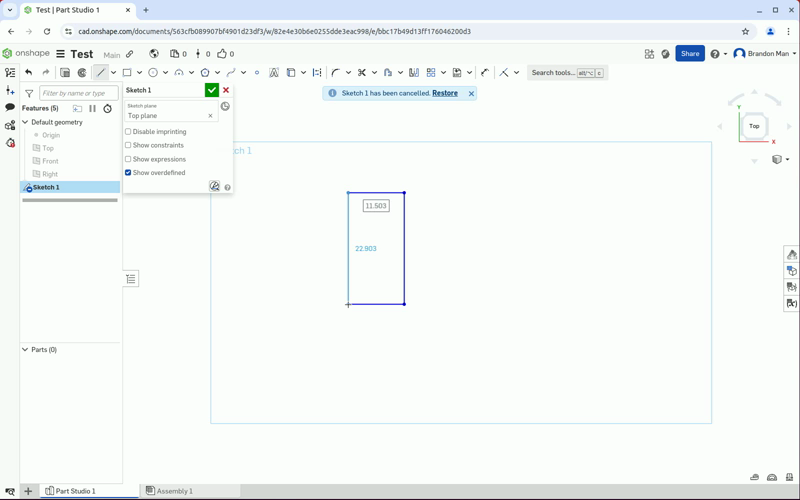
key_up(shift)
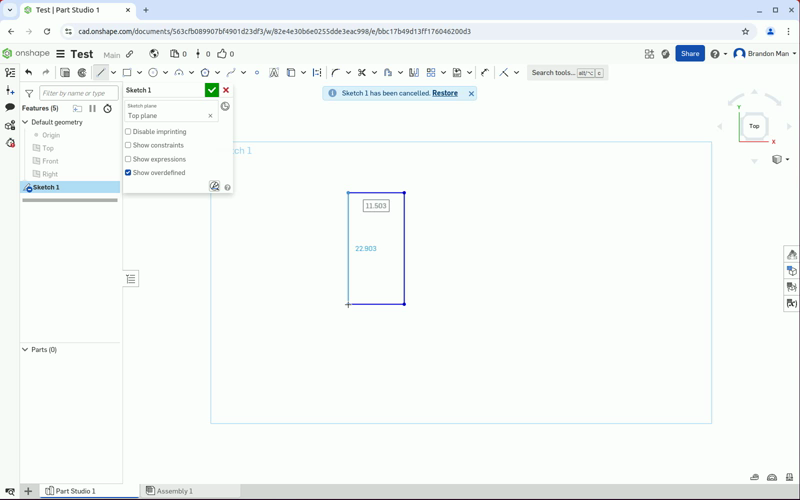
click(348, 304)
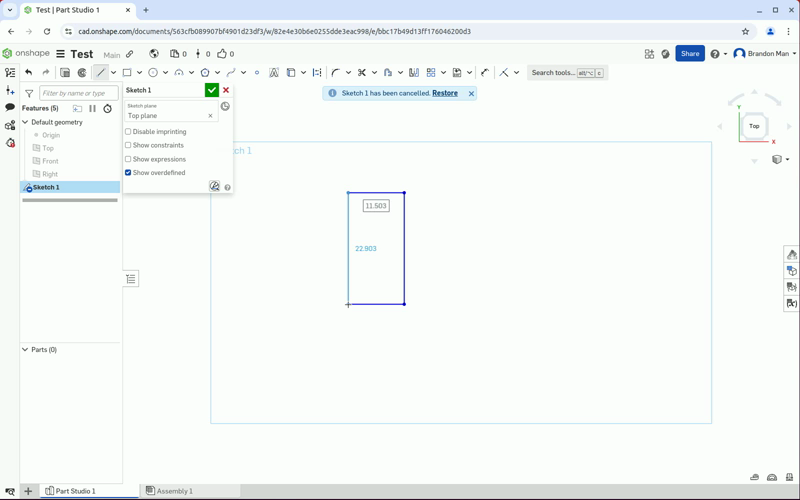
key(esc)
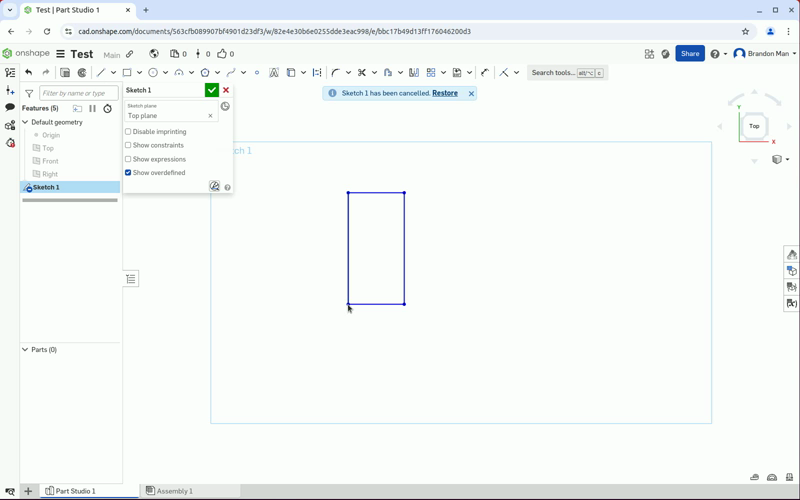
mouse_move(391, 220)
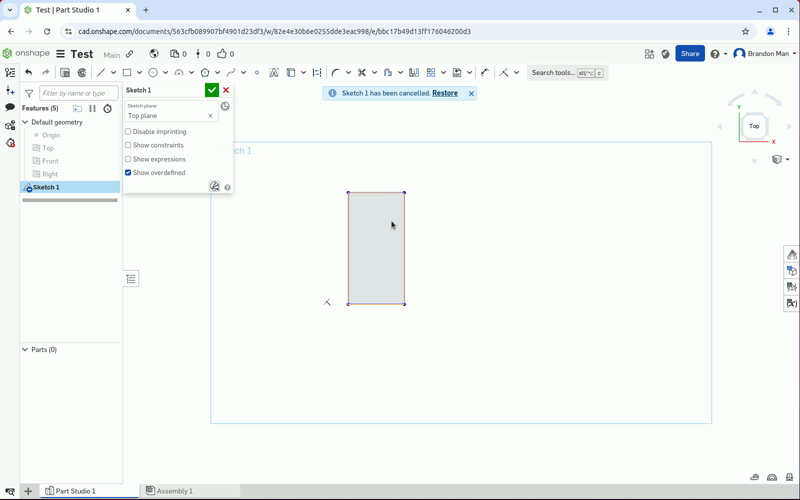
click(391, 220)
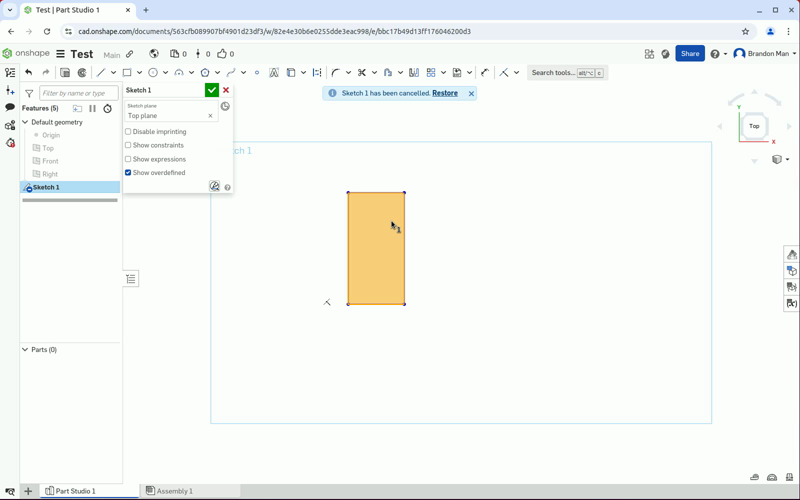
mouse_move(73, 352)
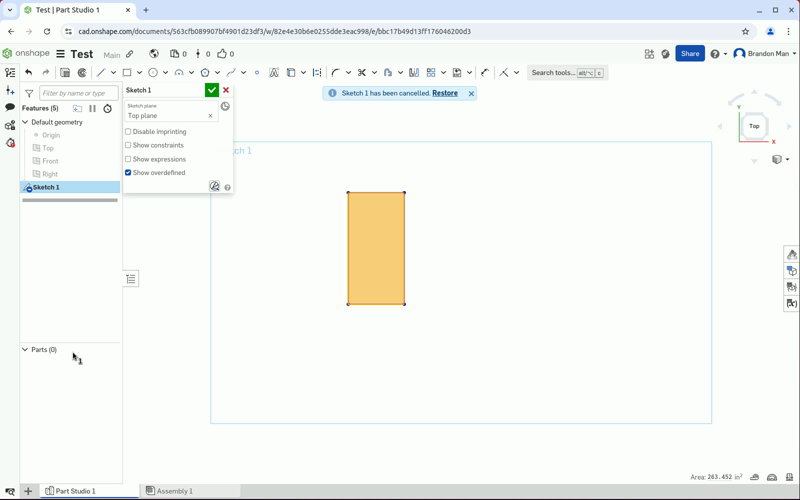
key(shift+y)
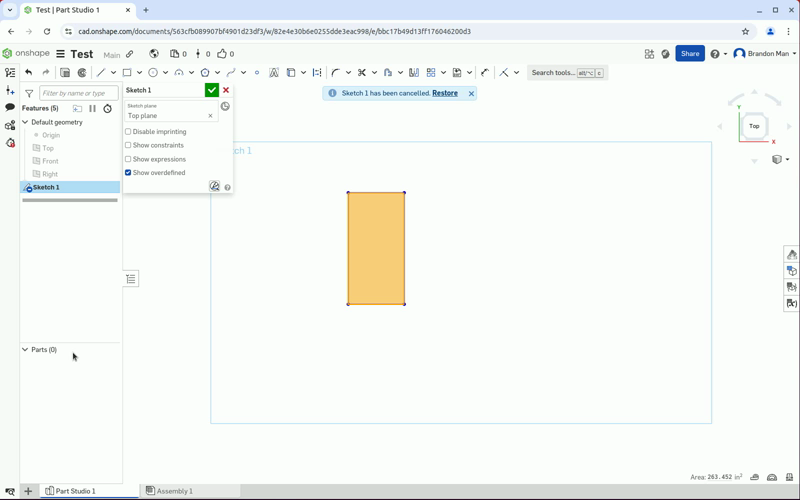
key(shift+e)
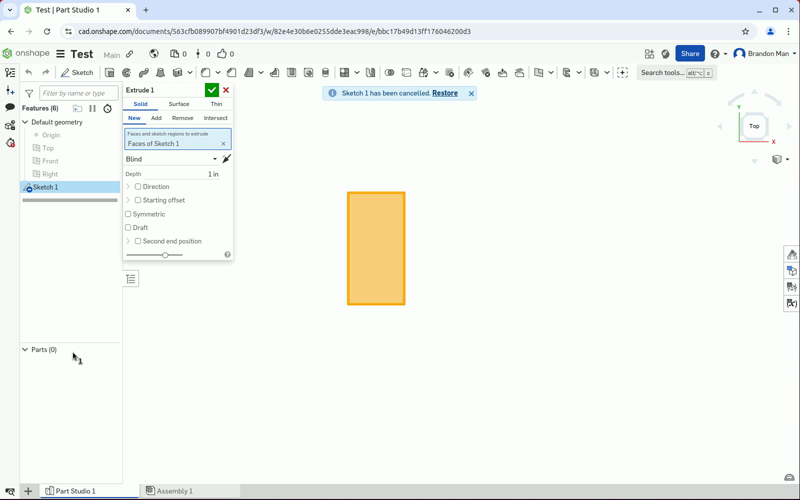
mouse_move(143, 106)
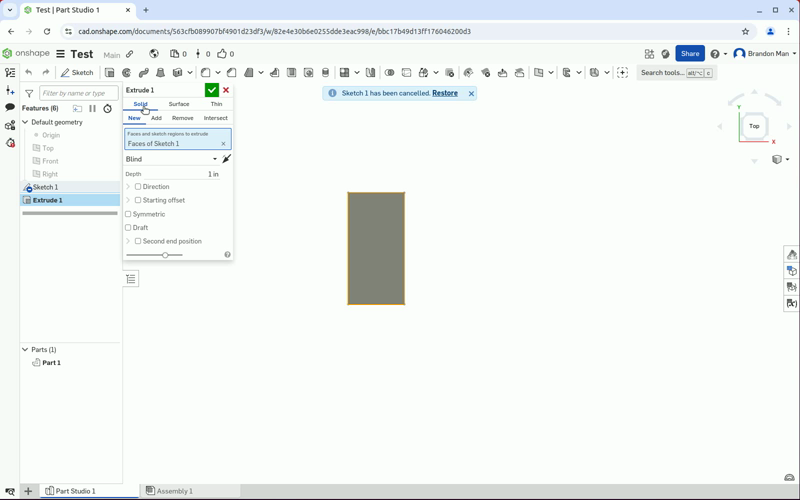
click(143, 106)
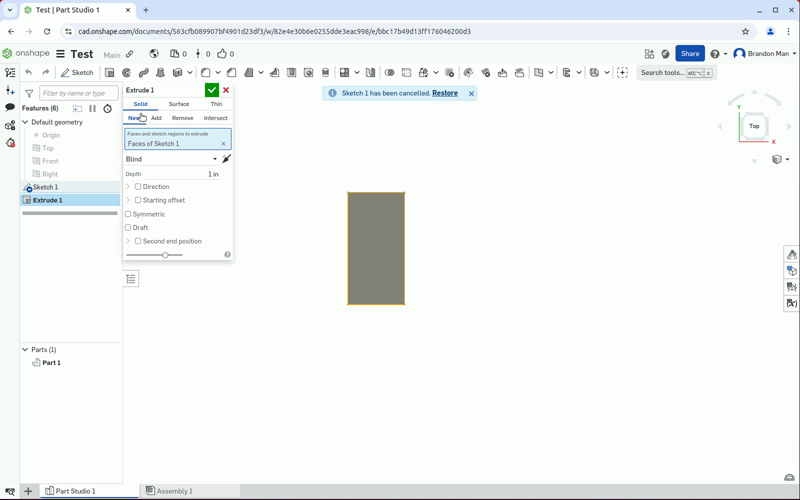
mouse_move(137, 120)
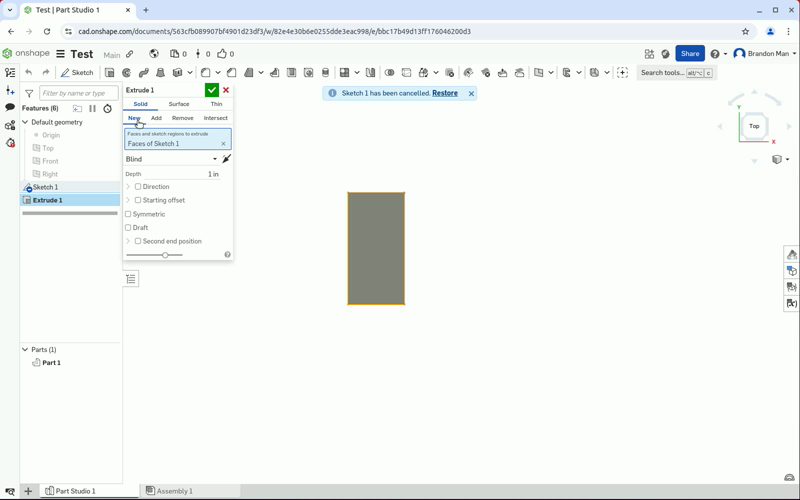
click(137, 120)
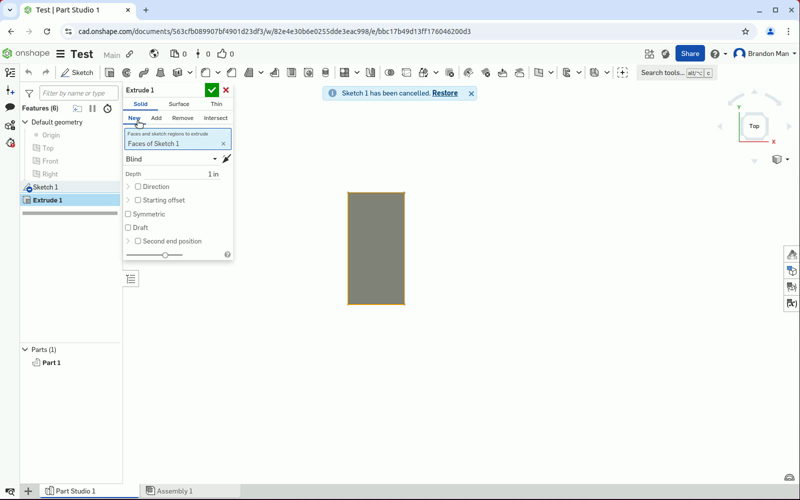
key(tab, 4)
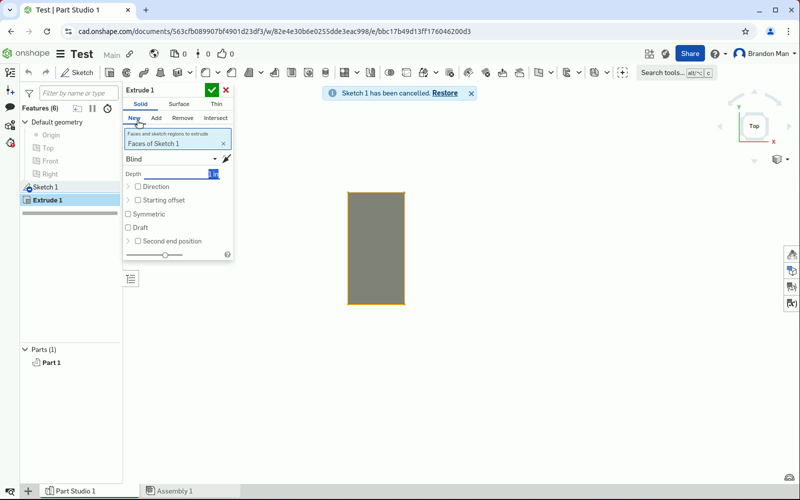
text(1.926)
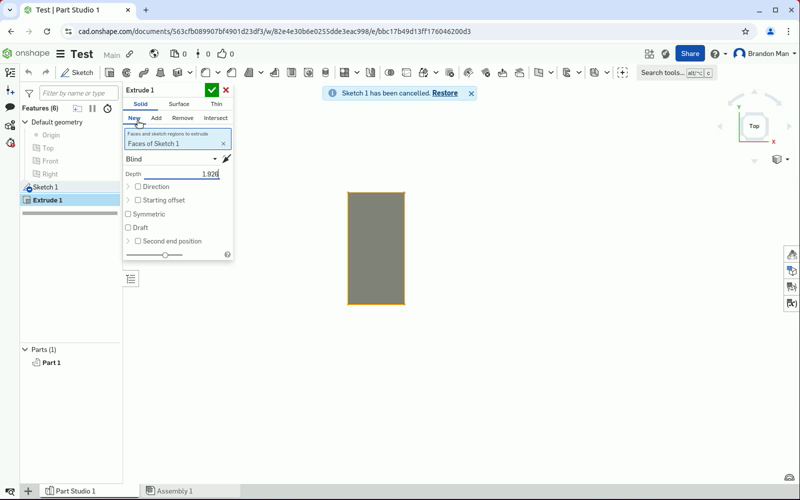
key(enter)
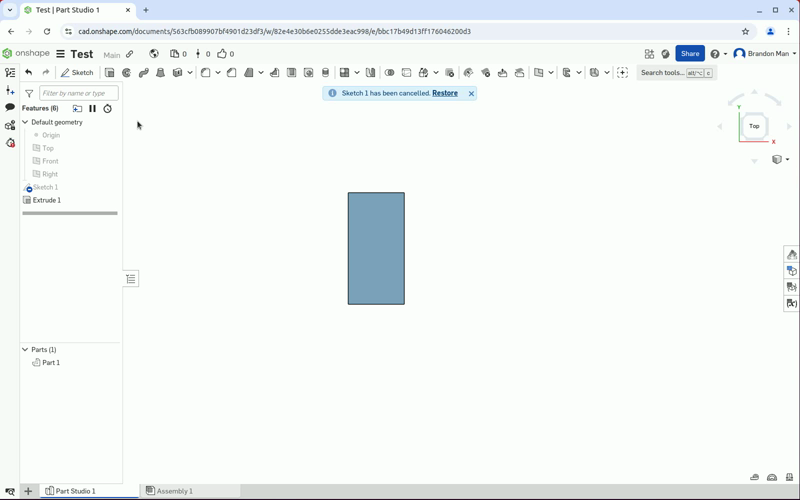
key(shift+h)
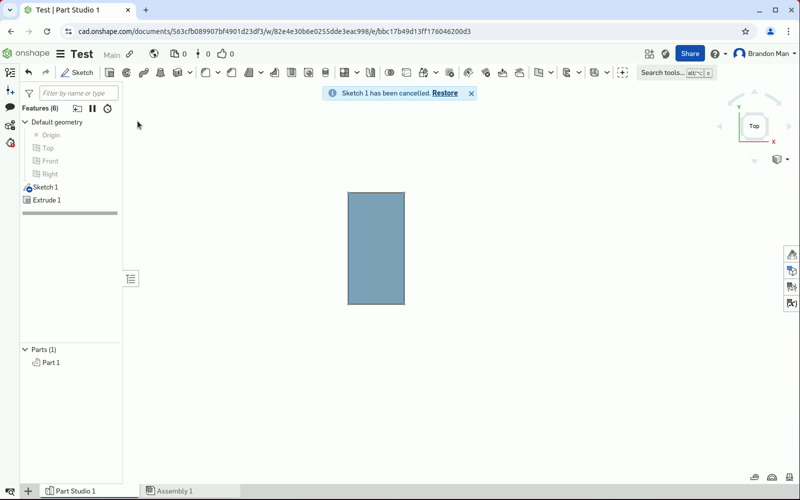
key(shift+h)
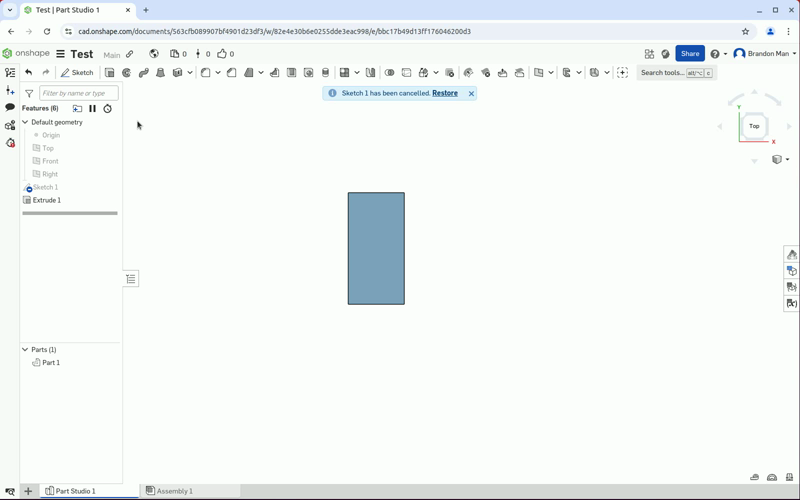
mouse_move(73, 189)
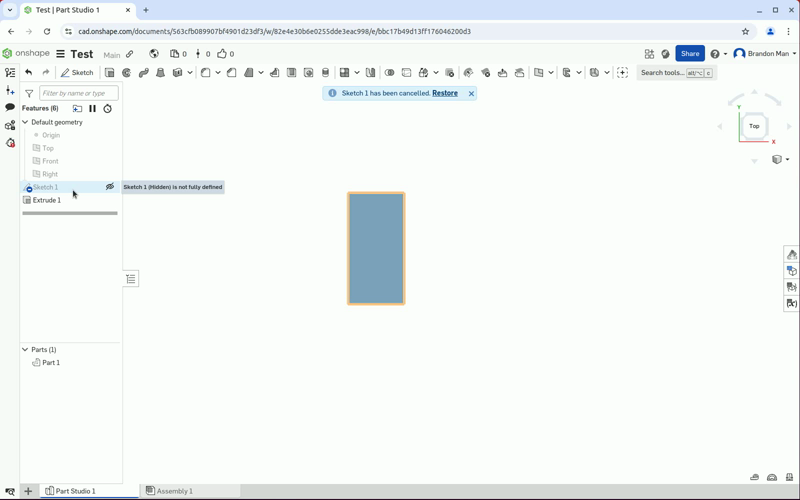
click(73, 189)
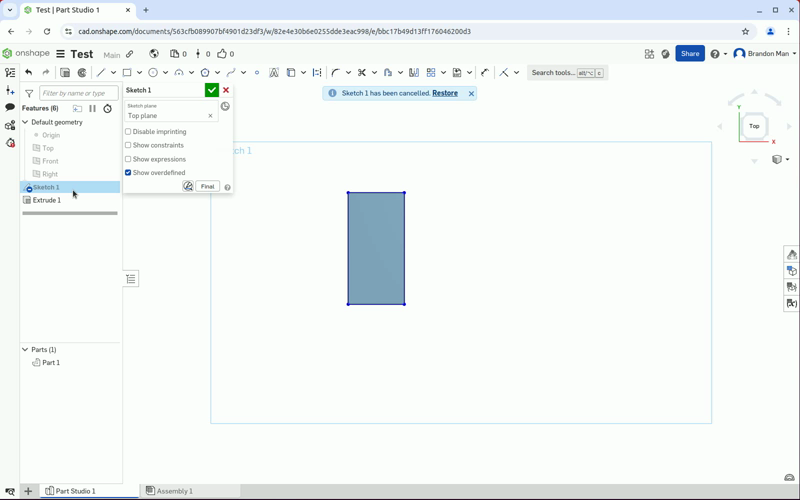
mouse_move(229, 92)
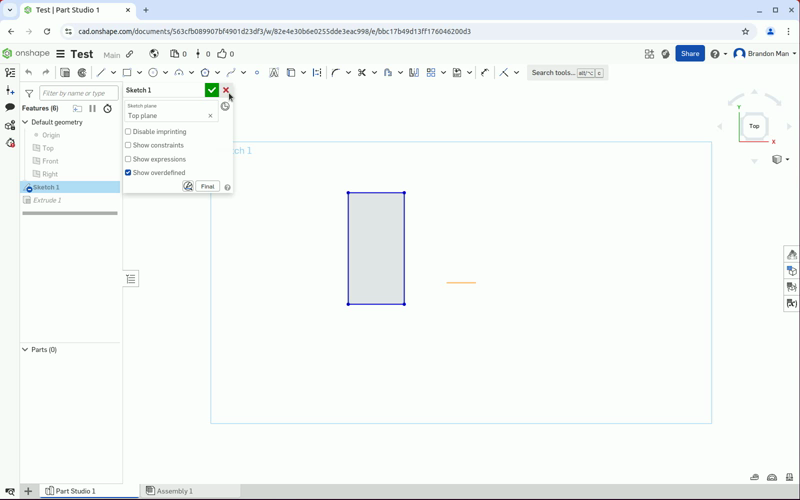
click(229, 92)
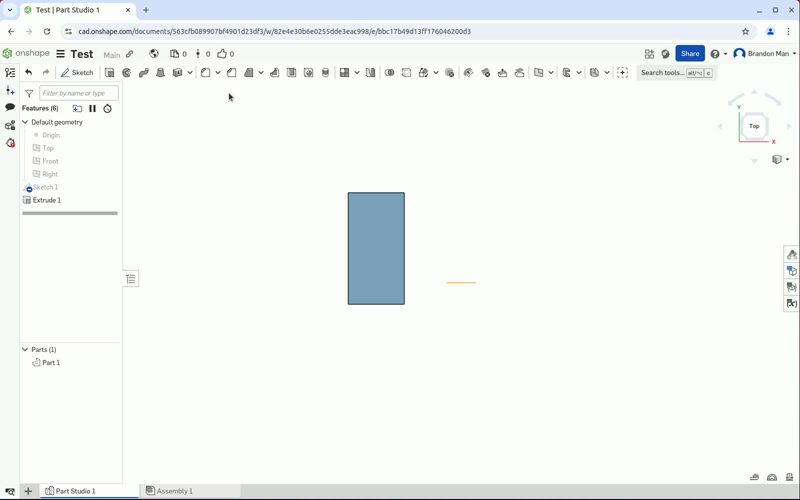
mouse_move(541, 75)
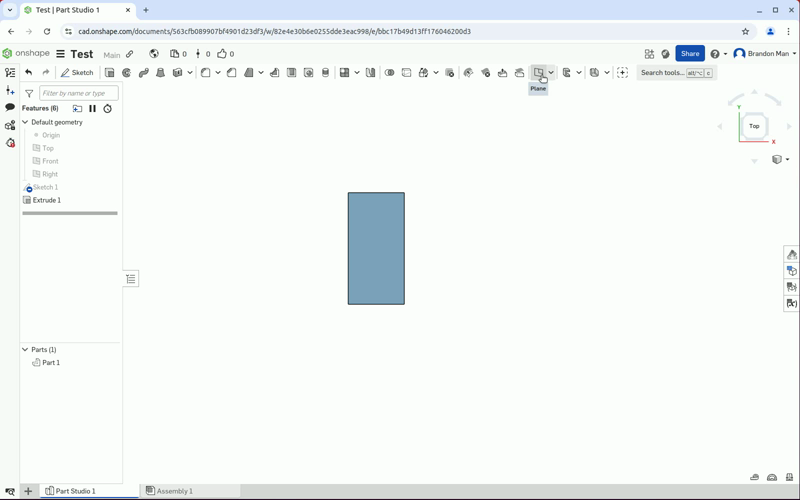
click(541, 75)
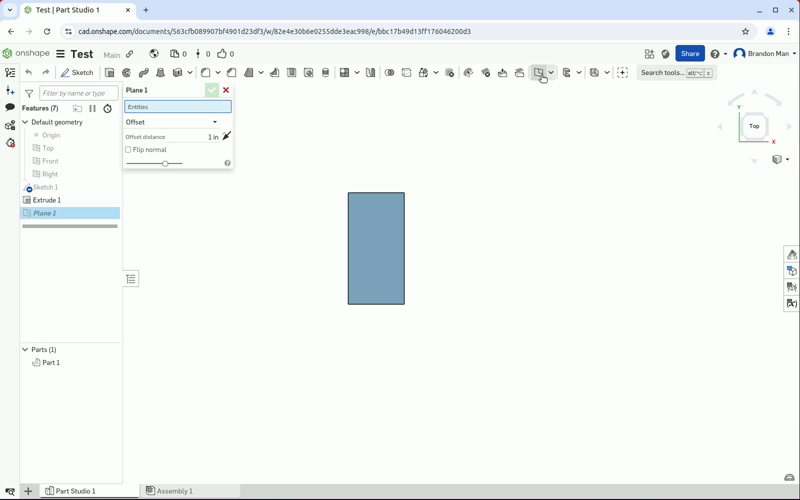
mouse_move(73, 150)
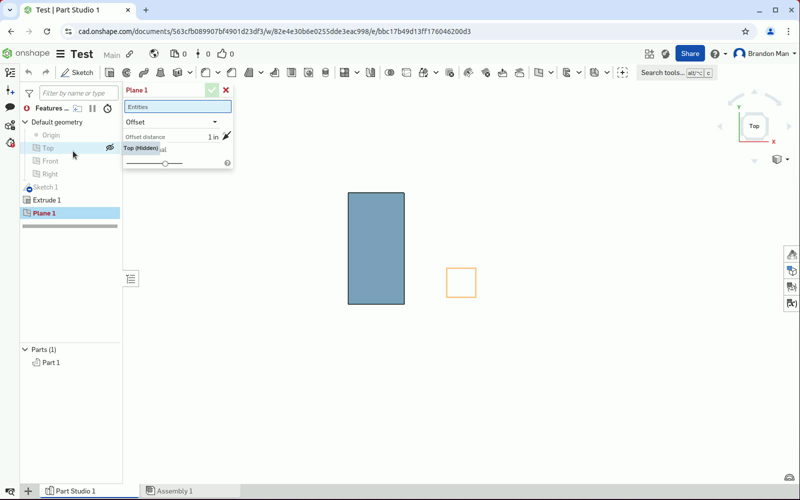
click(73, 150)
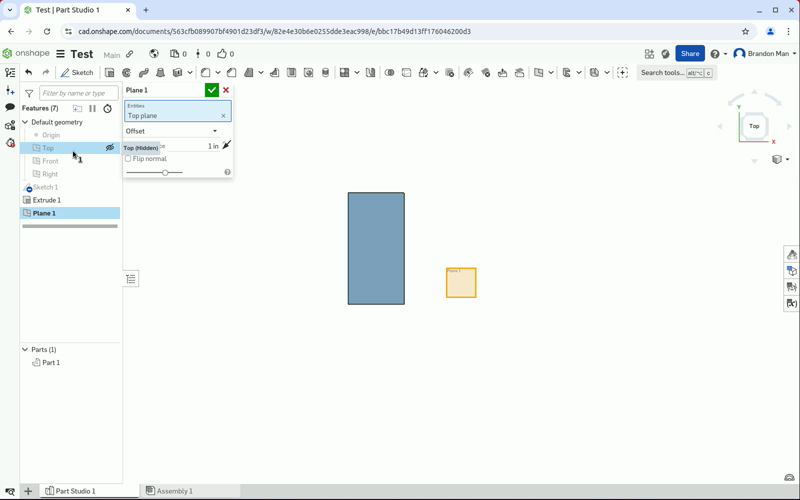
key(tab, 2)
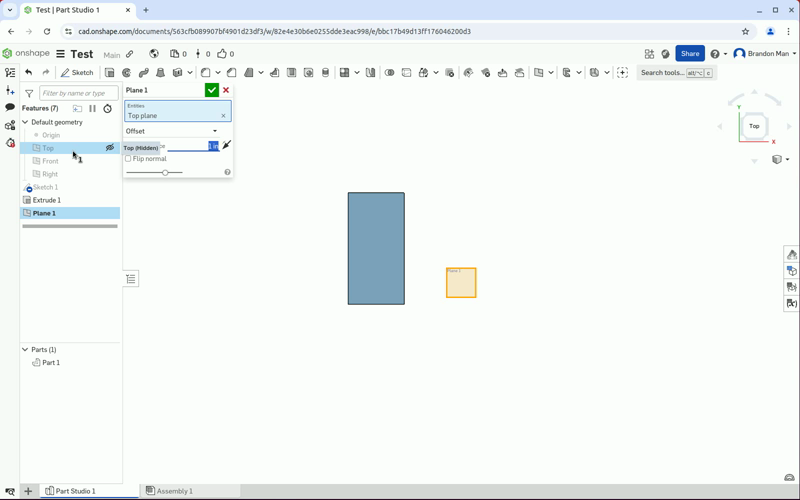
text(1.91)
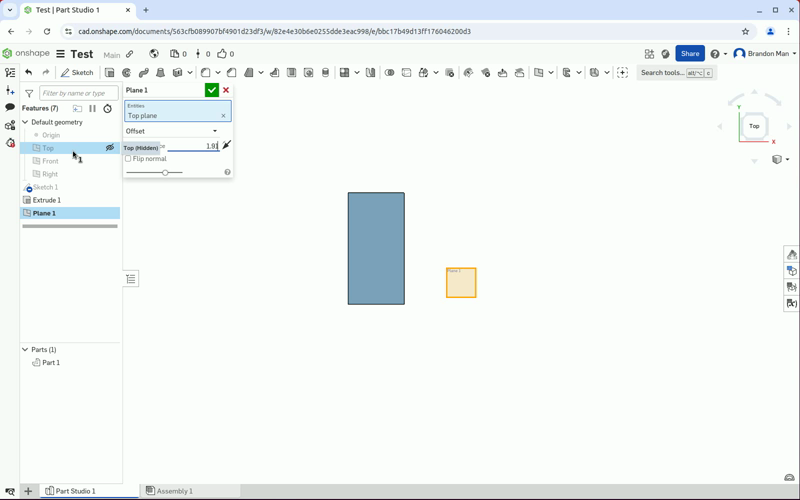
key(enter, 2)
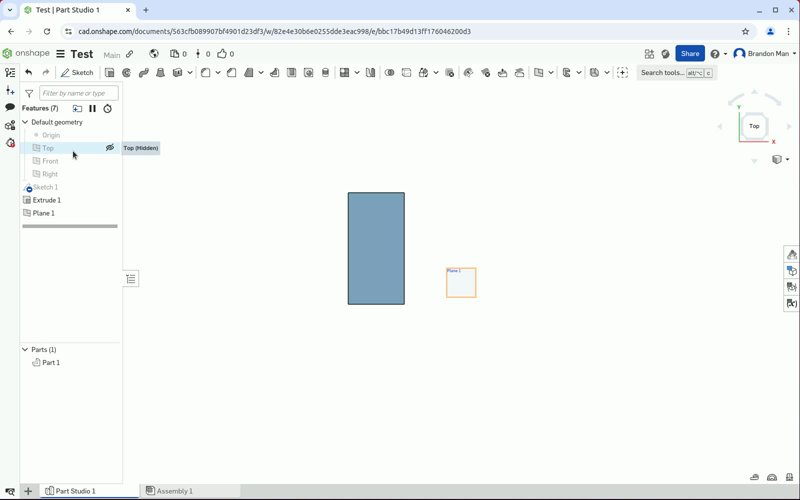
key(shift+s)
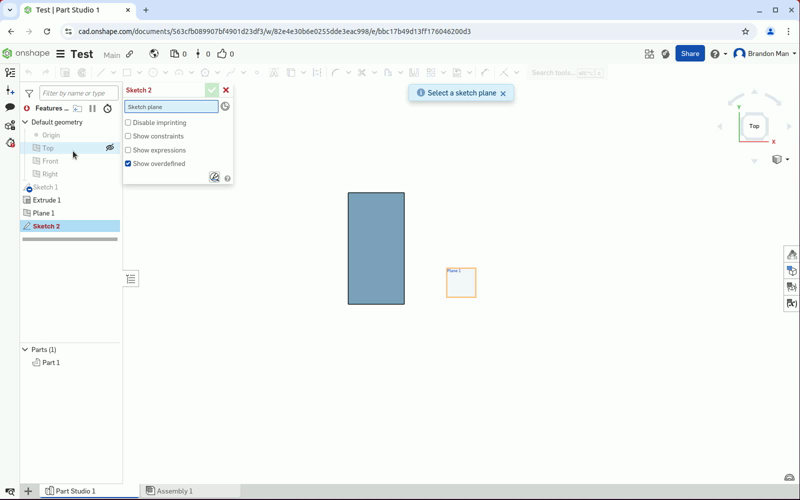
mouse_move(73, 215)
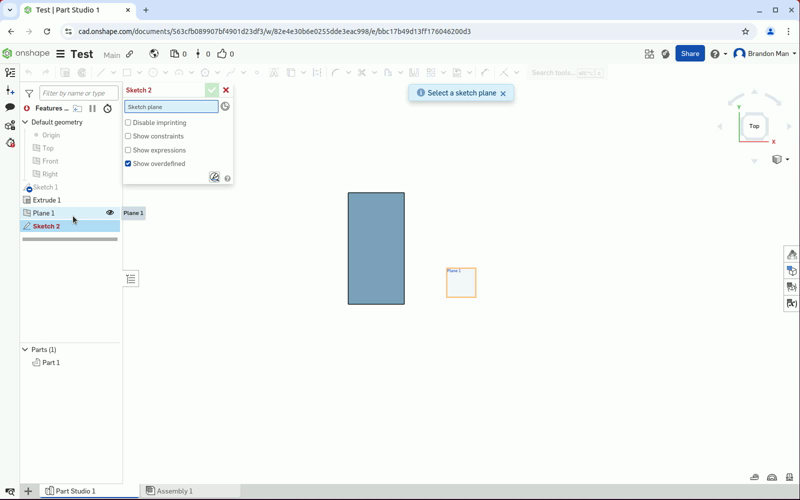
click(73, 215)
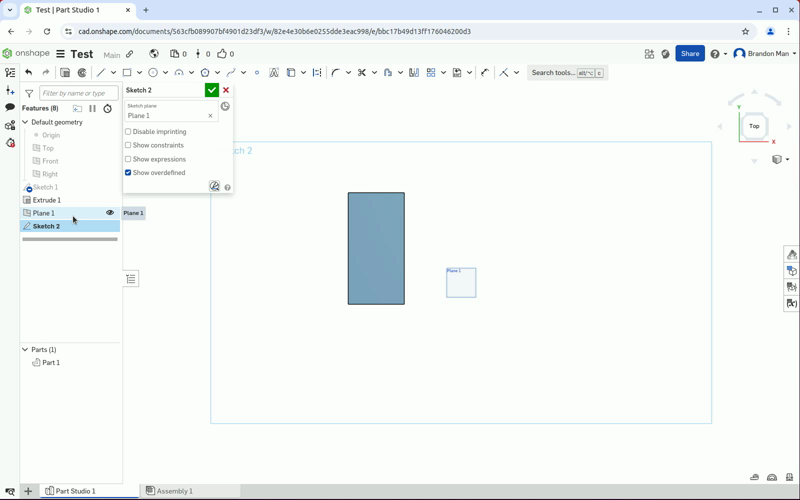
mouse_move(73, 352)
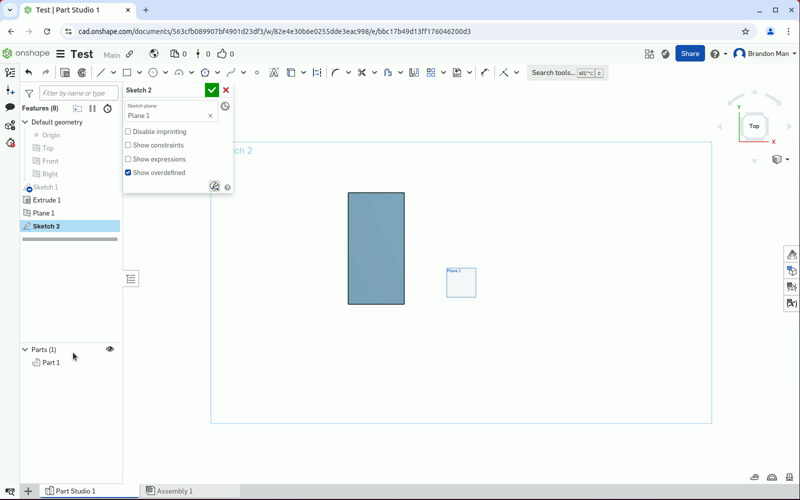
key(y)
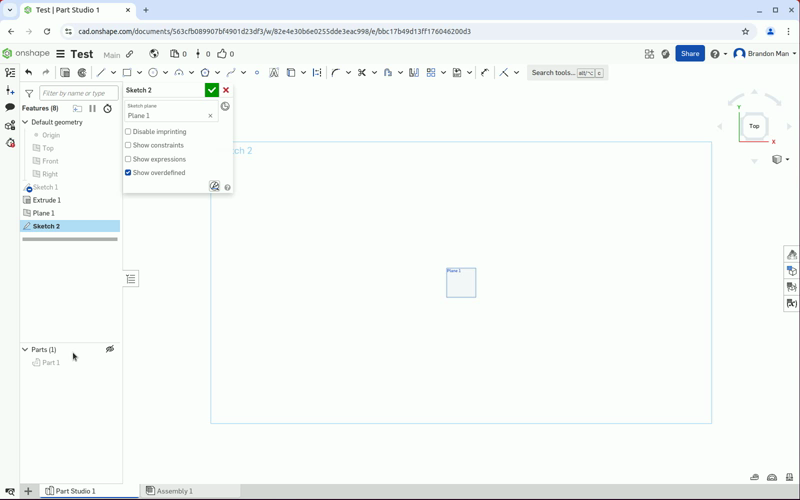
key(l)
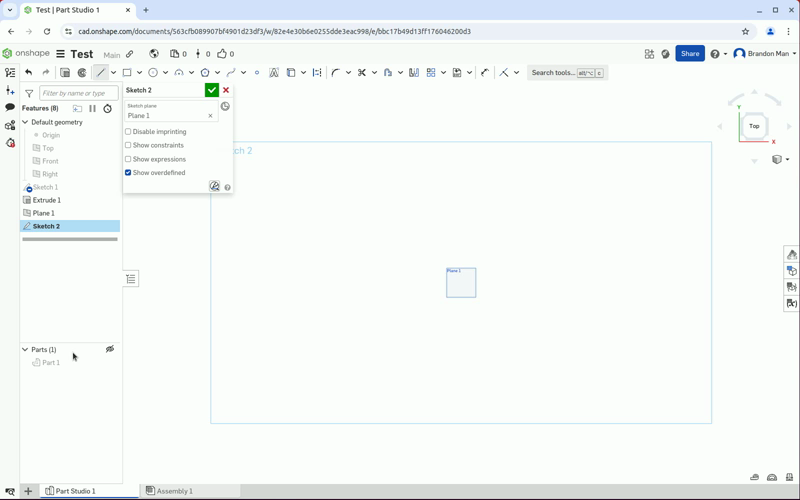
key_down(shift)
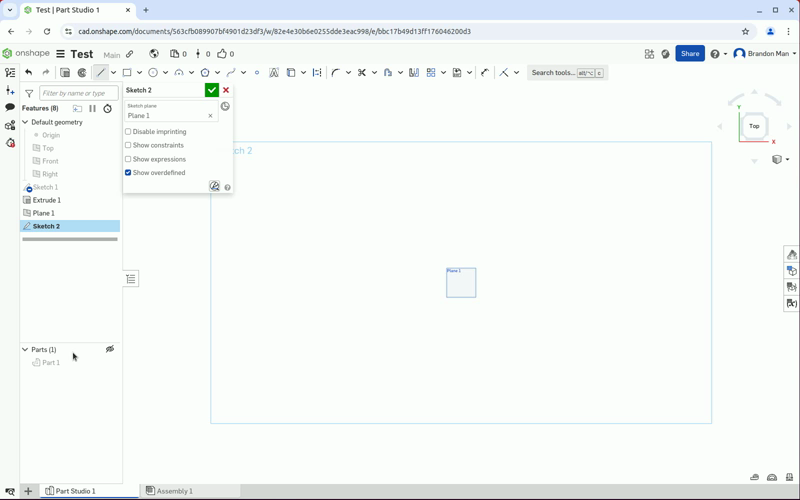
mouse_move(348, 304)
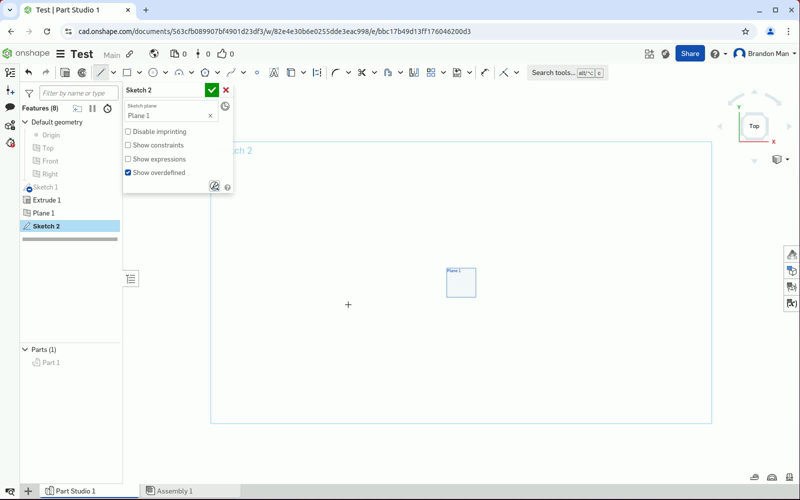
click(348, 304)
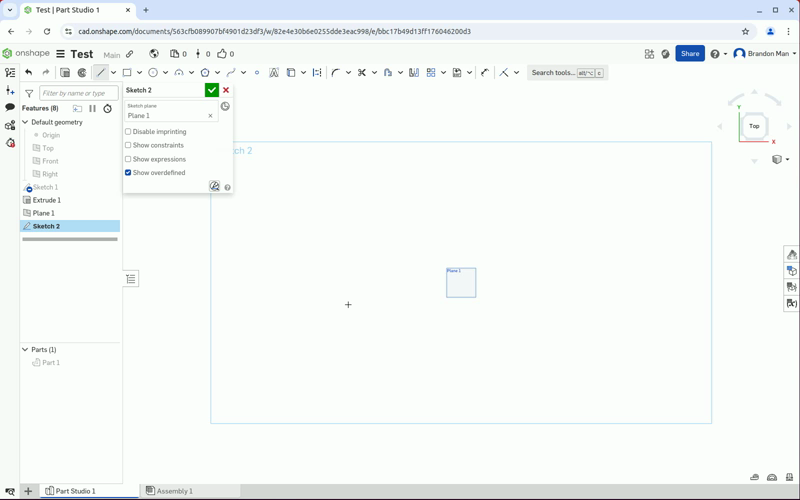
key_up(shift)
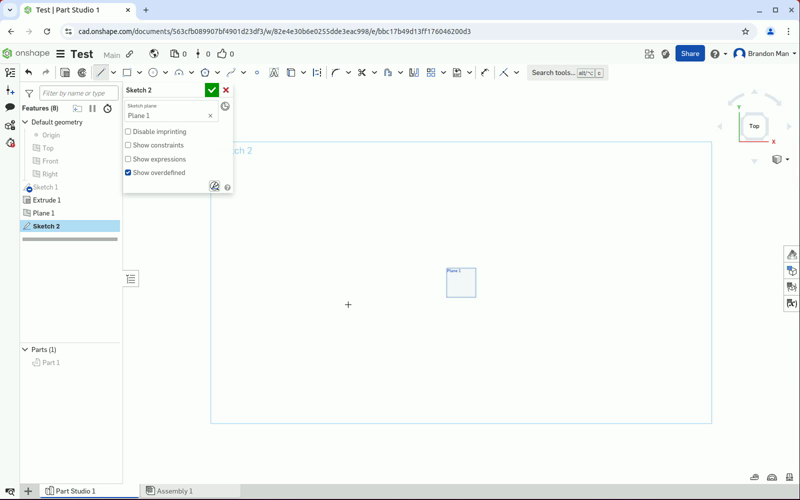
key_down(shift)
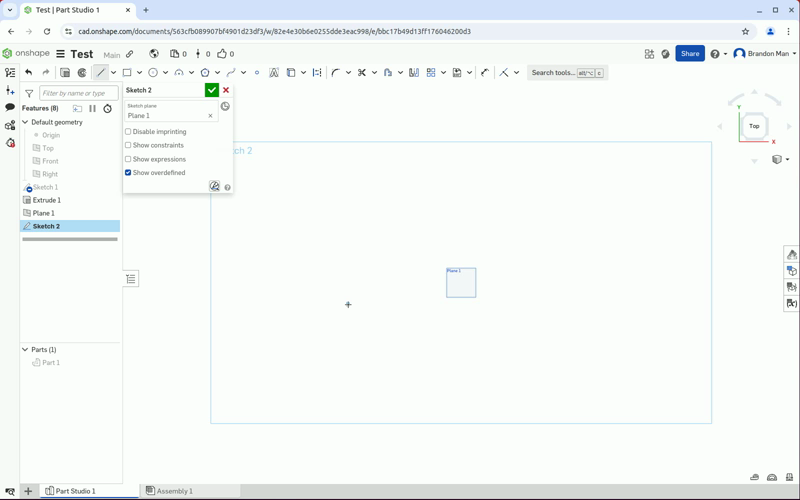
mouse_move(378, 304)
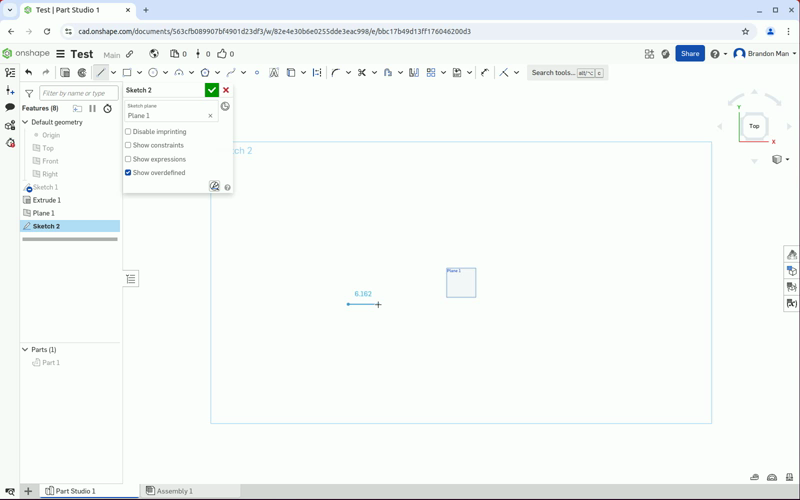
mouse_move(385, 304)
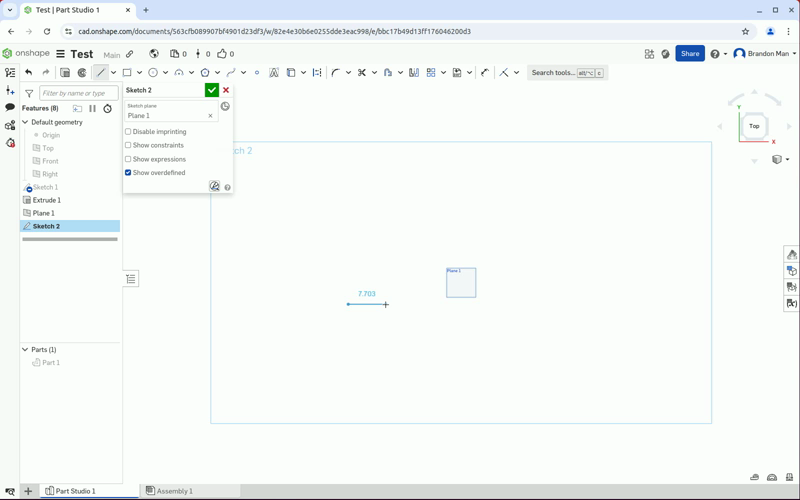
click(385, 304)
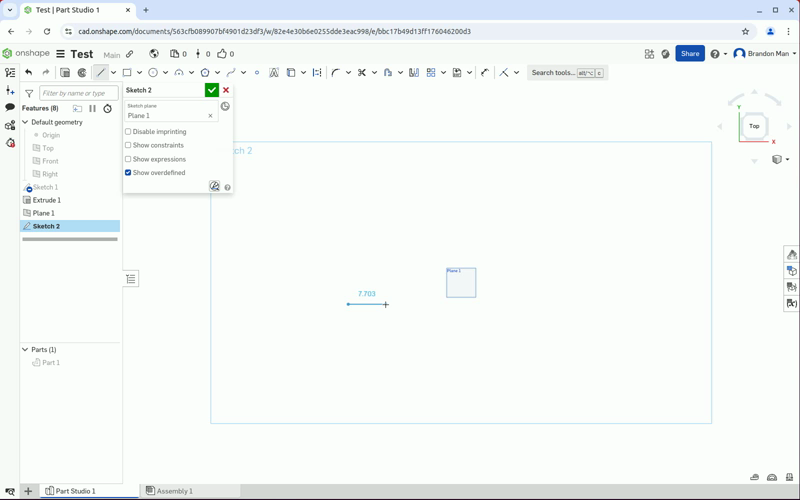
key_up(shift)
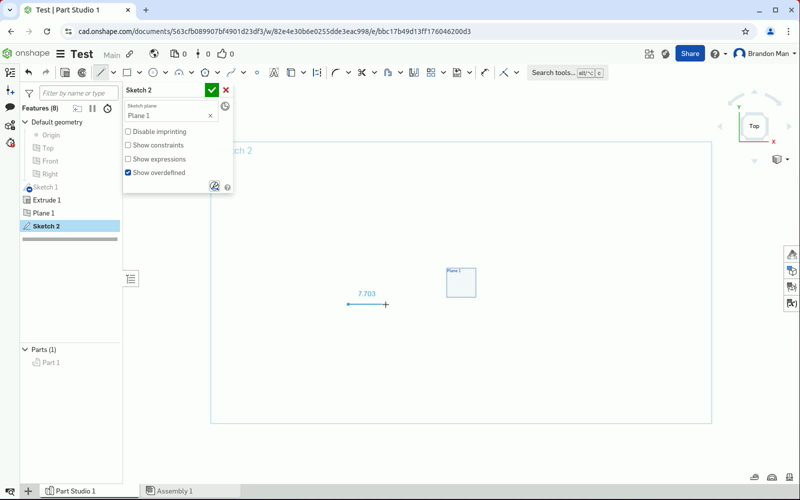
key_down(shift)
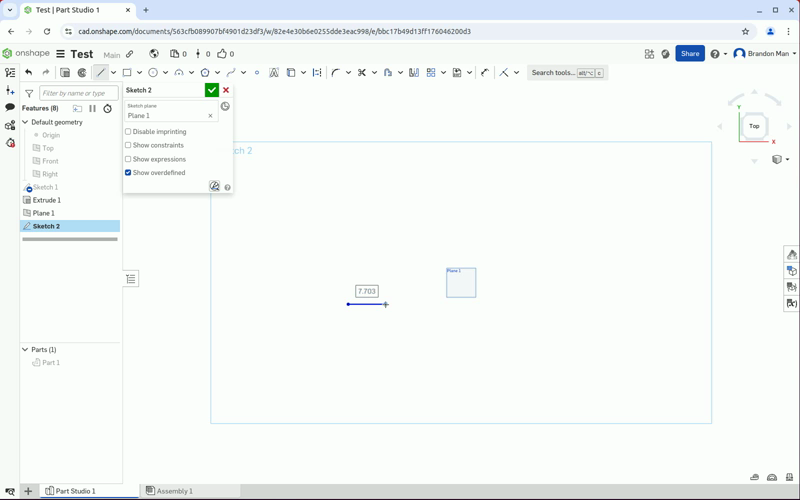
mouse_move(385, 192)
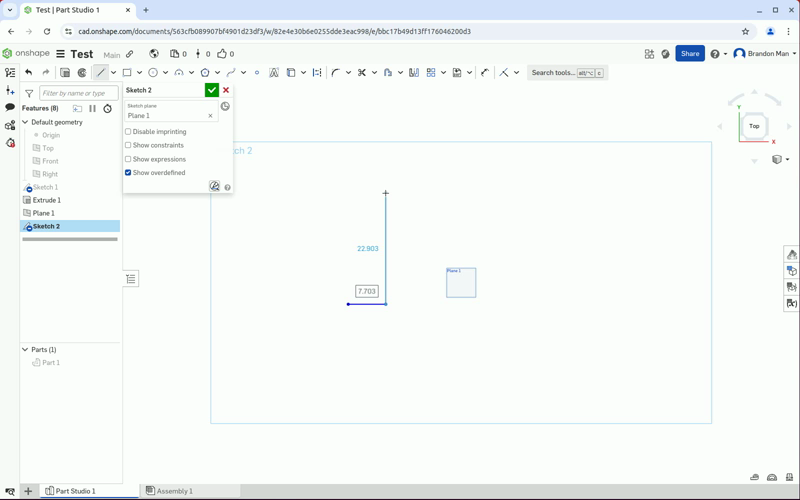
click(385, 192)
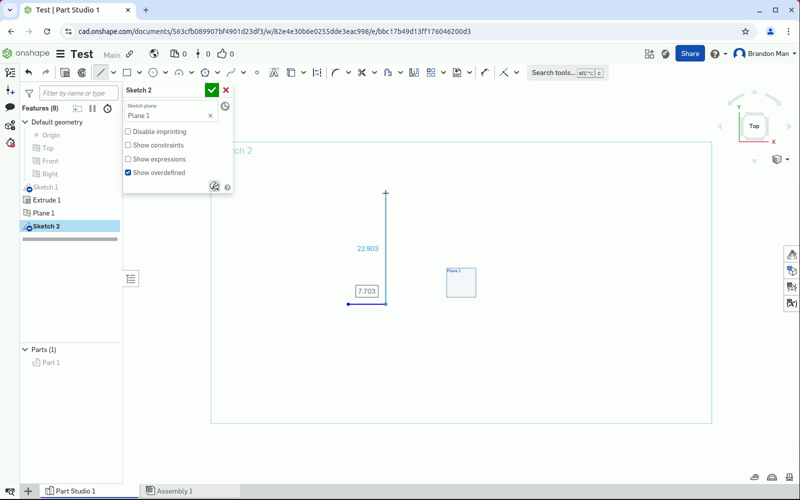
key_up(shift)
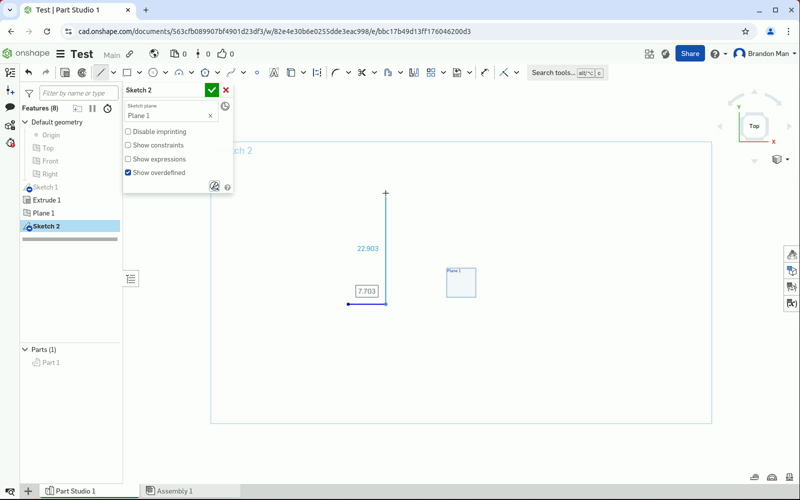
key_down(shift)
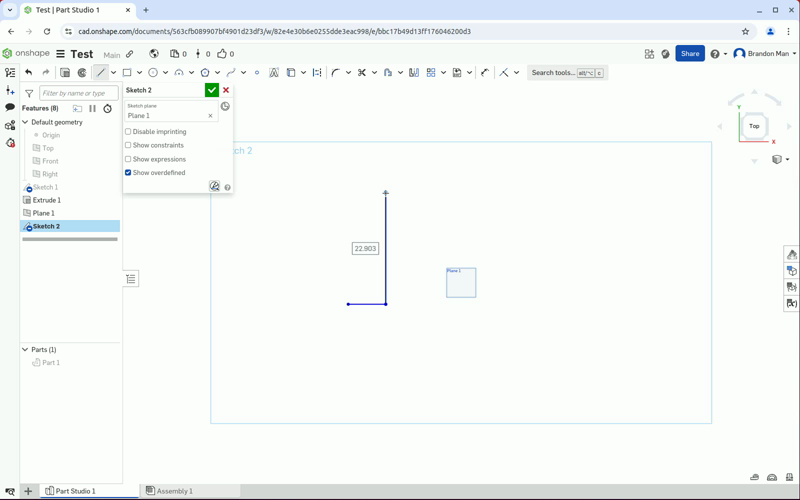
mouse_move(415, 192)
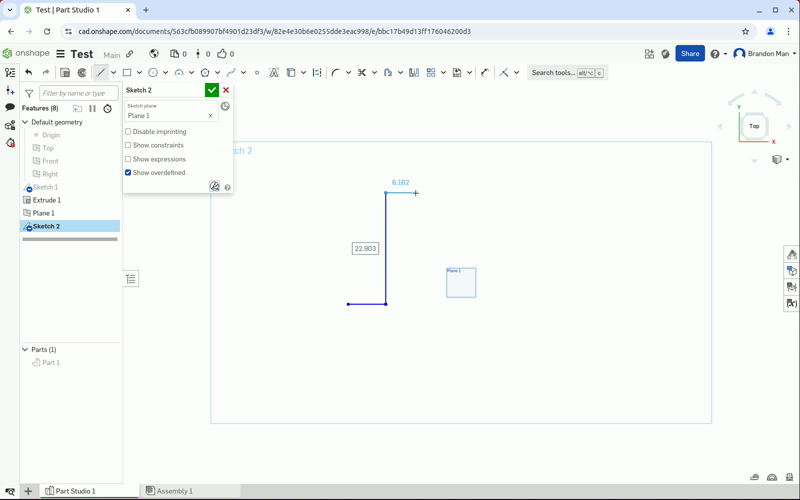
mouse_move(348, 192)
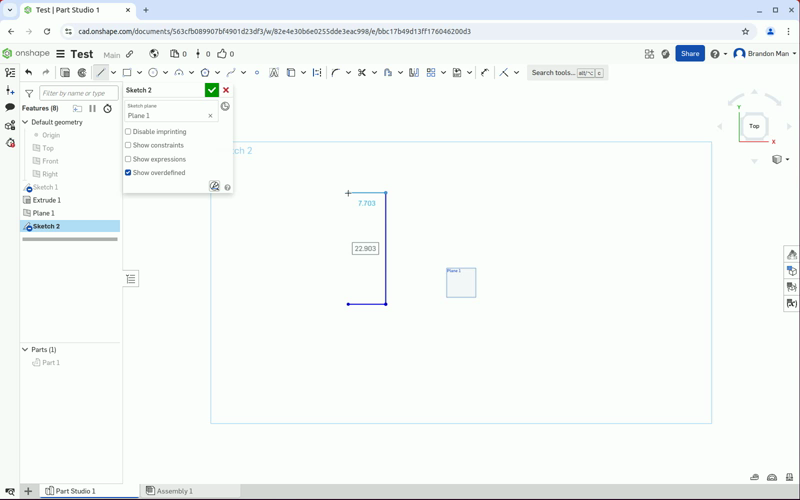
click(348, 192)
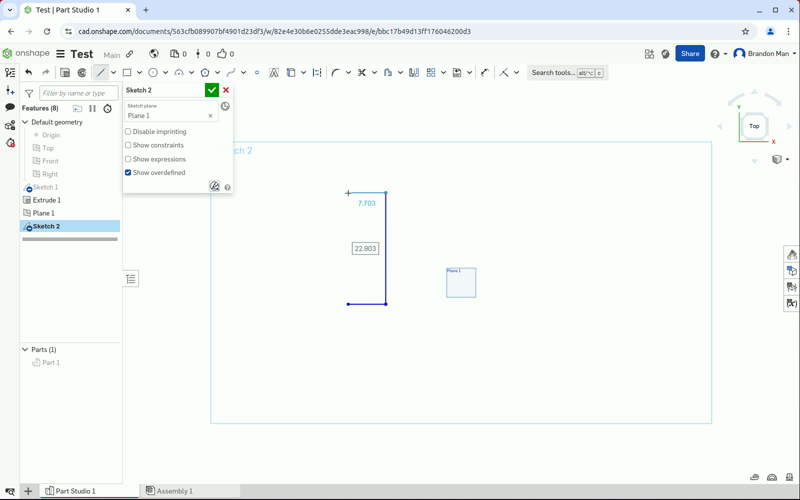
key_up(shift)
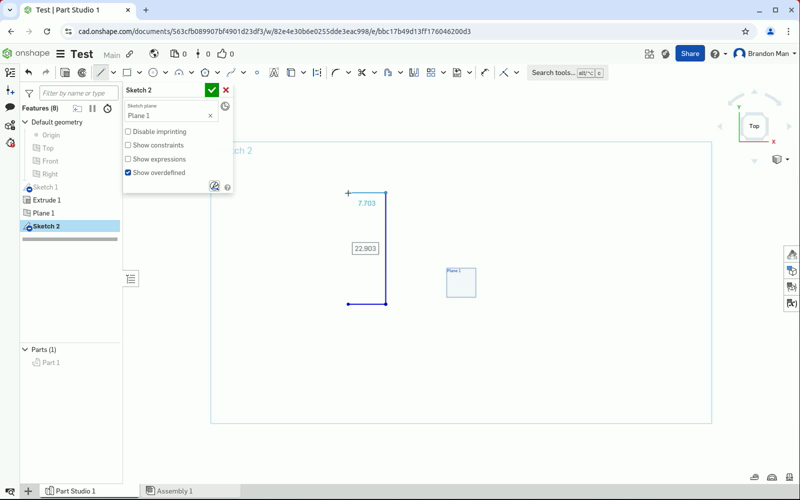
key_down(shift)
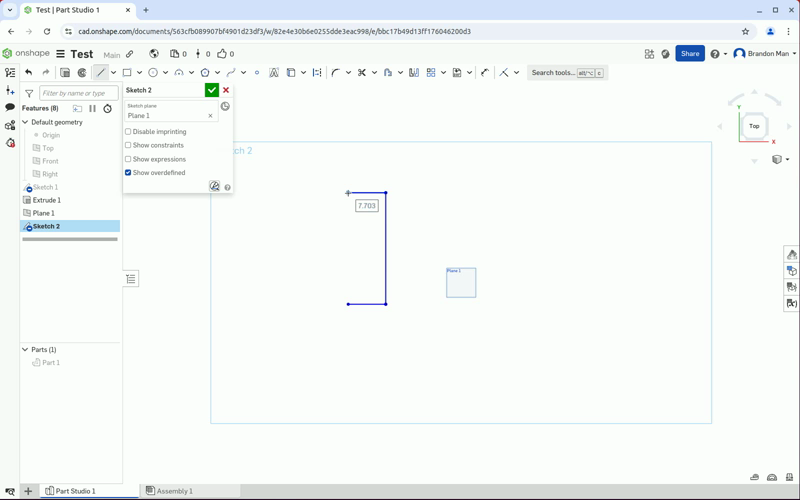
mouse_move(348, 304)
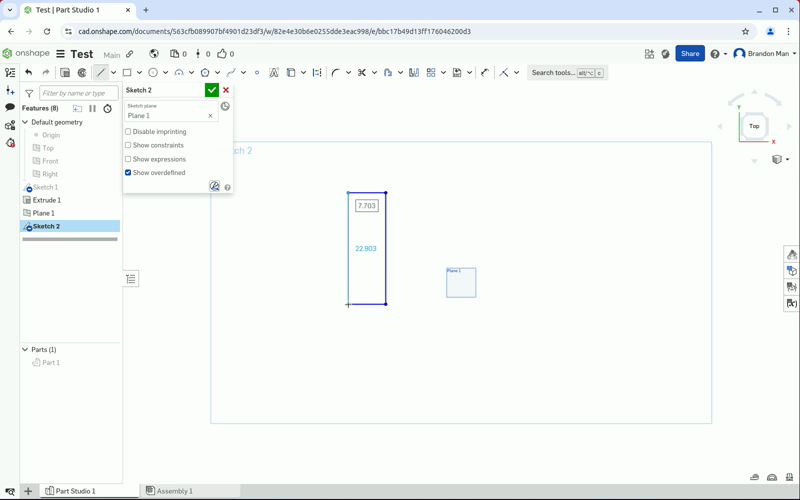
key_up(shift)
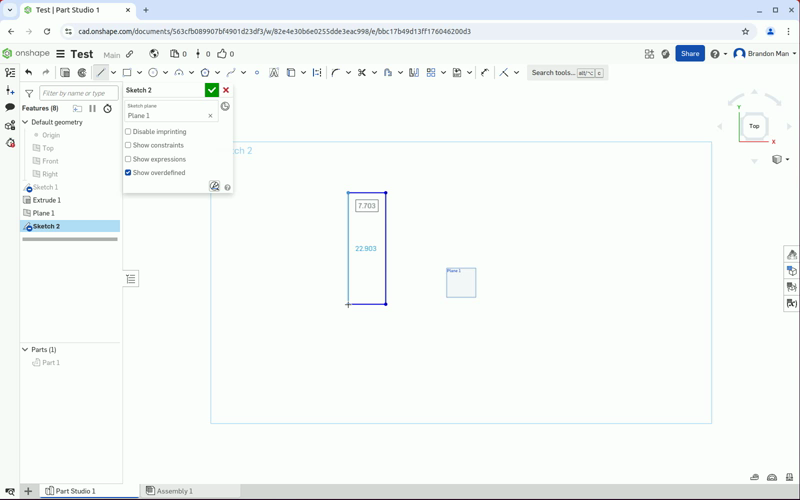
click(348, 304)
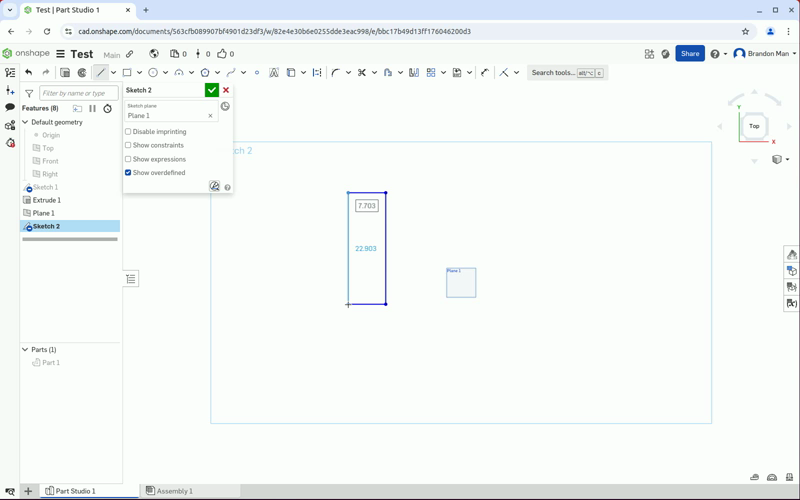
key(esc)
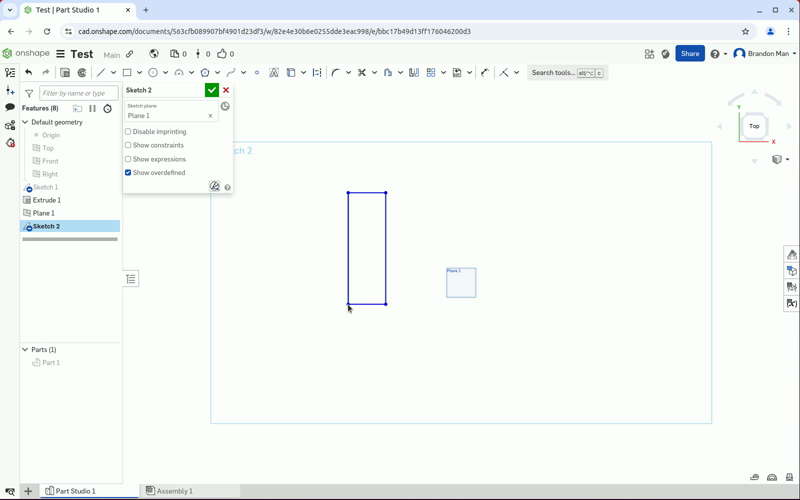
mouse_move(360, 286)
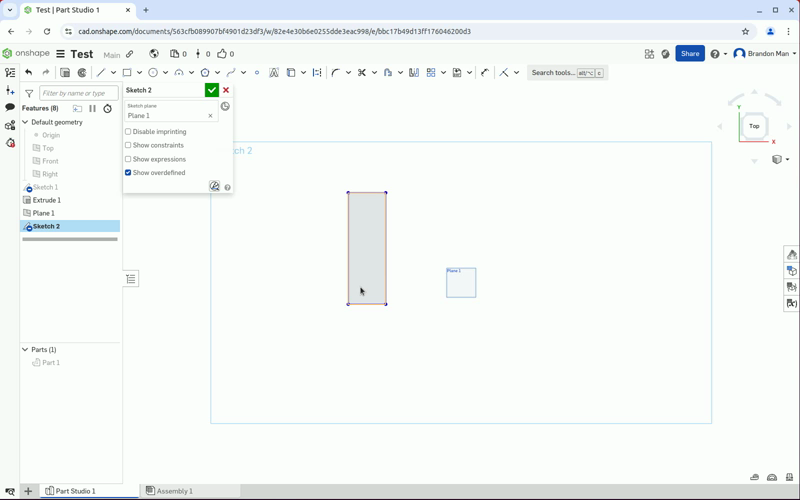
click(360, 286)
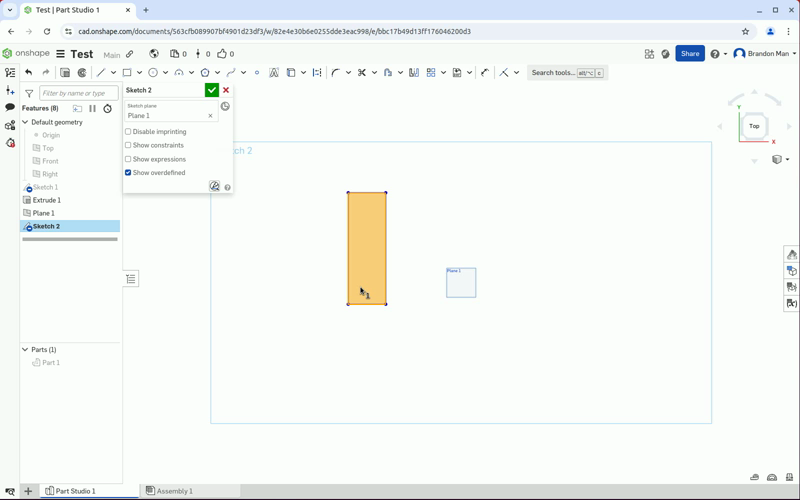
mouse_move(73, 352)
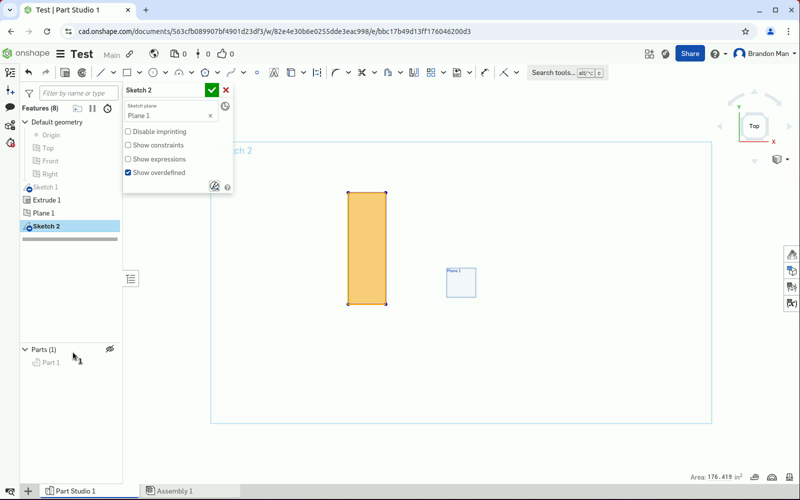
key(shift+y)
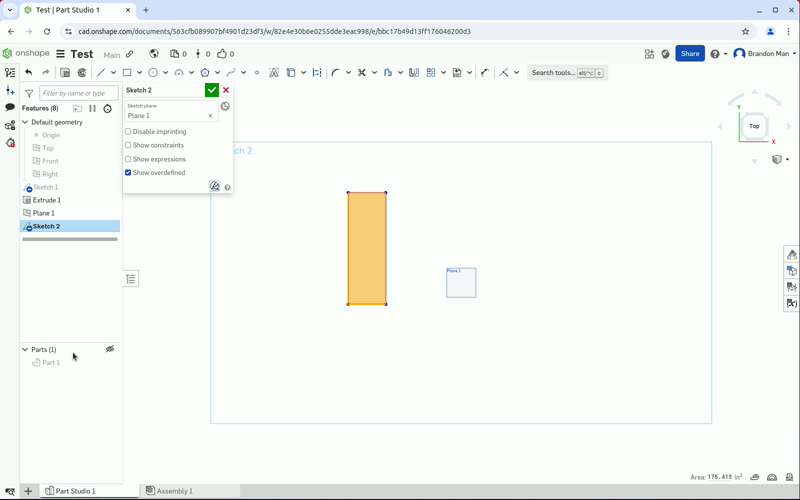
key(shift+e)
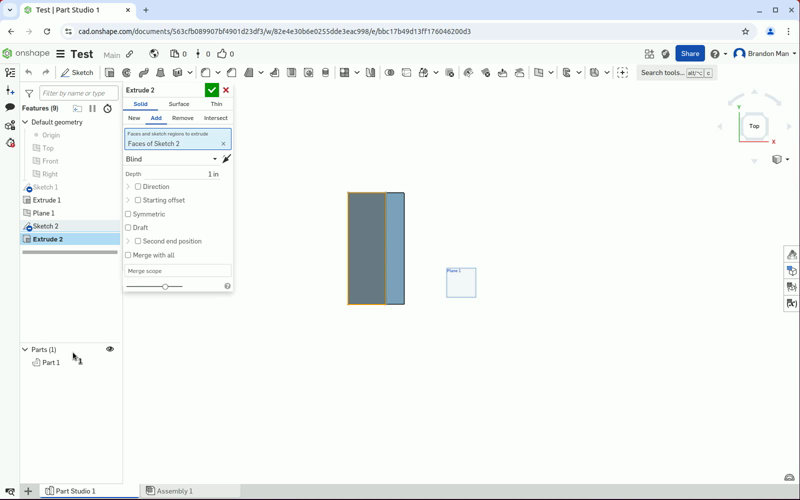
mouse_move(143, 106)
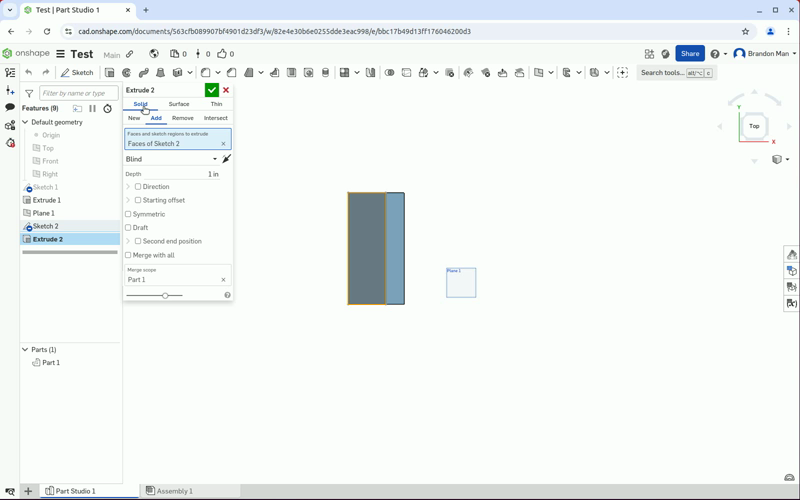
click(143, 106)
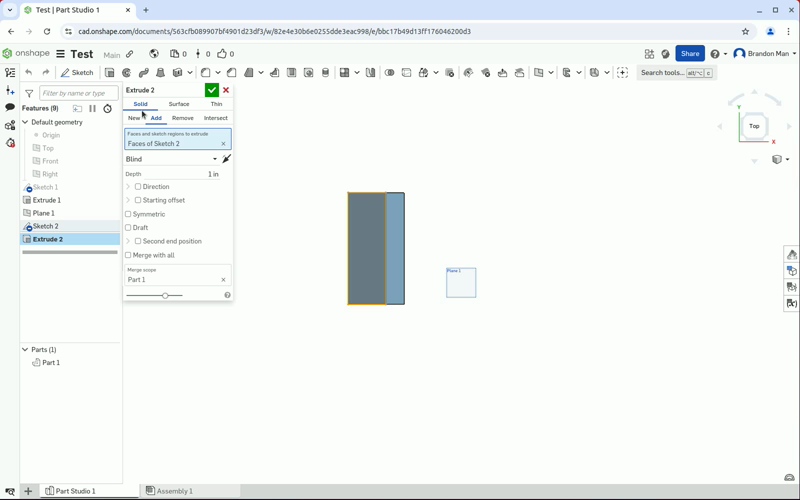
mouse_move(137, 120)
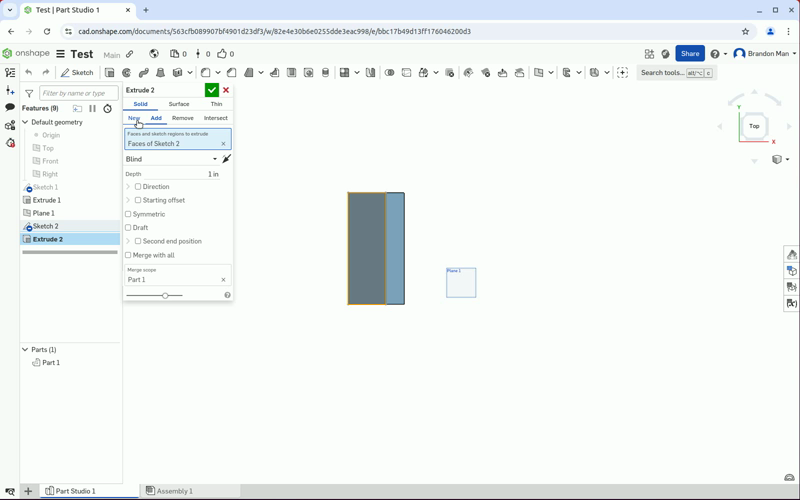
click(137, 120)
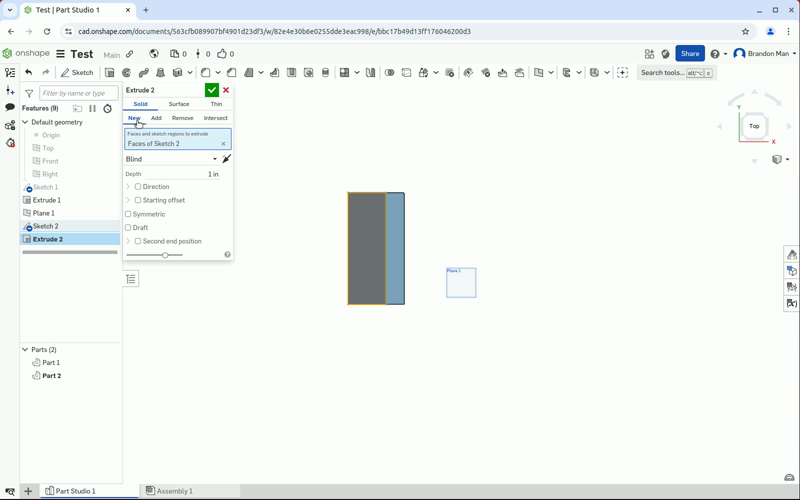
key(tab, 4)
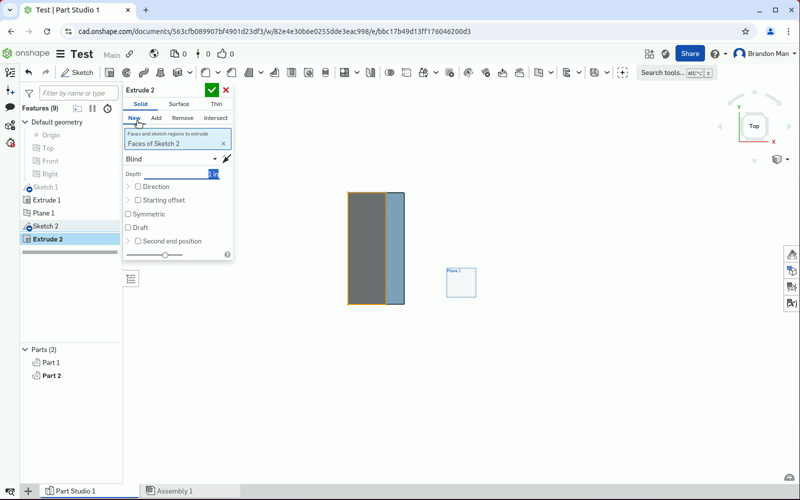
text(10.351)
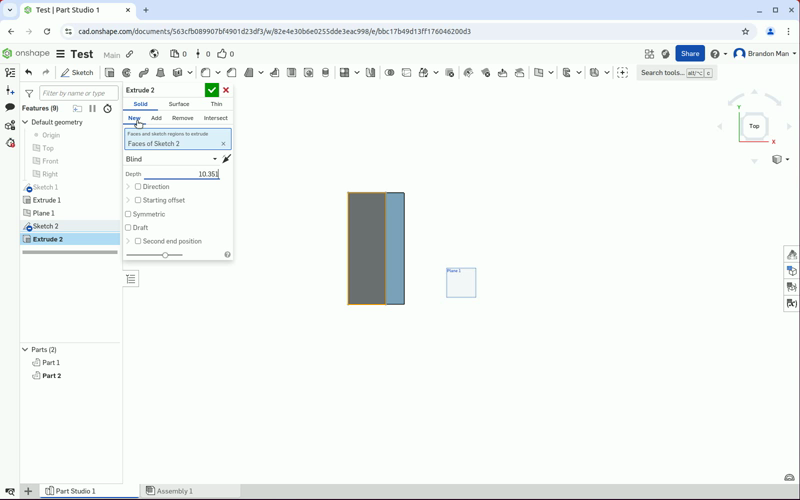
key(enter)
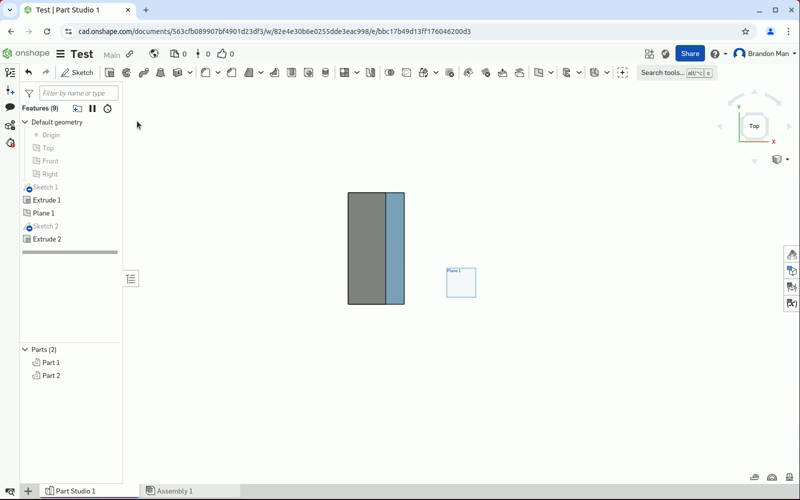
key(shift+h)
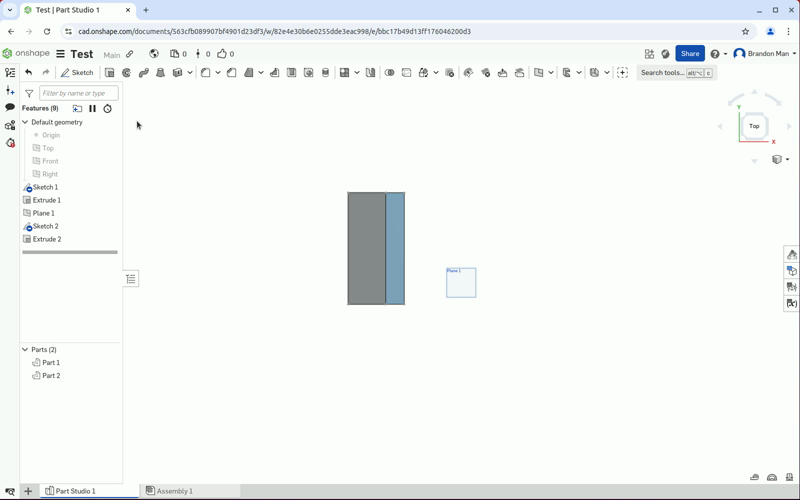
key(shift+h)
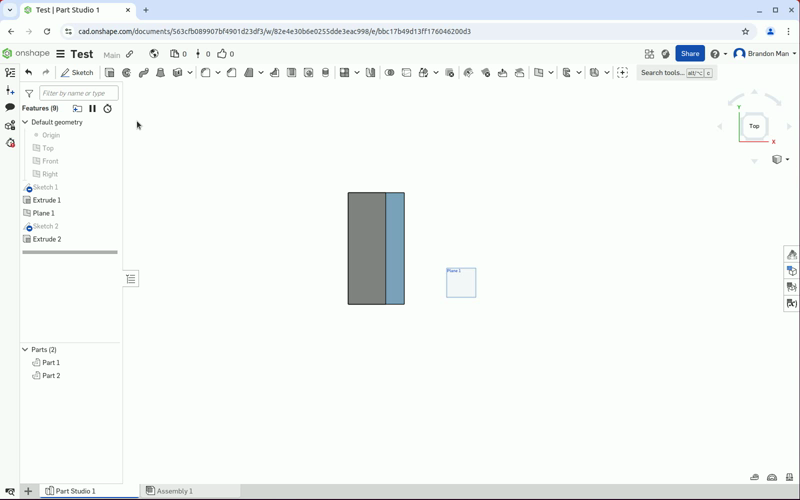
mouse_move(73, 189)
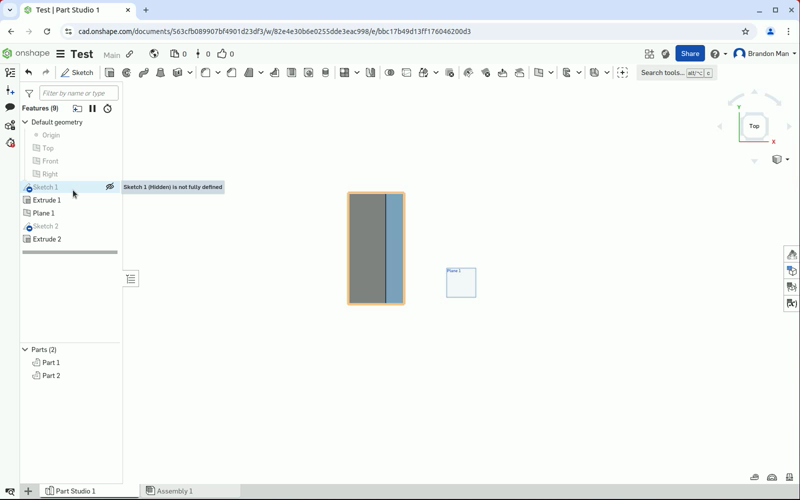
click(73, 189)
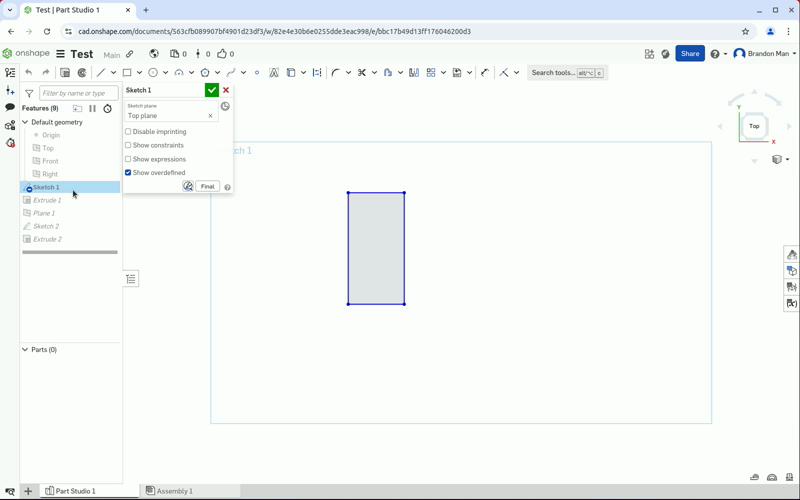
mouse_move(229, 92)
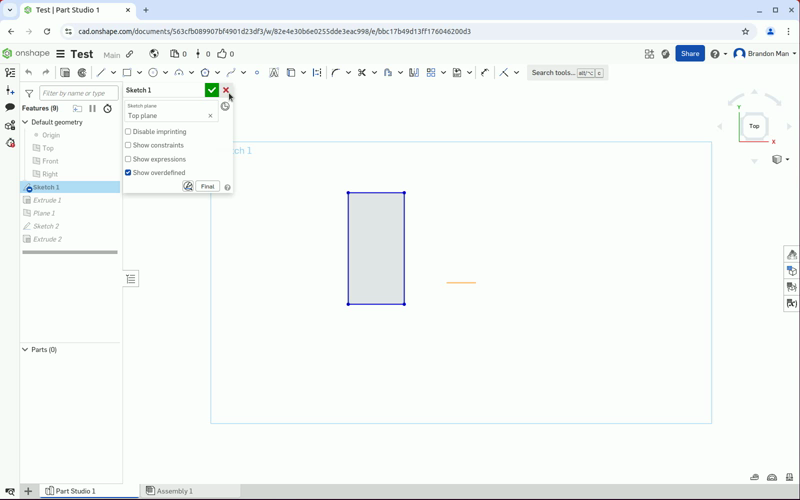
click(229, 92)
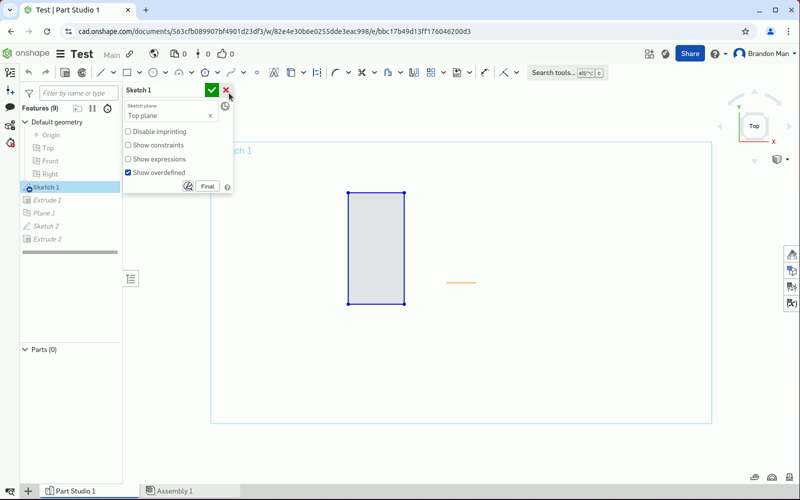
key(shift+s)
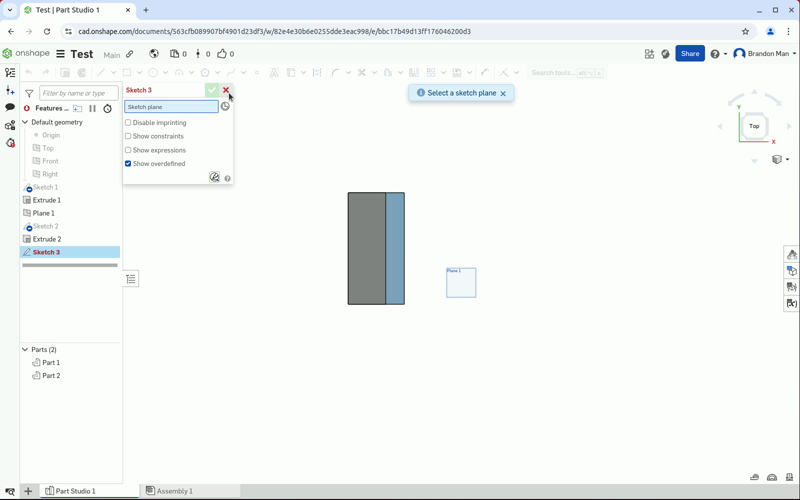
mouse_move(73, 215)
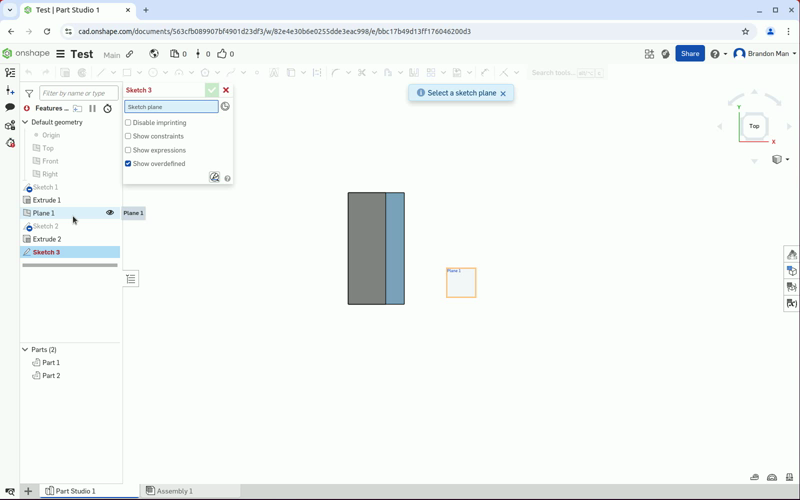
click(73, 215)
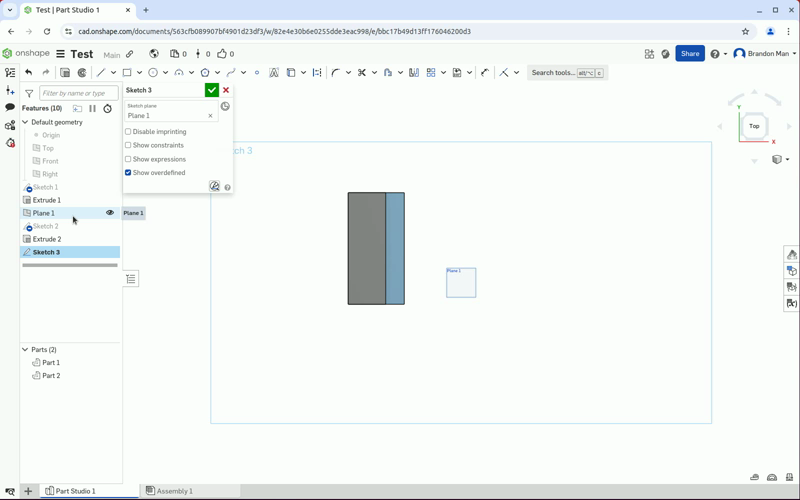
mouse_move(73, 352)
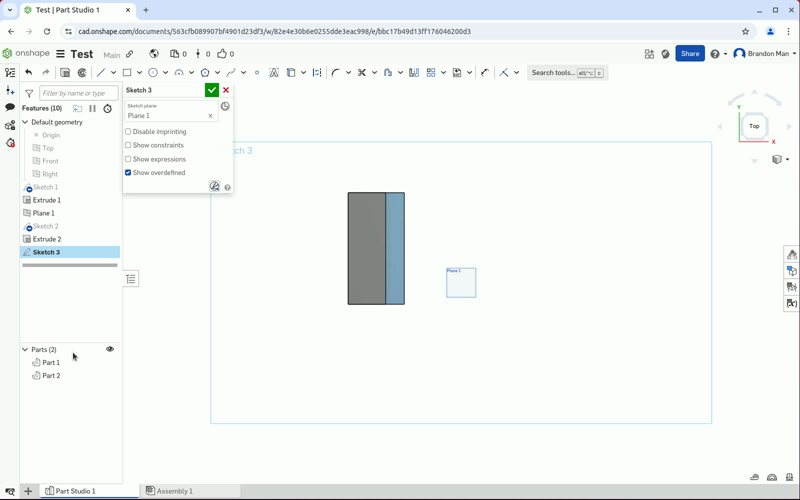
key(y)
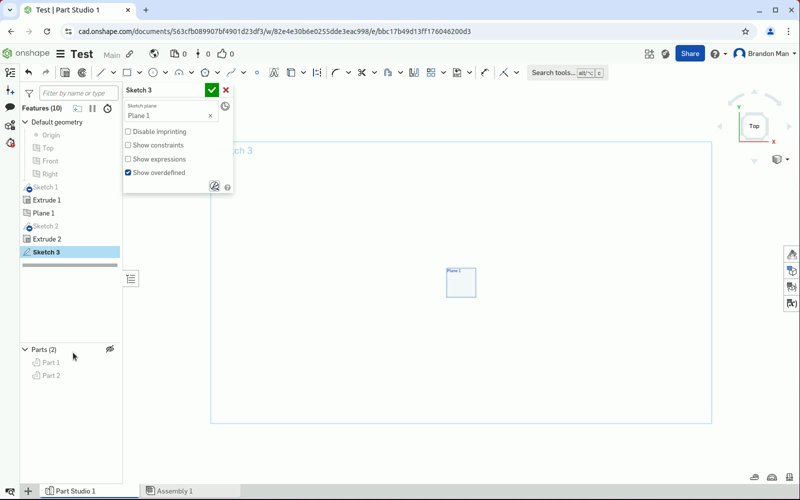
key(l)
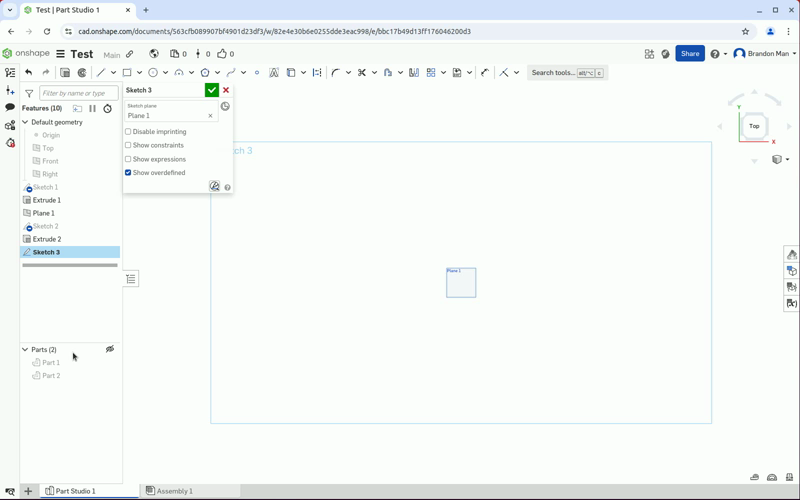
key_down(shift)
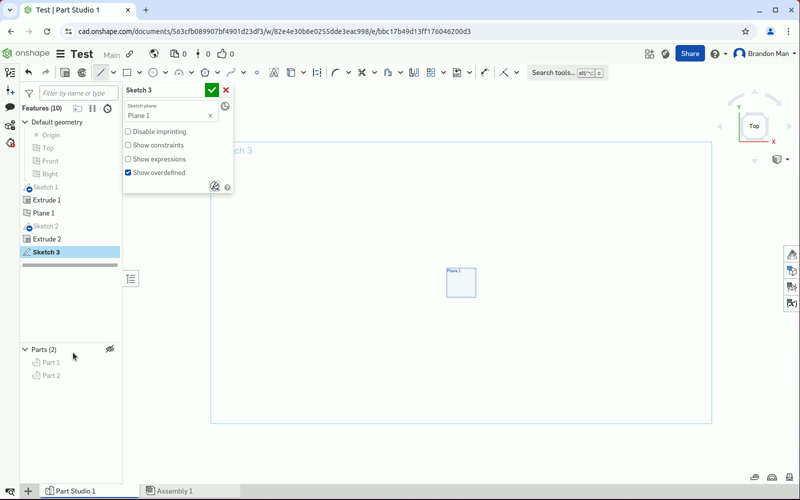
mouse_move(385, 304)
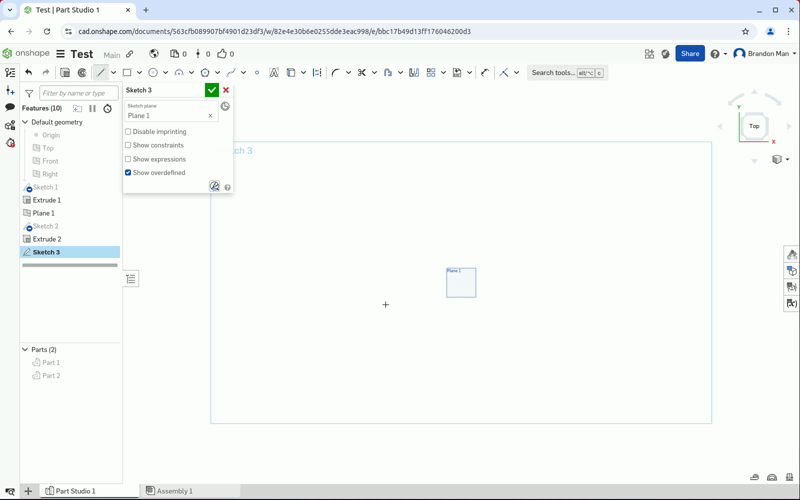
click(385, 304)
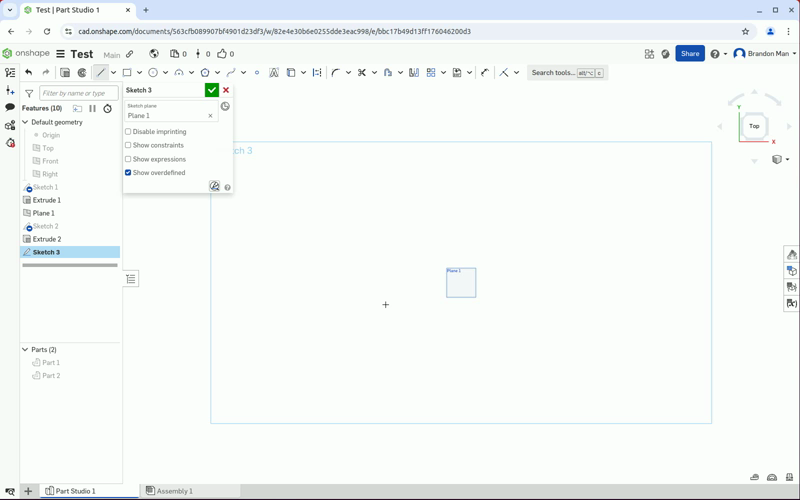
key_up(shift)
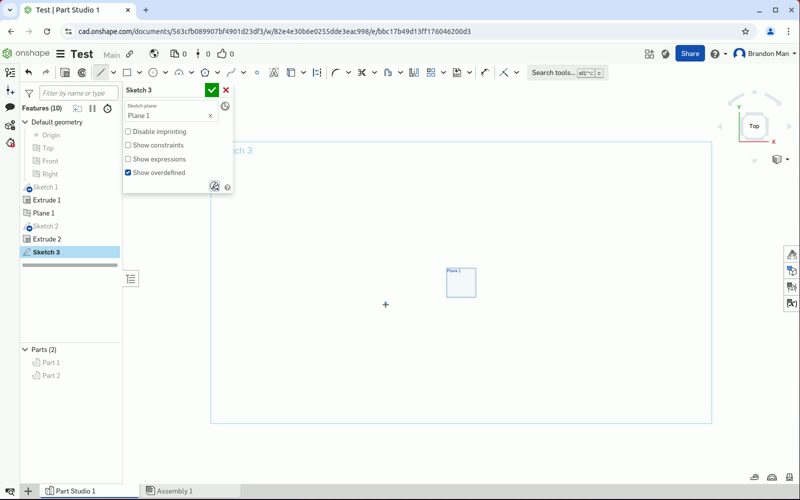
key_down(shift)
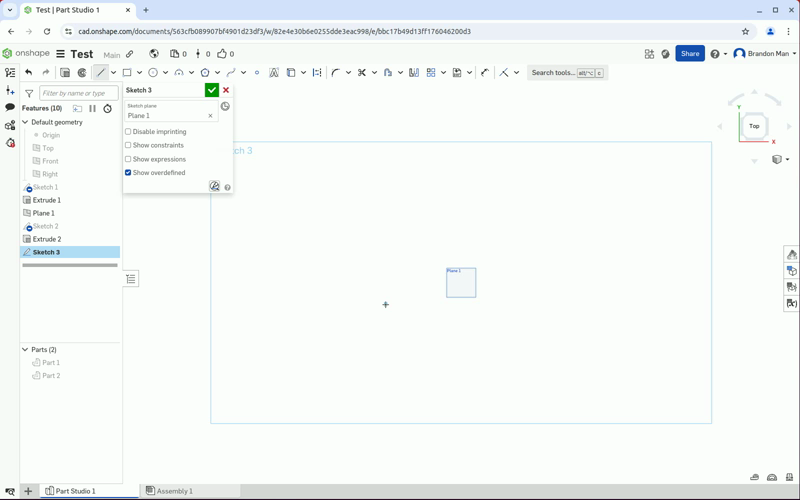
mouse_move(415, 304)
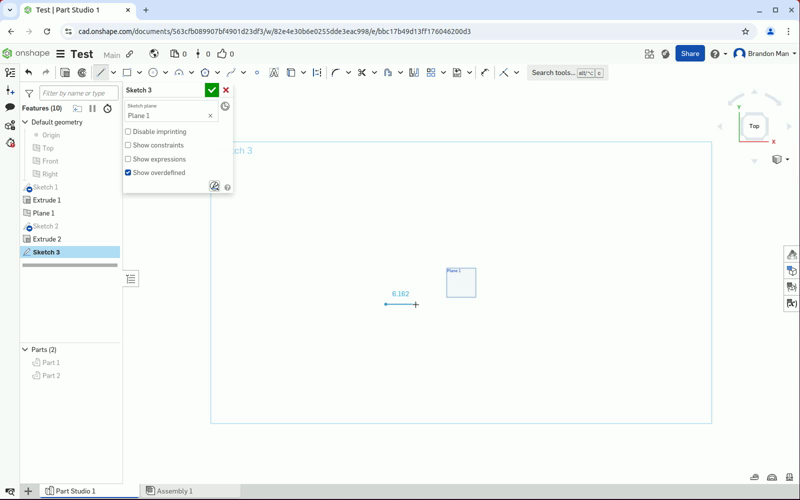
mouse_move(404, 304)
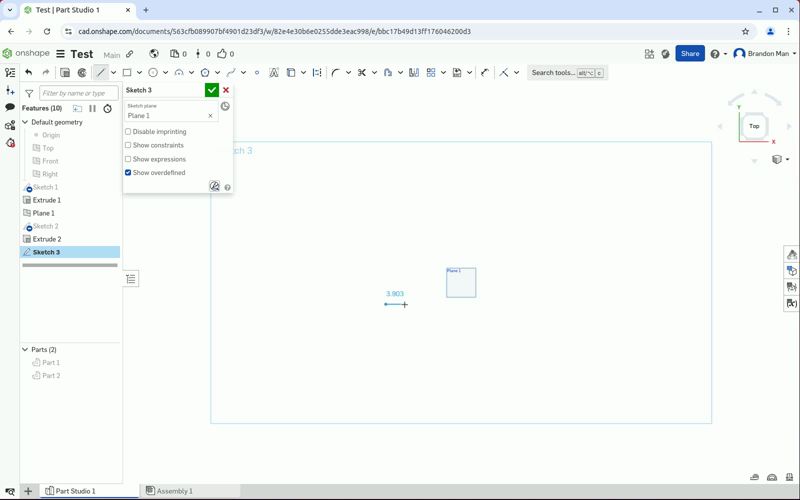
click(404, 304)
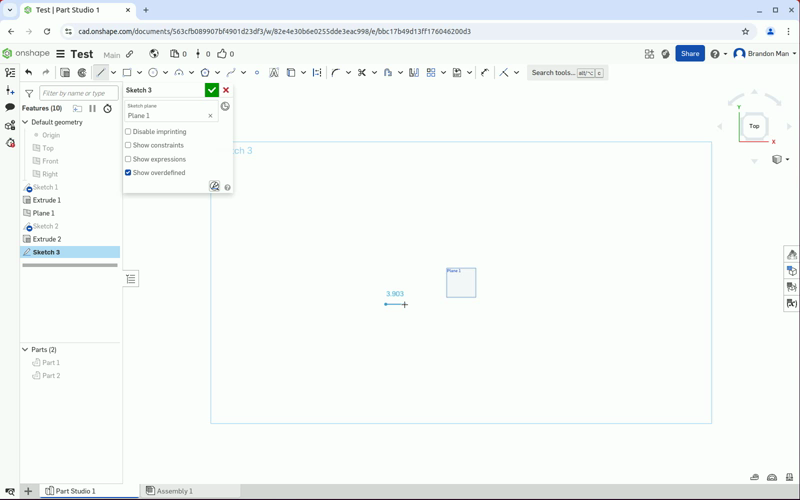
key_up(shift)
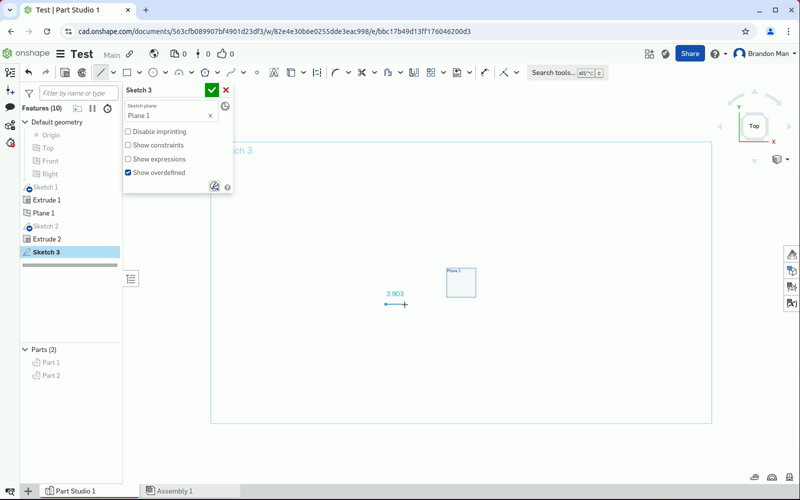
key_down(shift)
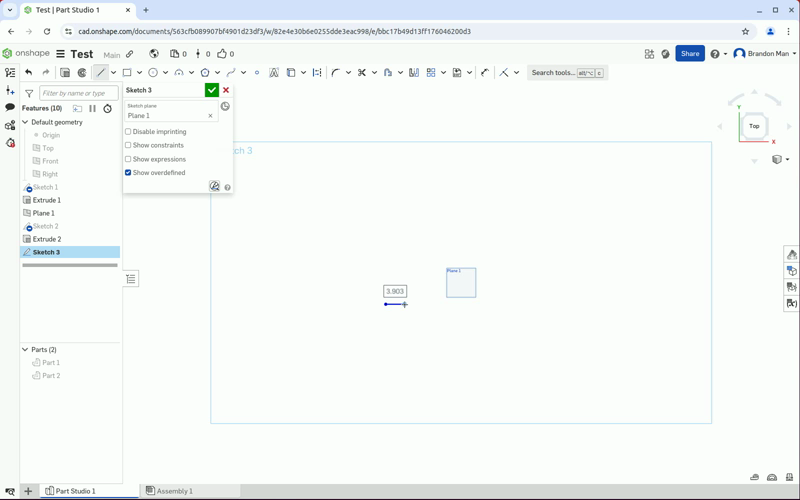
mouse_move(434, 304)
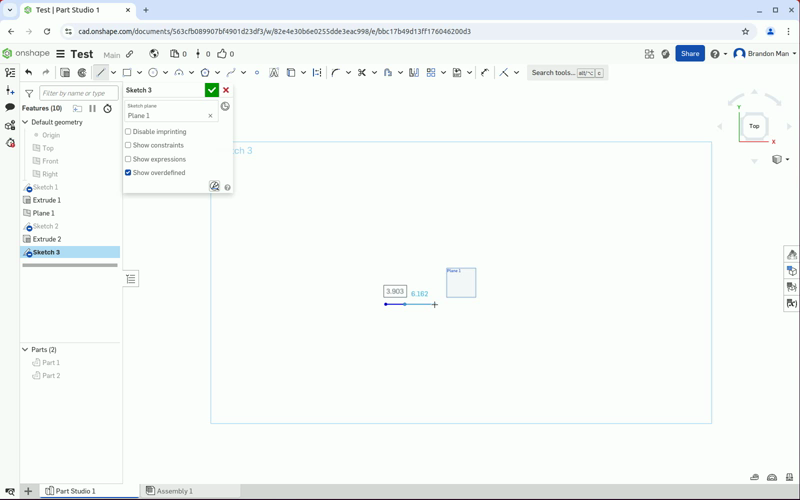
mouse_move(404, 265)
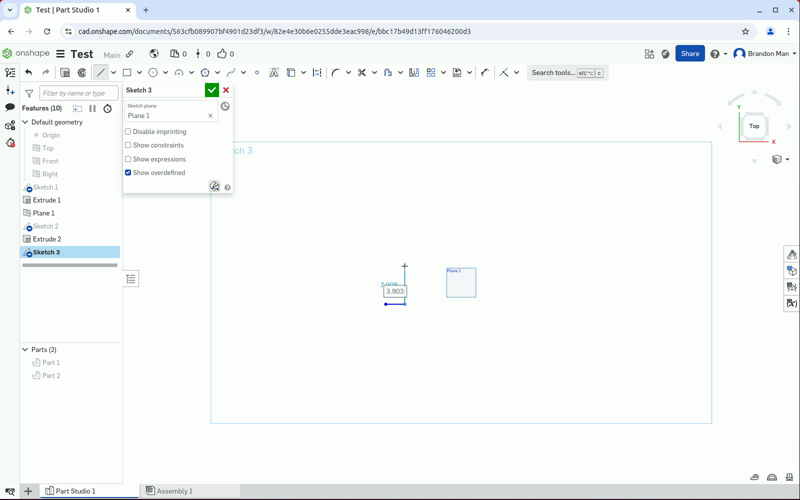
click(404, 265)
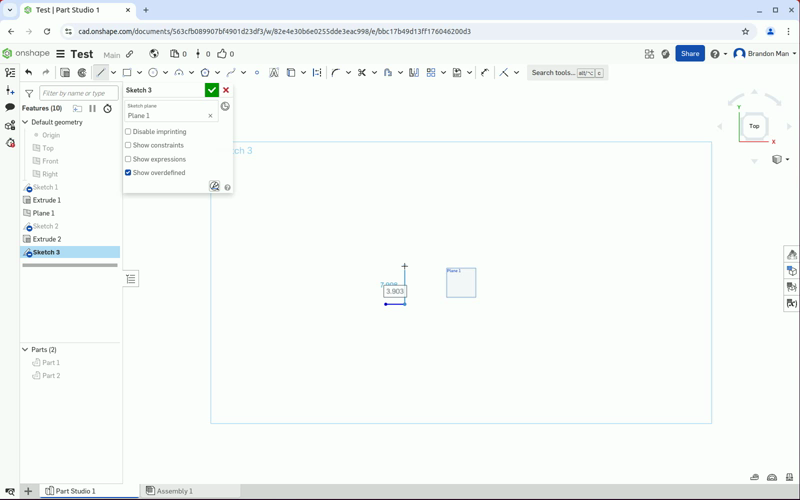
key_up(shift)
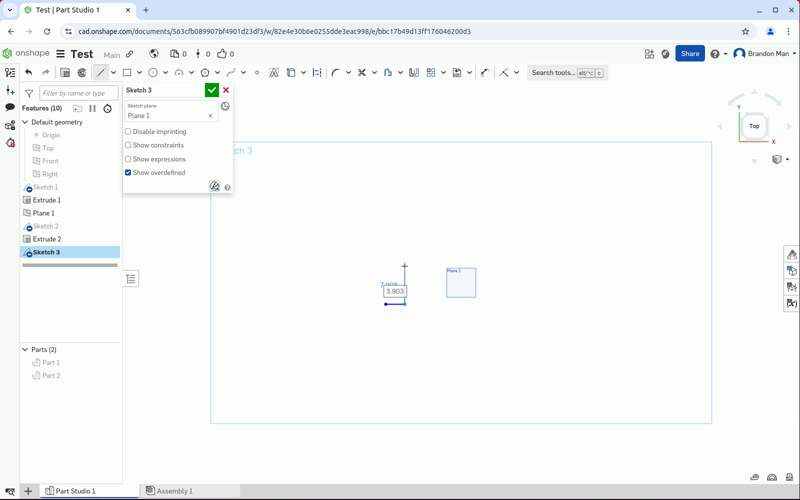
key_down(shift)
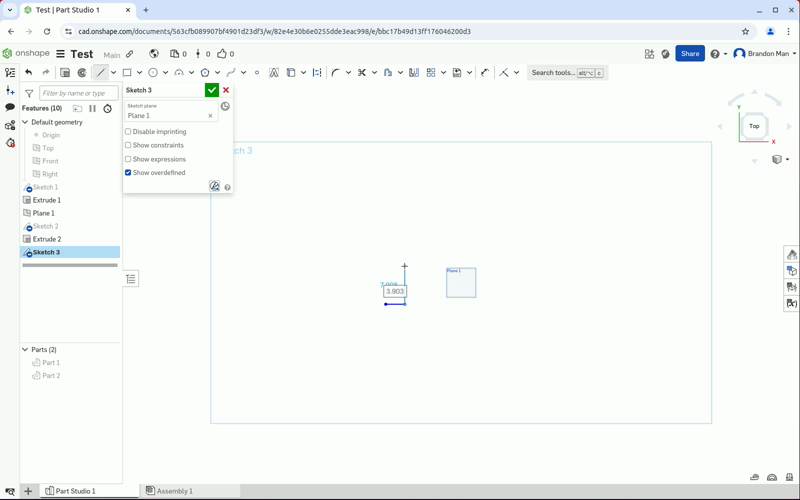
mouse_move(434, 265)
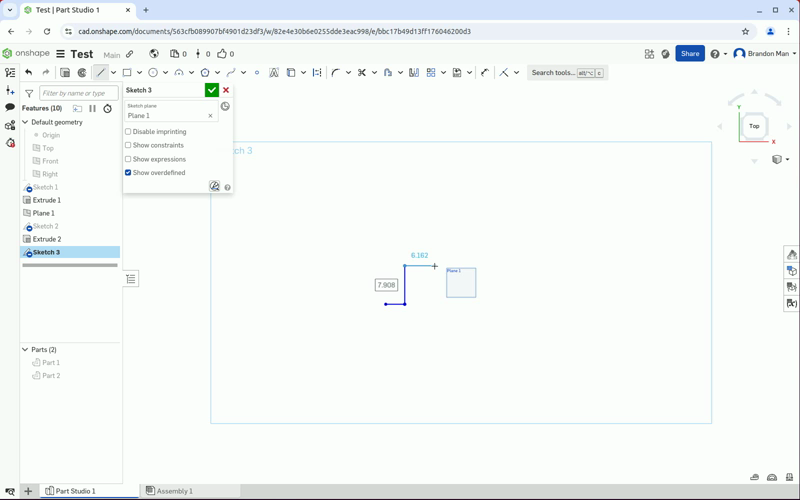
mouse_move(385, 265)
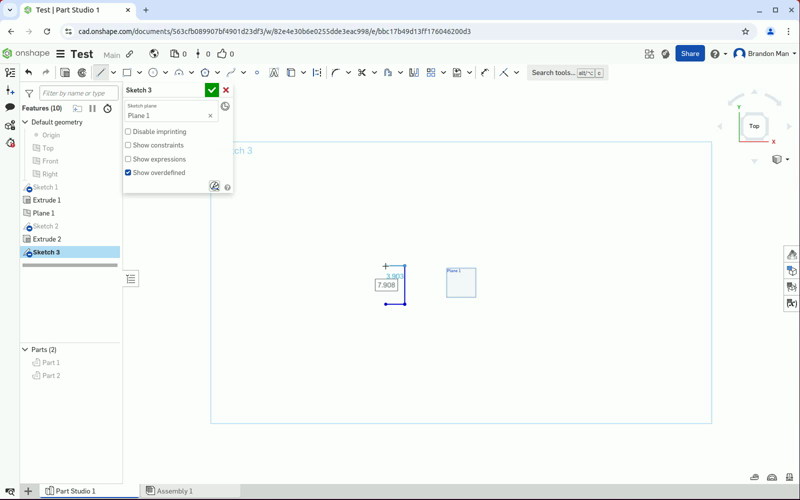
click(385, 265)
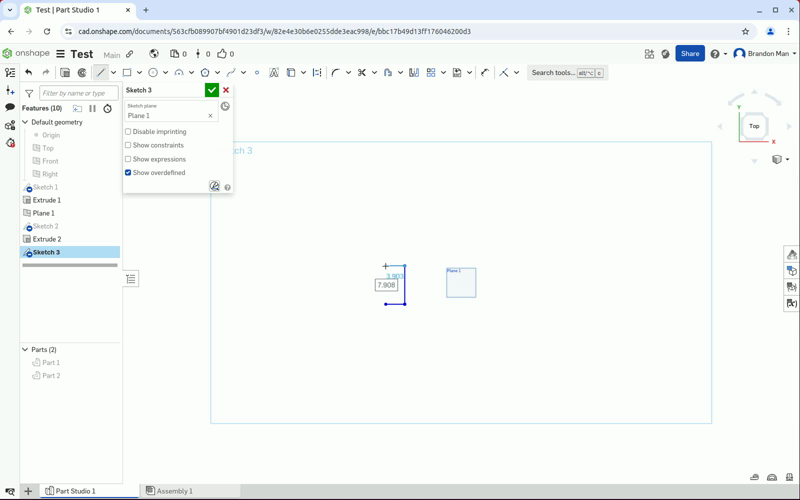
key_up(shift)
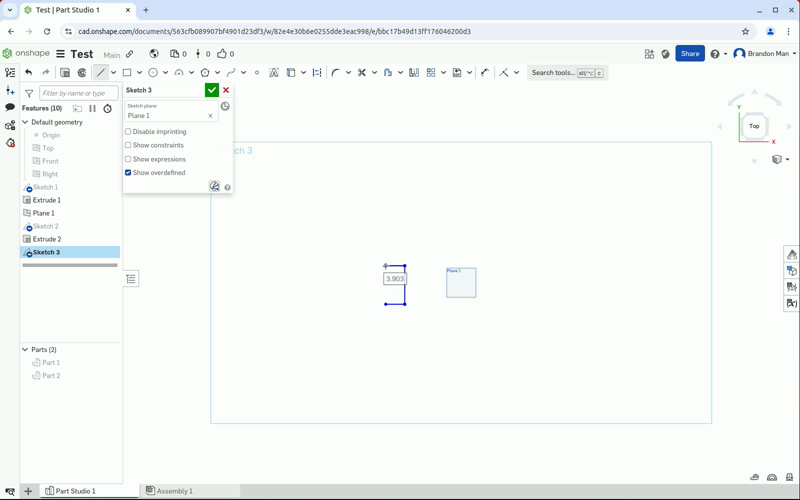
mouse_move(415, 265)
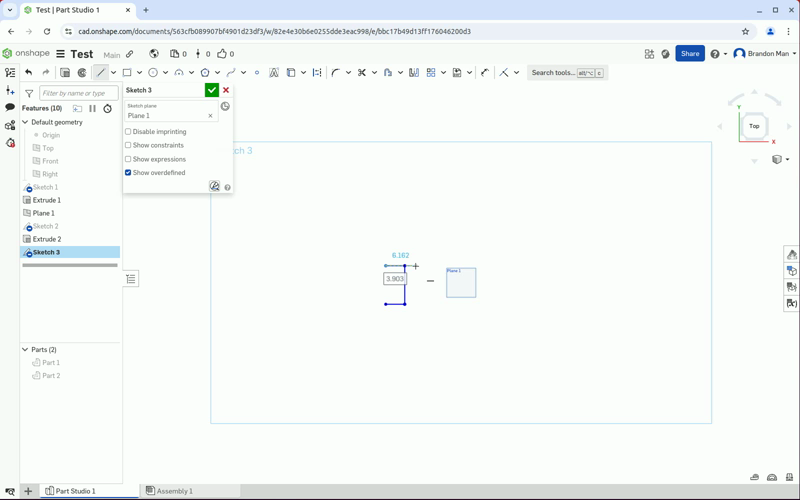
key_down(shift)
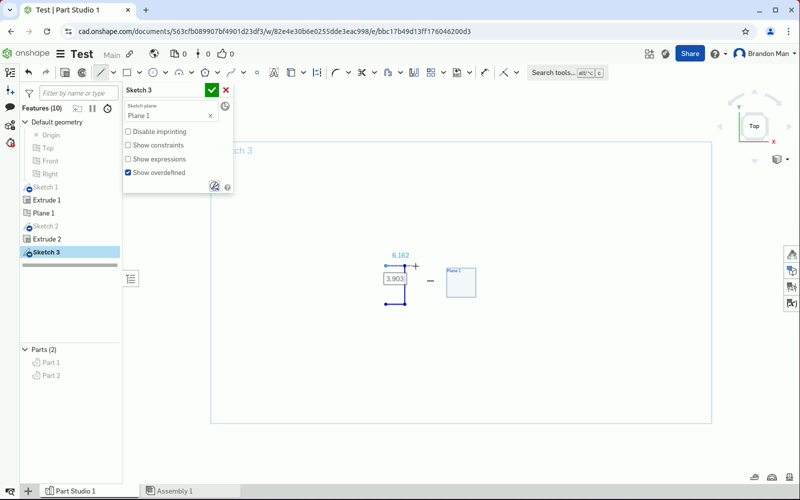
mouse_move(385, 304)
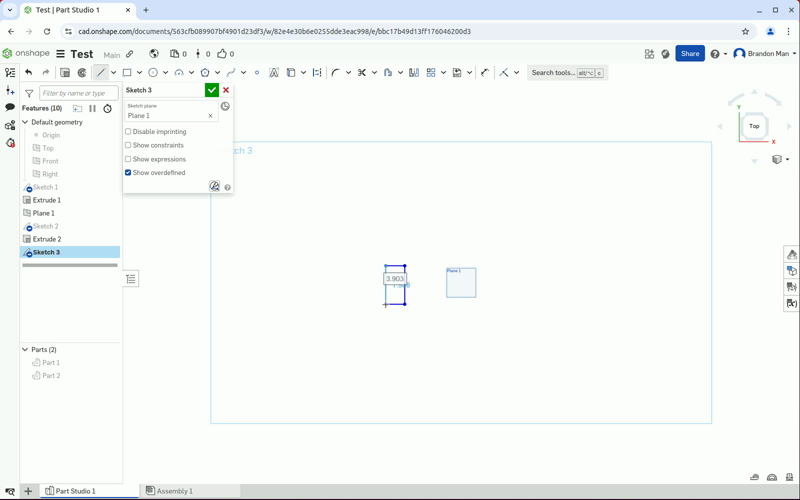
key_up(shift)
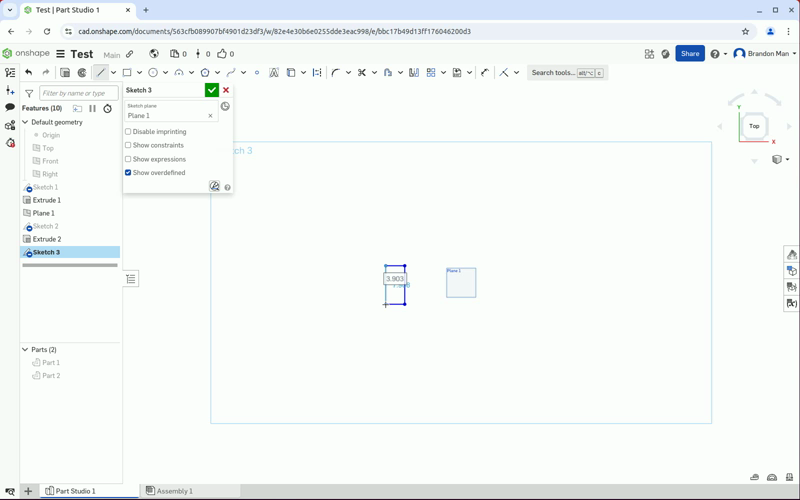
click(385, 304)
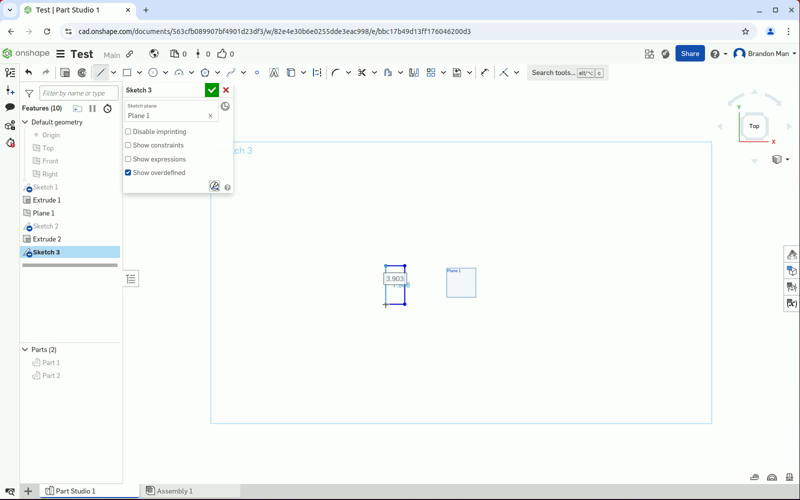
key(esc)
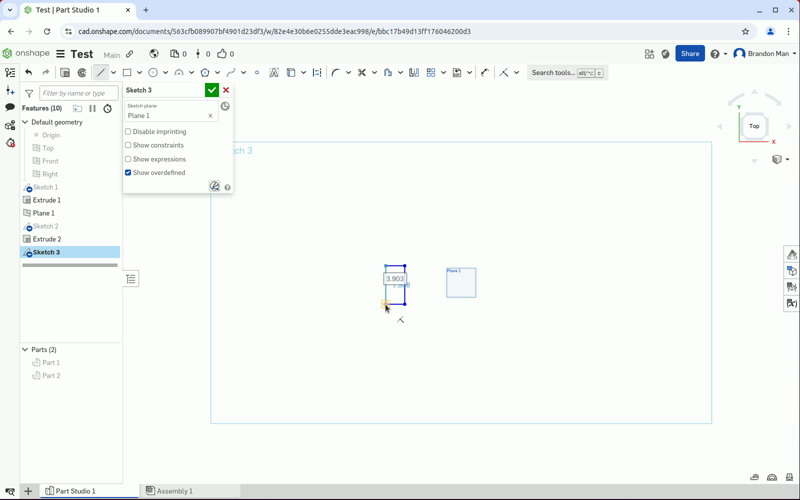
mouse_move(388, 271)
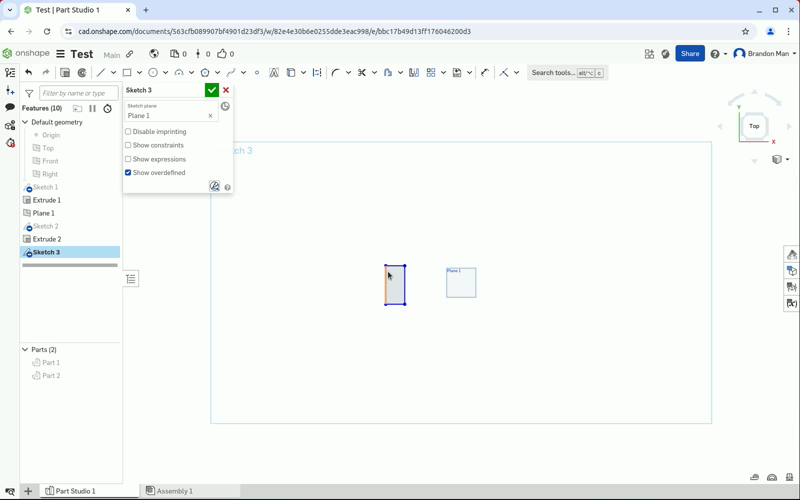
scroll(6)
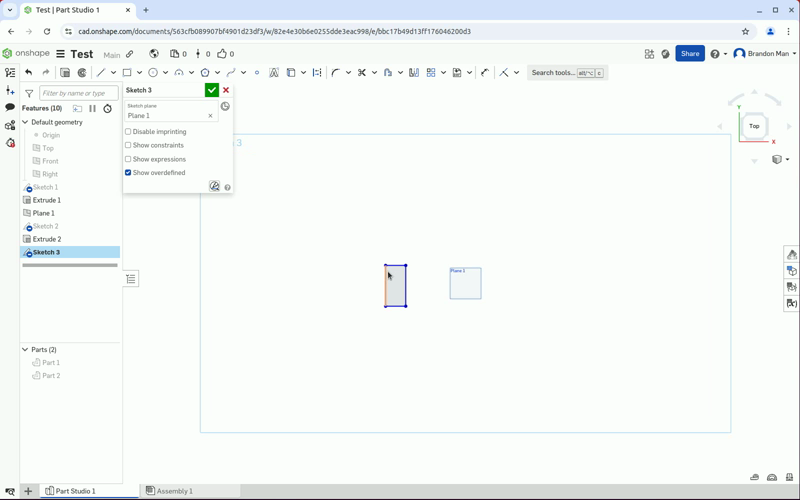
scroll(6)
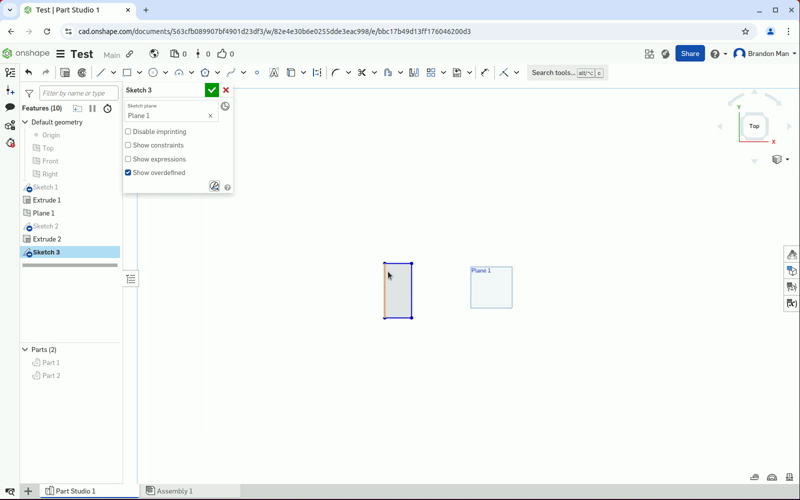
scroll(6)
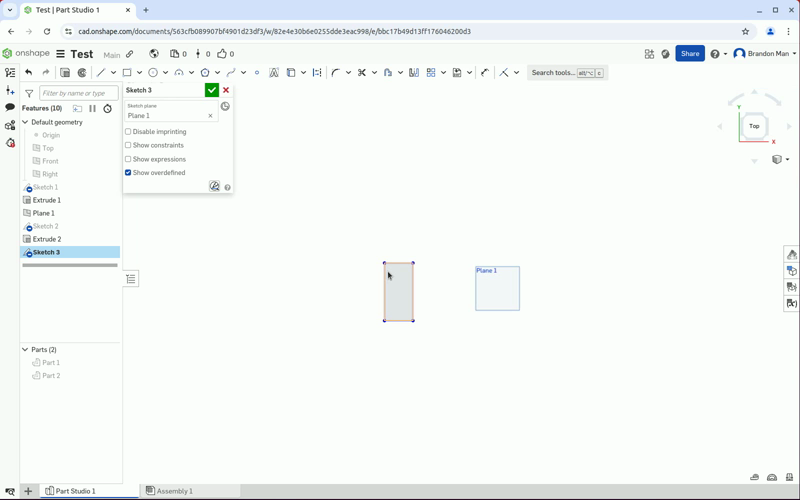
scroll(6)
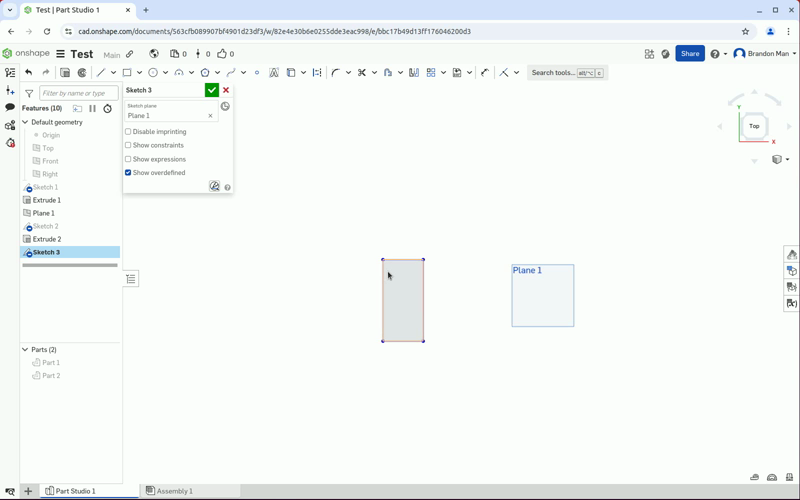
scroll(6)
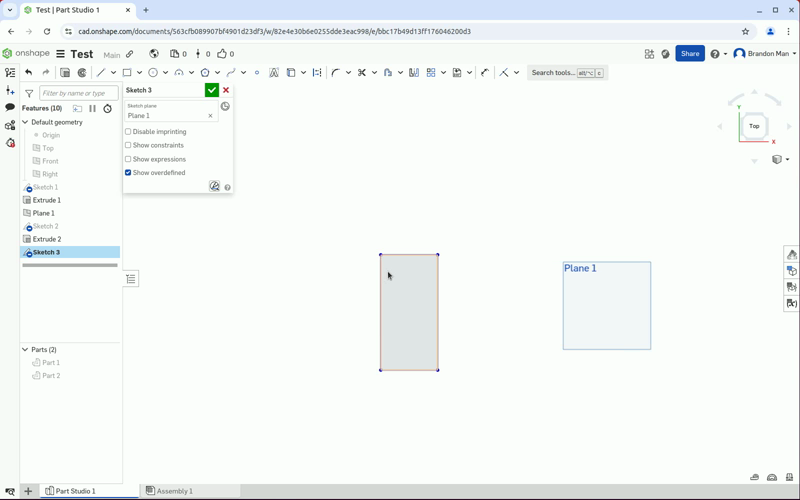
scroll(6)
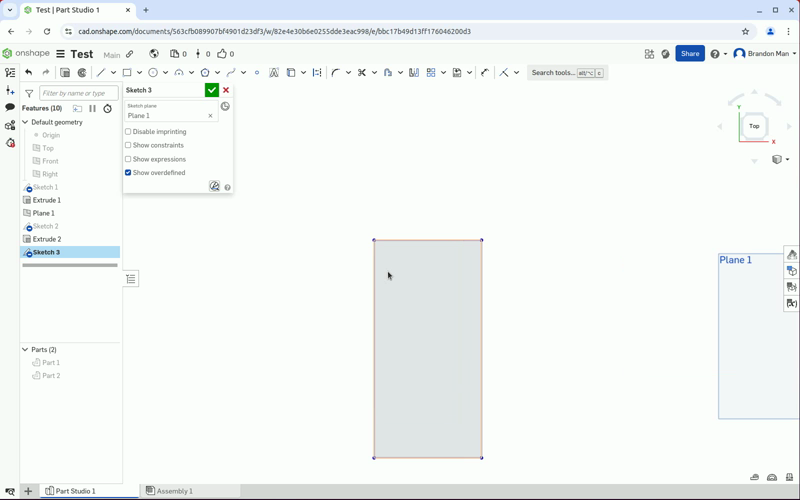
scroll(6)
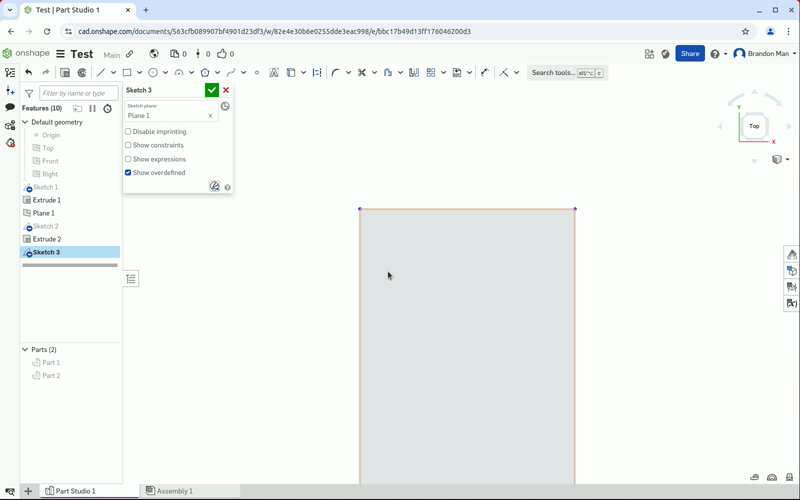
click(388, 271)
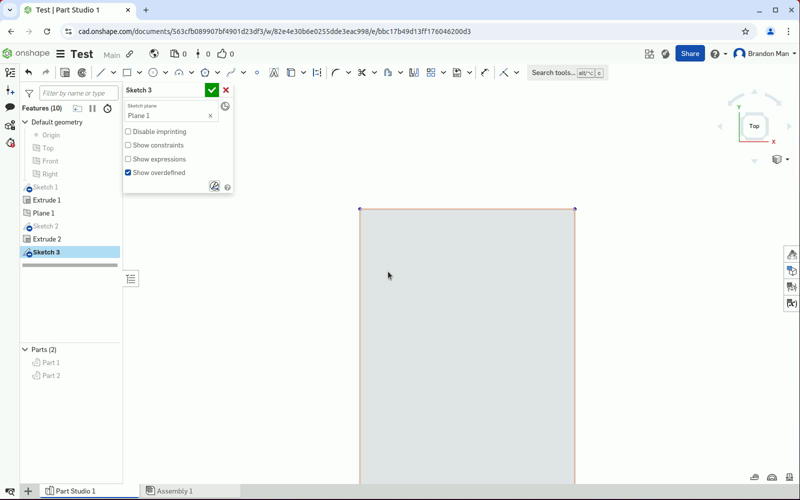
scroll(-6)
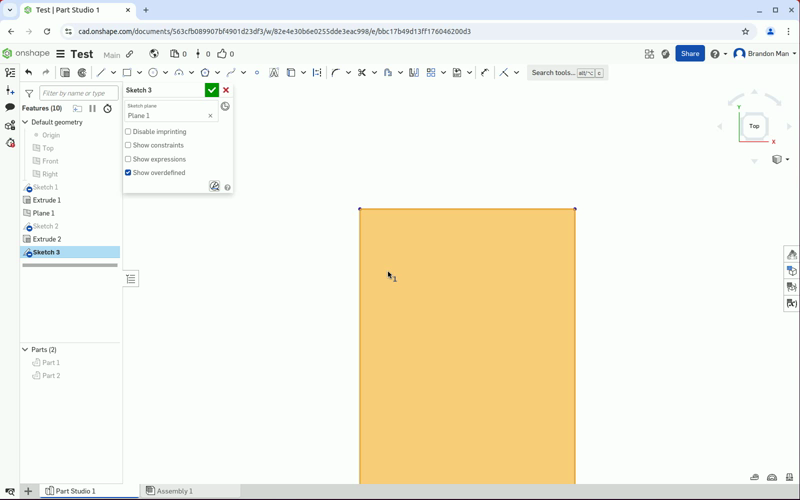
scroll(-6)
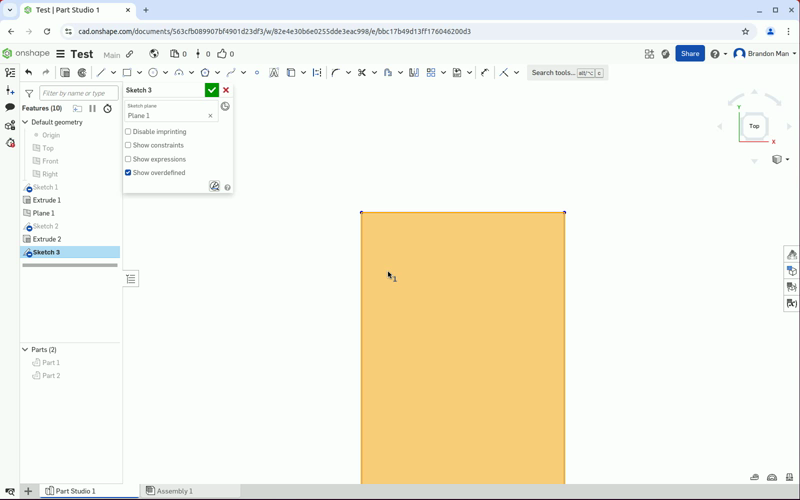
scroll(-6)
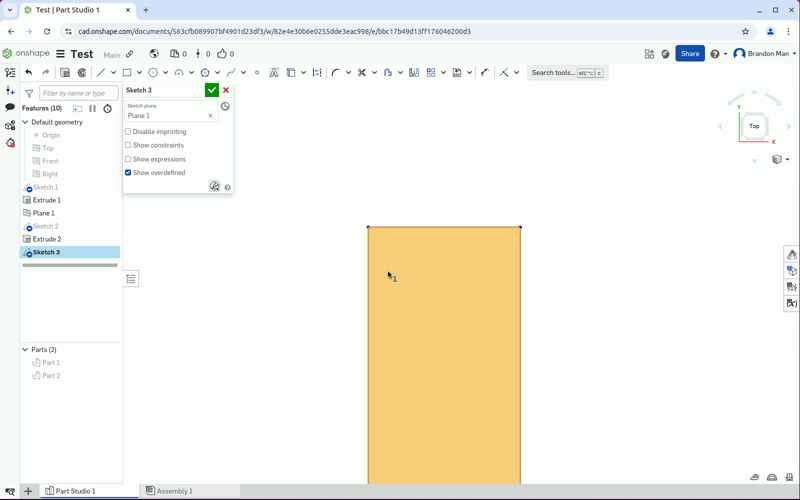
scroll(-6)
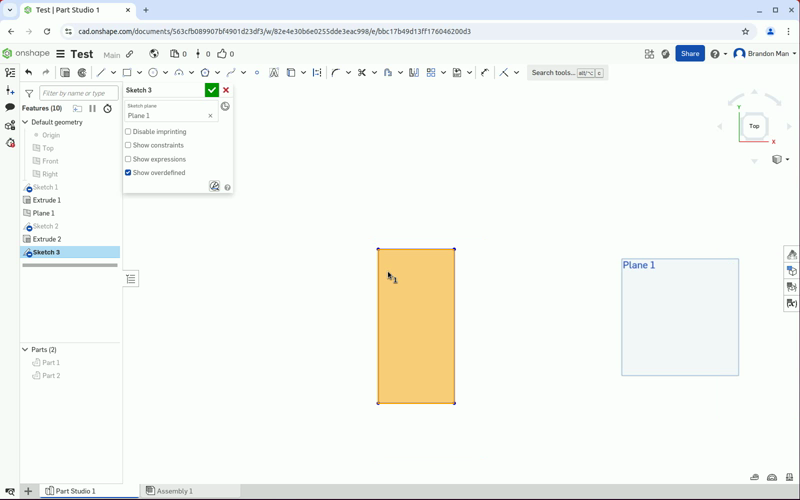
scroll(-6)
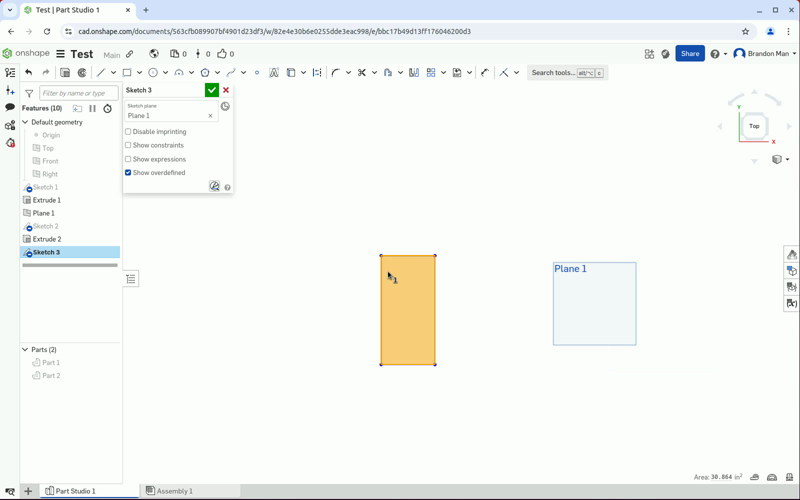
scroll(-6)
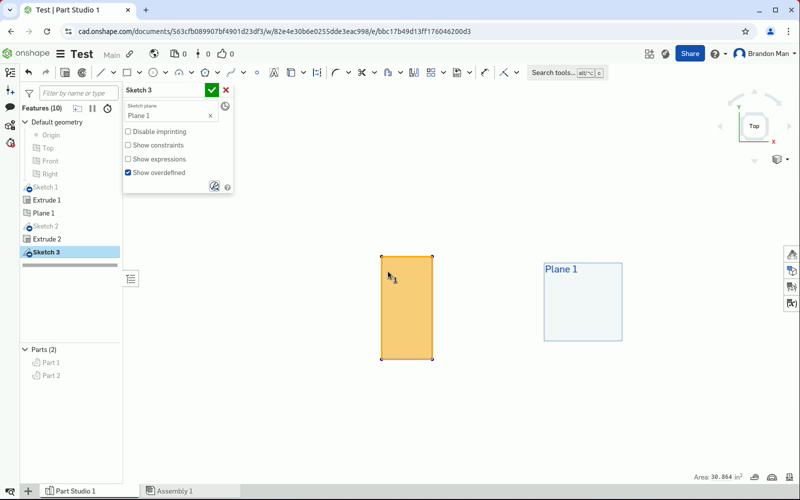
scroll(-6)
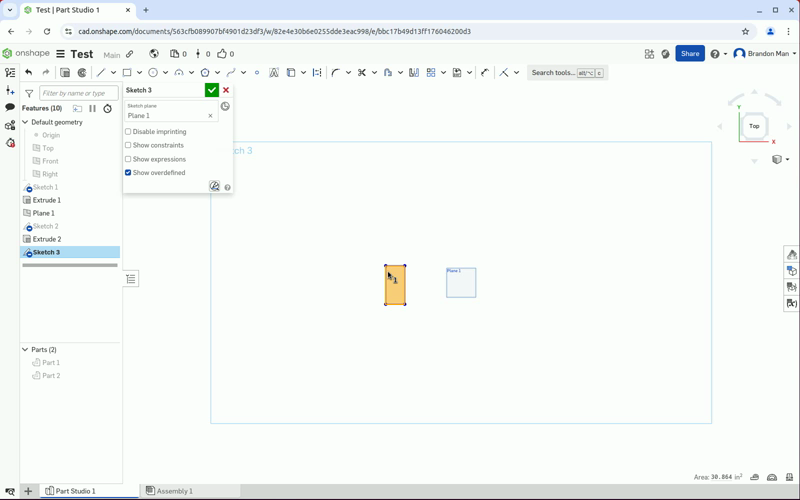
mouse_move(73, 352)
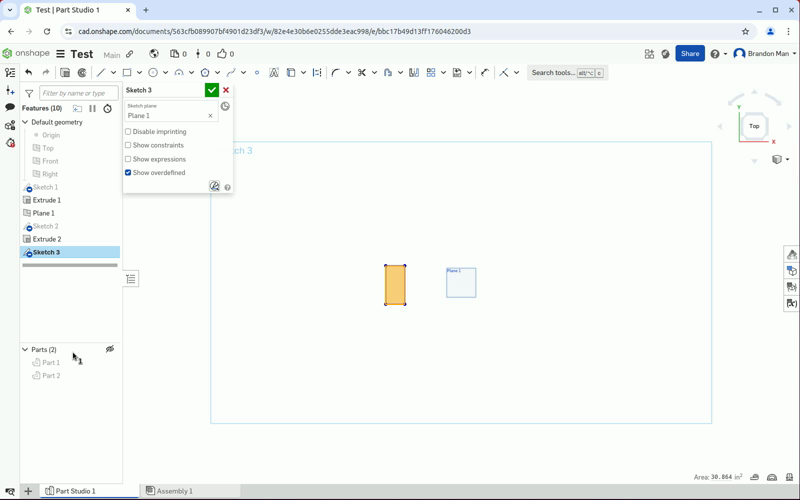
key(shift+y)
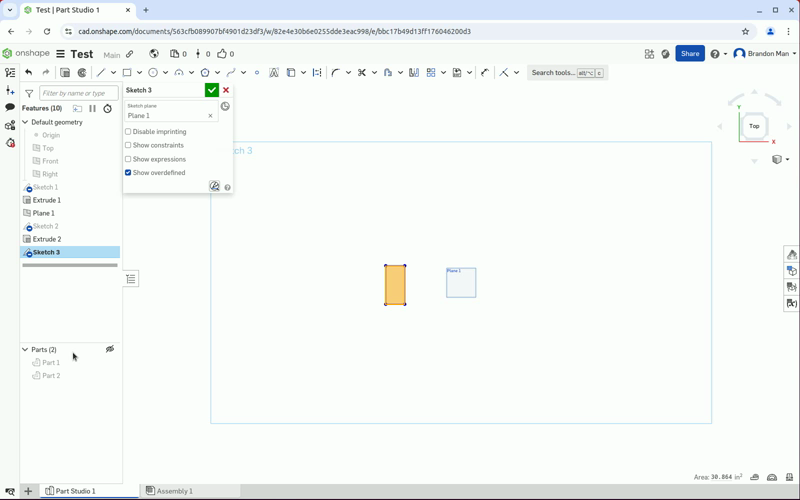
key(shift+e)
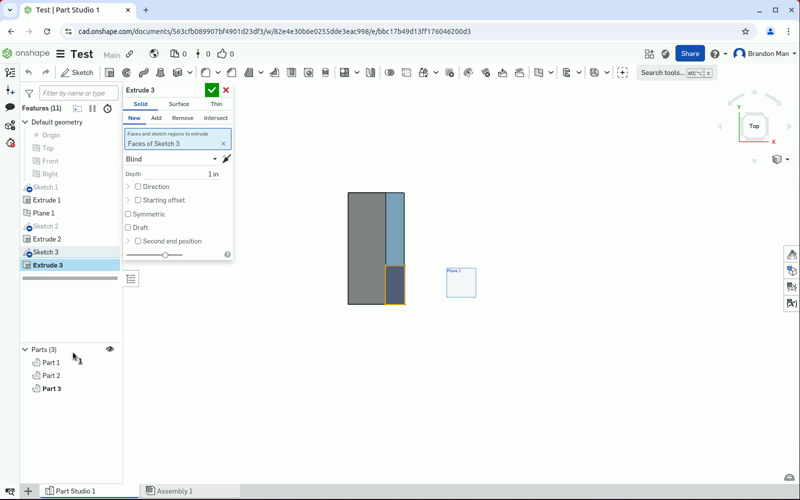
mouse_move(143, 106)
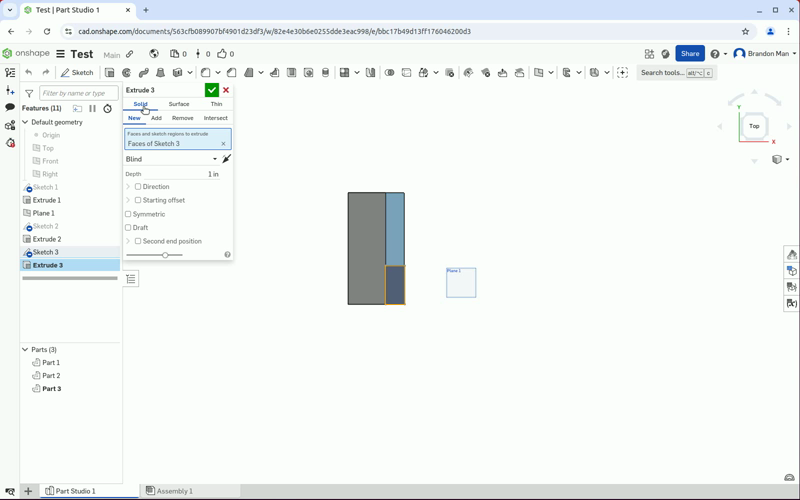
click(143, 106)
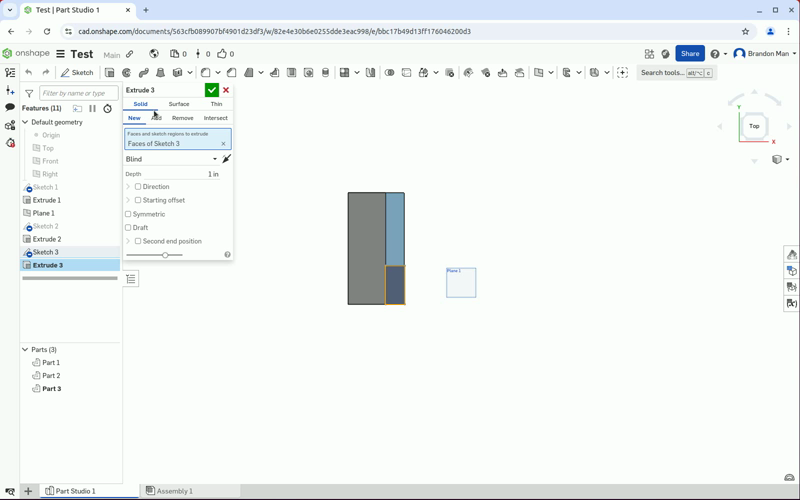
mouse_move(186, 120)
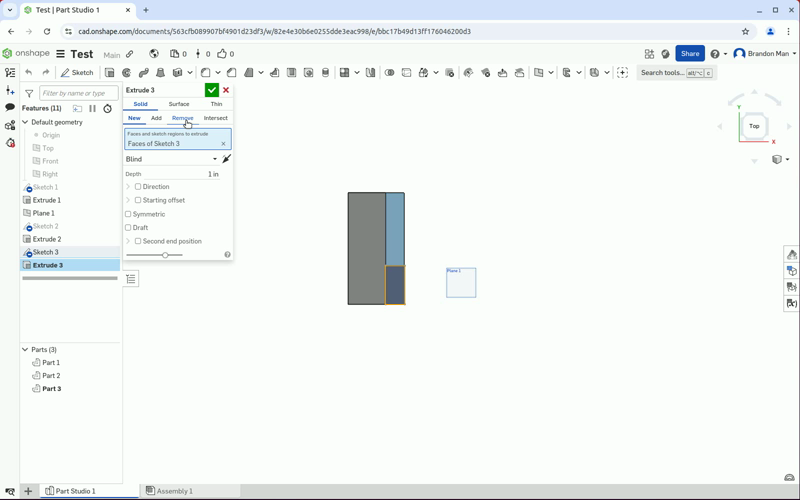
click(186, 120)
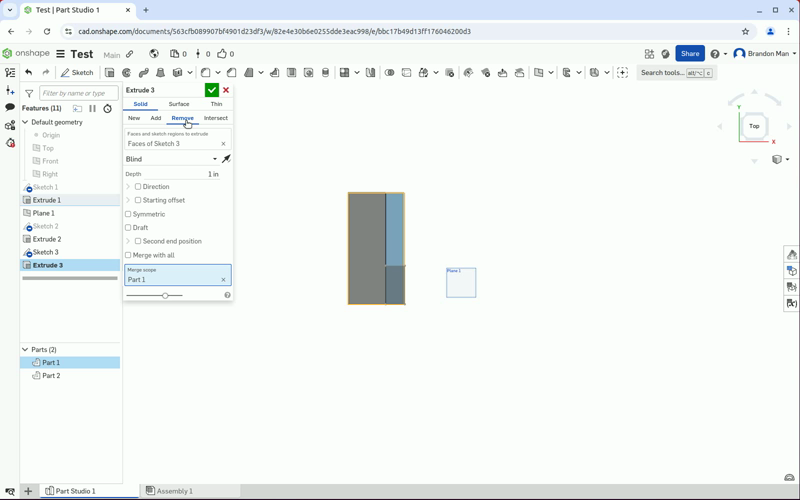
key(tab, 4)
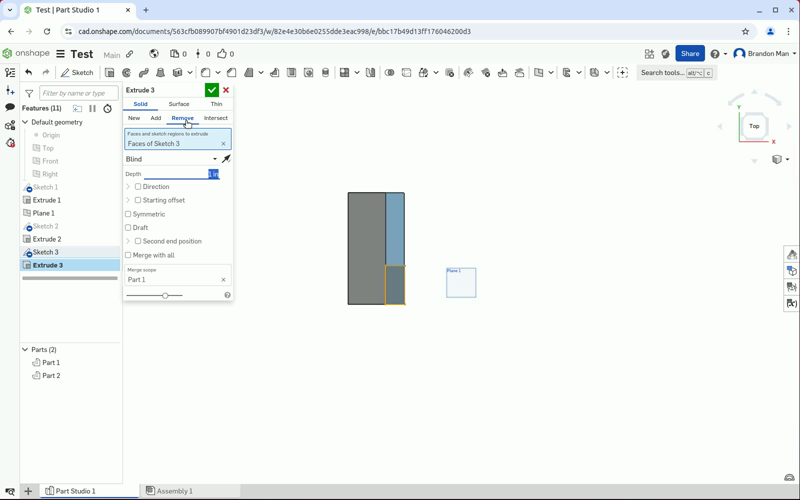
text(1.926)
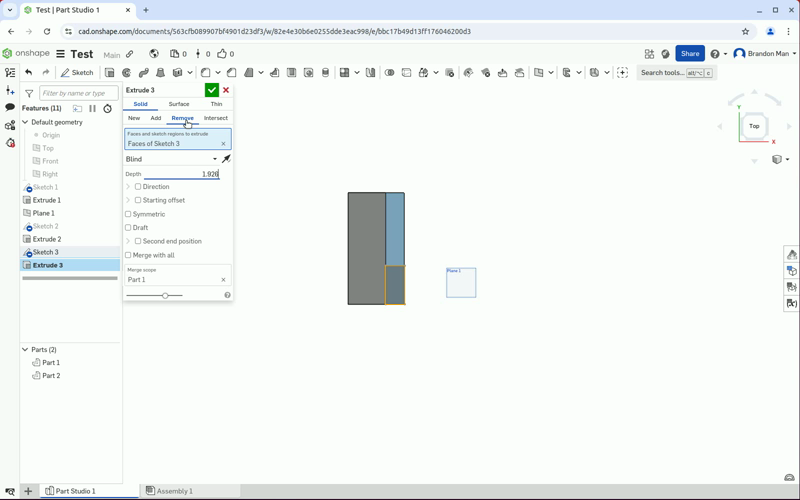
key(tab, 6)
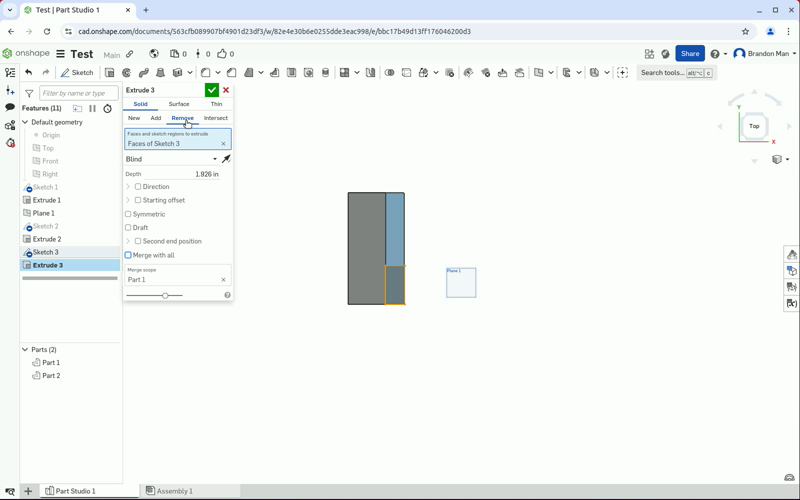
key(space)
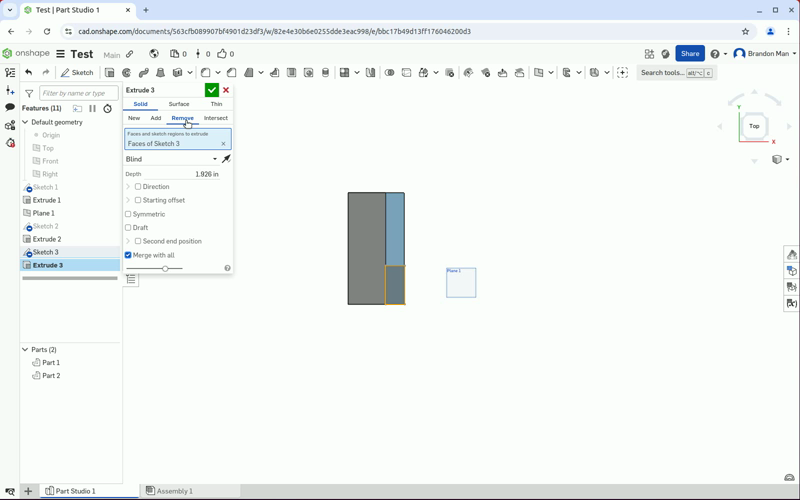
key(enter)
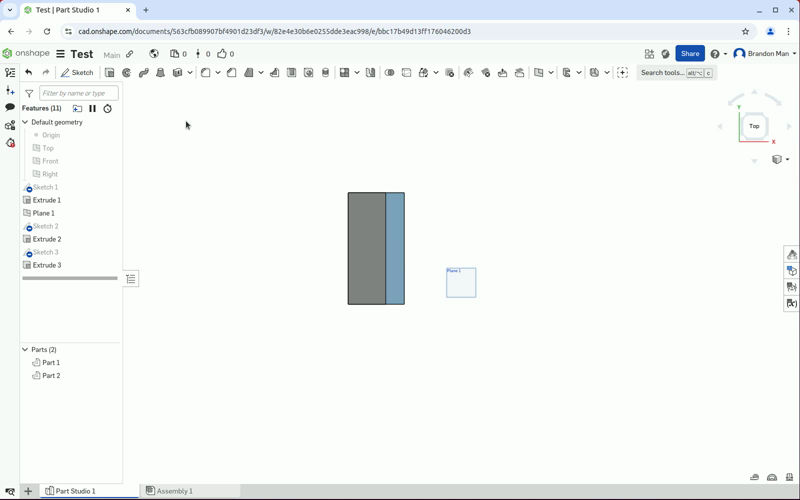
key(shift+h)
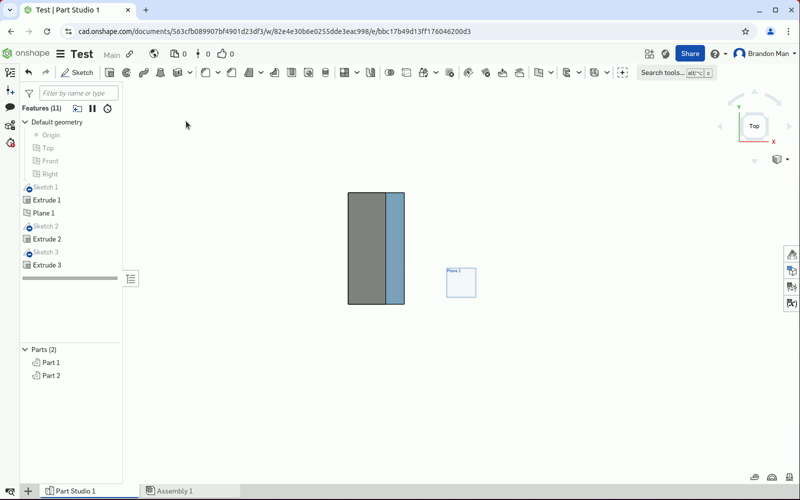
key(shift+h)
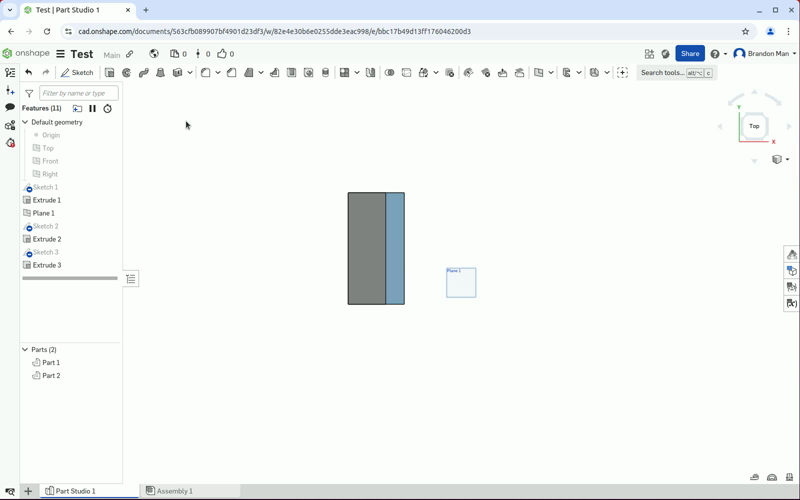
mouse_move(73, 189)
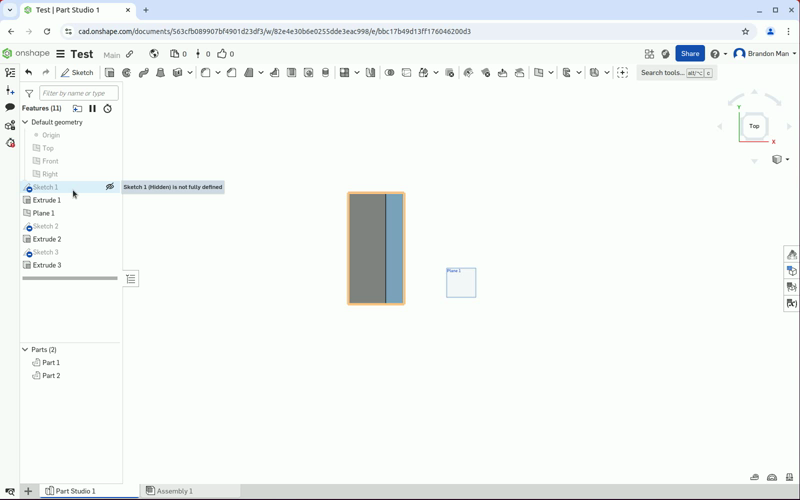
click(73, 189)
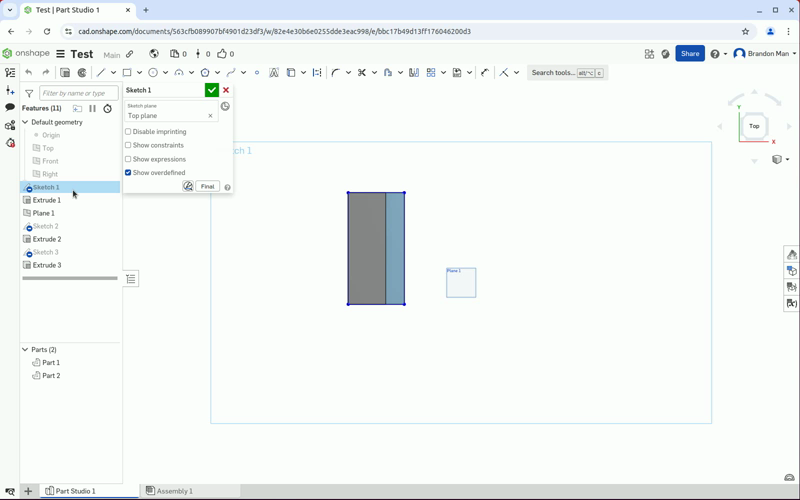
mouse_move(229, 92)
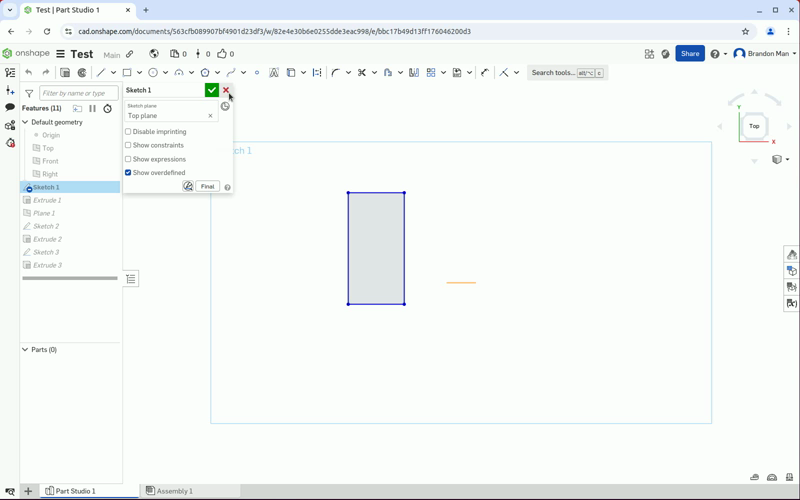
click(229, 92)
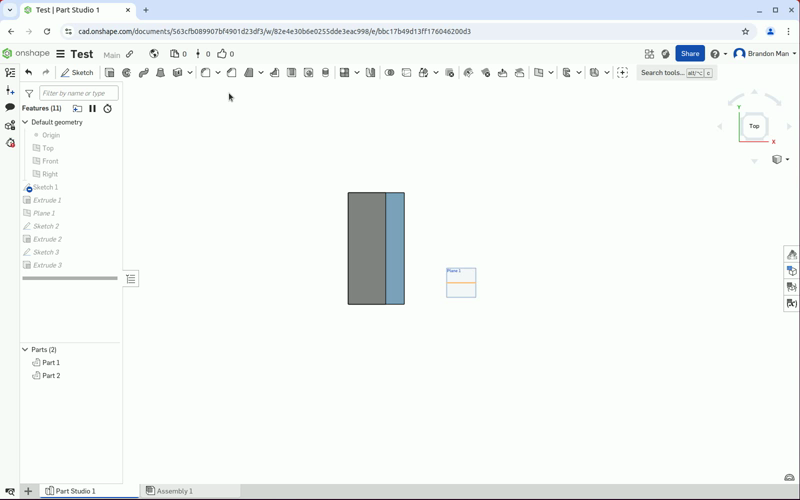
key(shift+s)
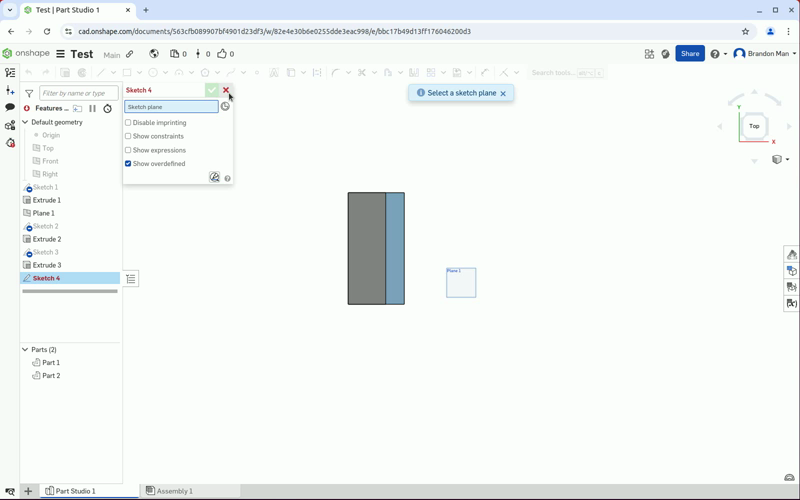
mouse_move(73, 215)
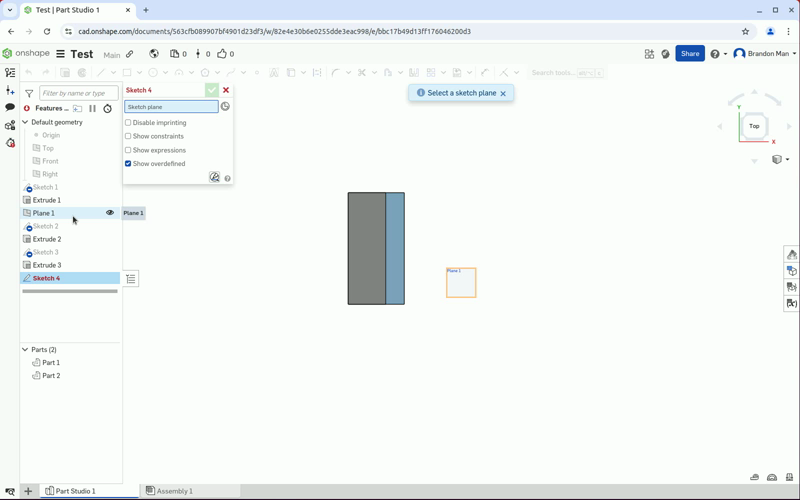
click(73, 215)
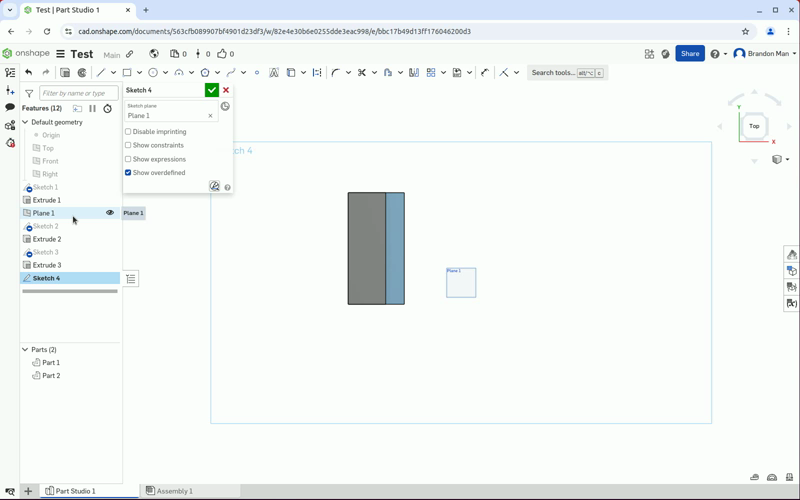
mouse_move(73, 352)
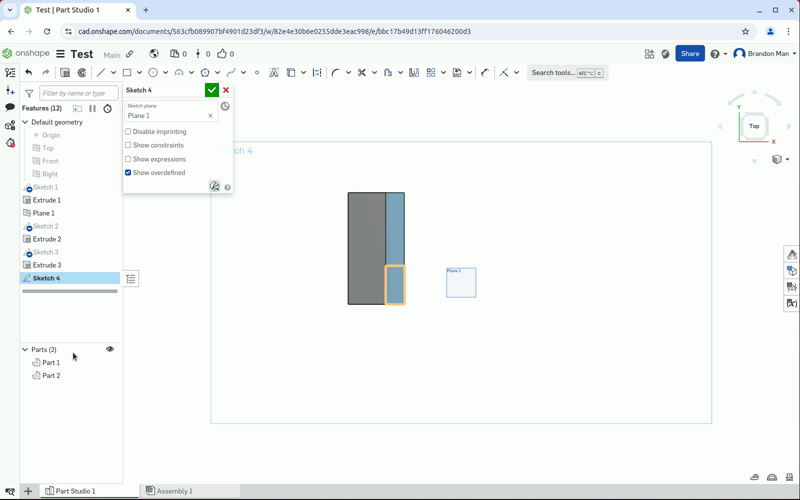
key(y)
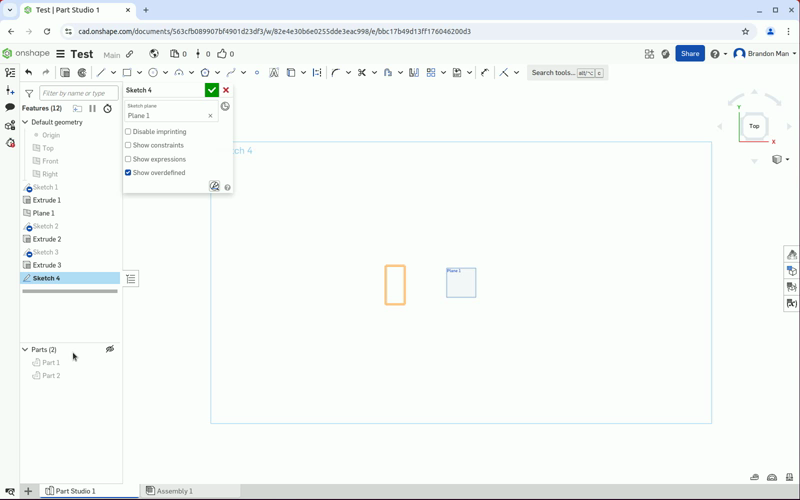
key(l)
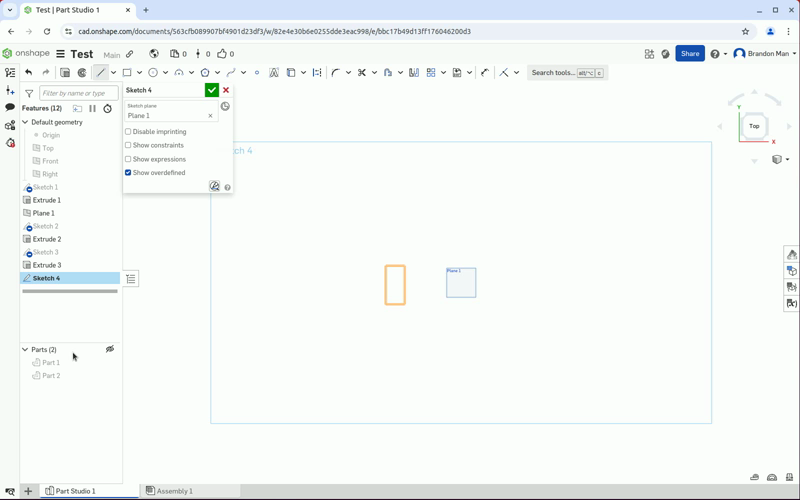
key_down(shift)
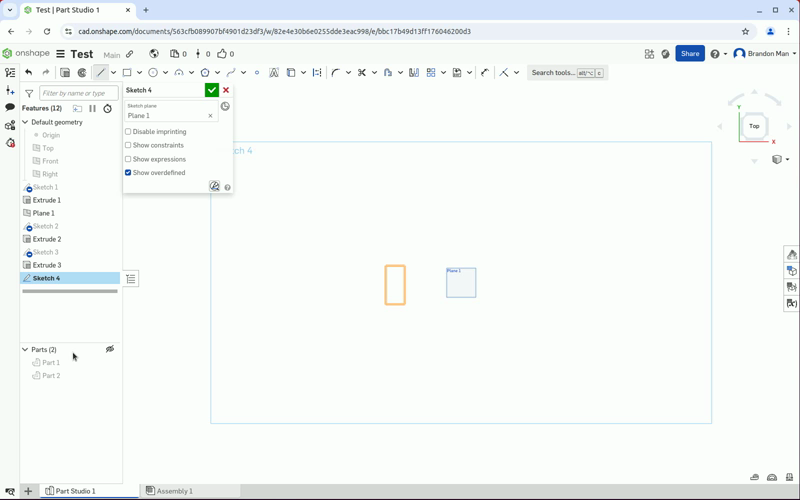
mouse_move(385, 230)
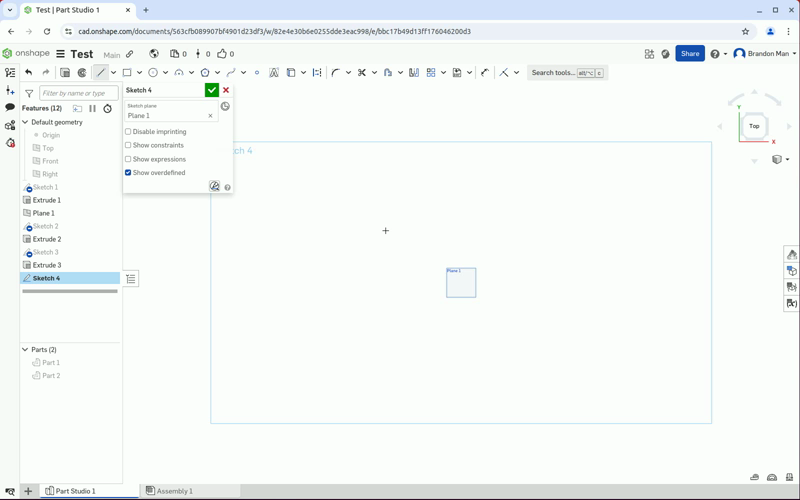
click(385, 230)
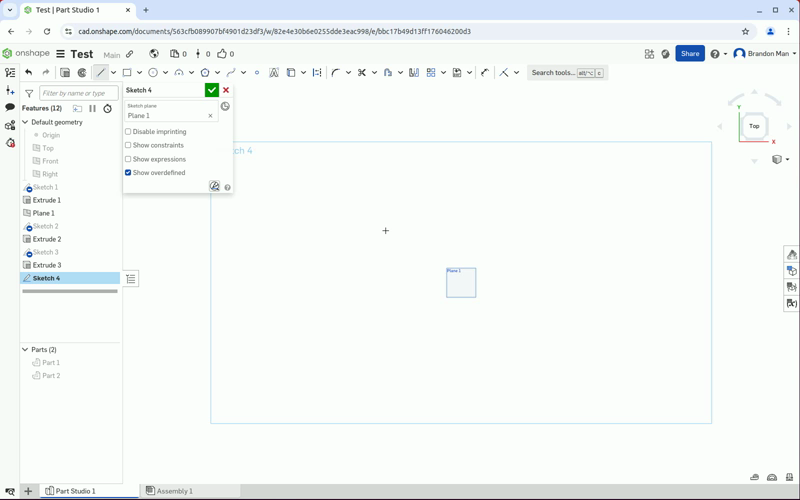
key_up(shift)
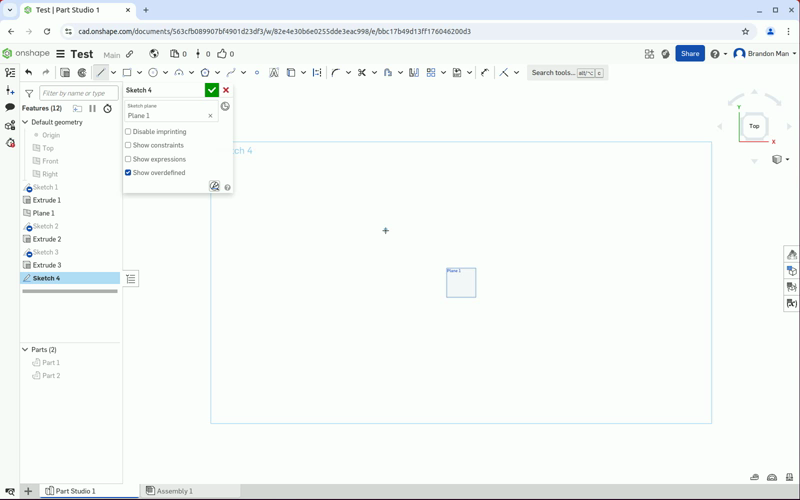
key_down(shift)
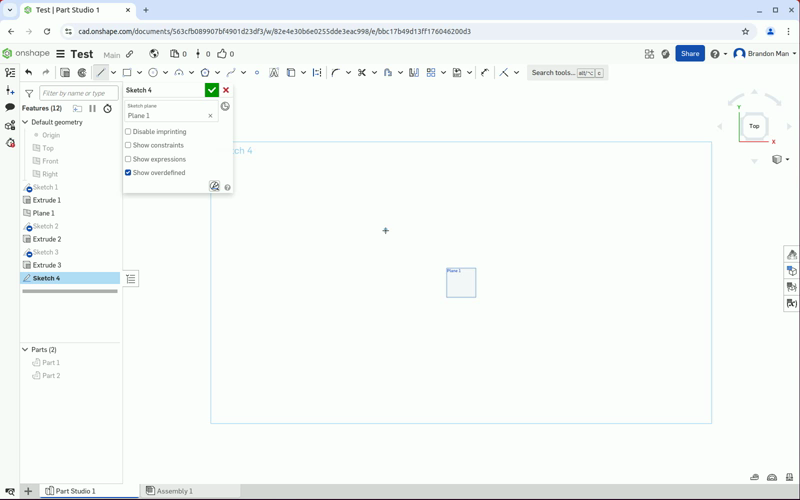
mouse_move(415, 230)
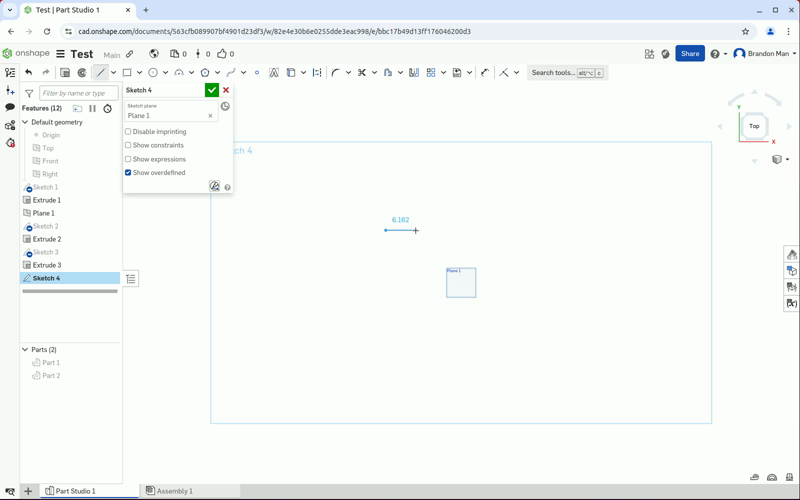
mouse_move(404, 230)
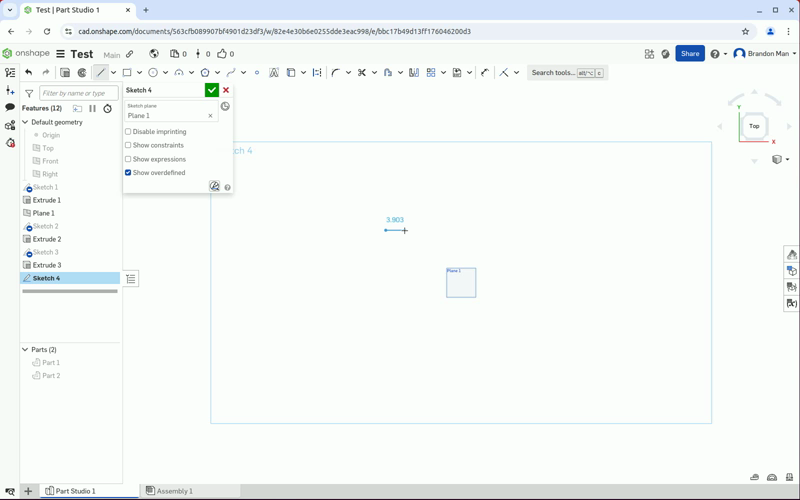
click(404, 230)
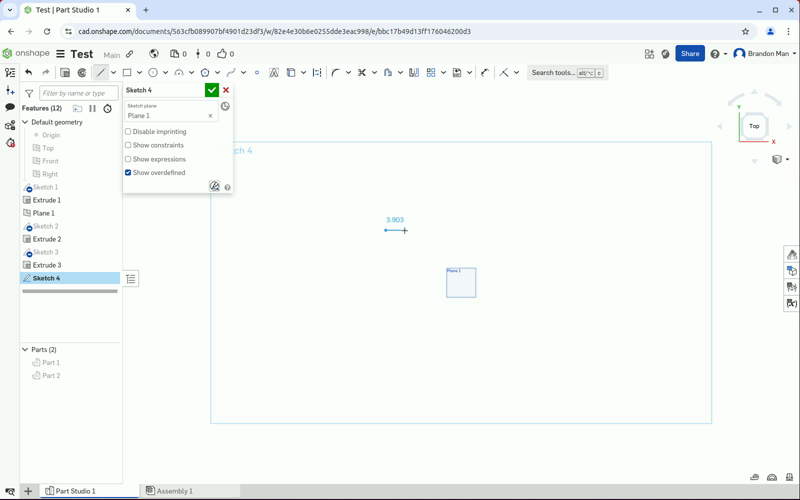
key_up(shift)
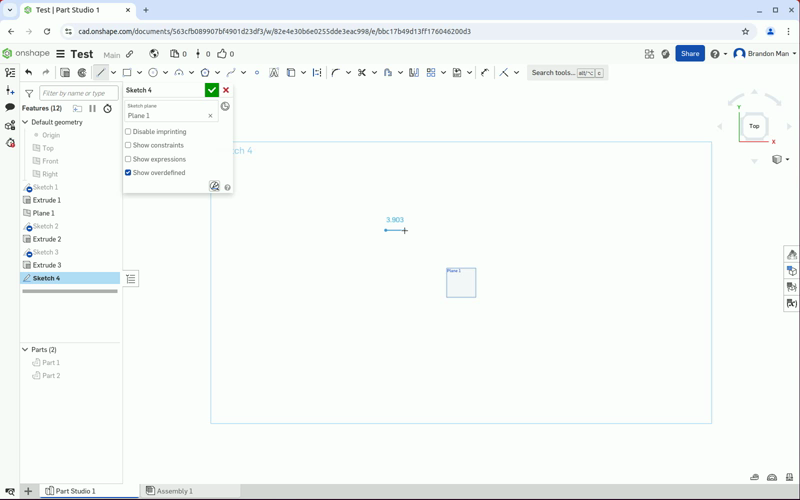
key_down(shift)
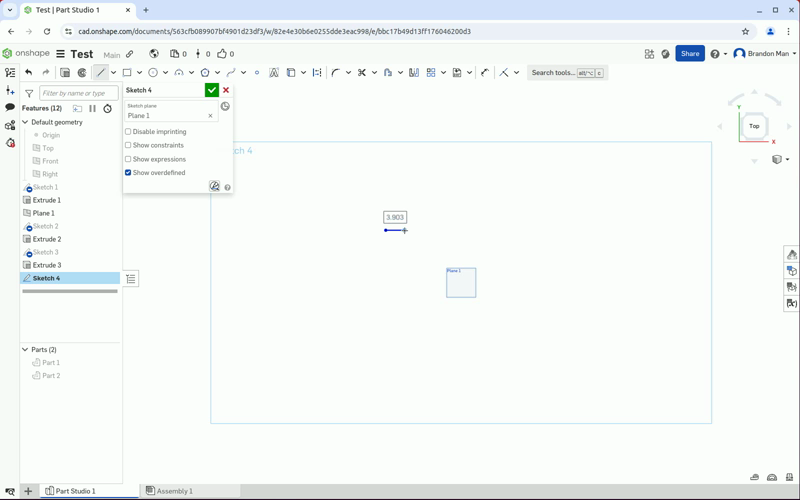
mouse_move(434, 230)
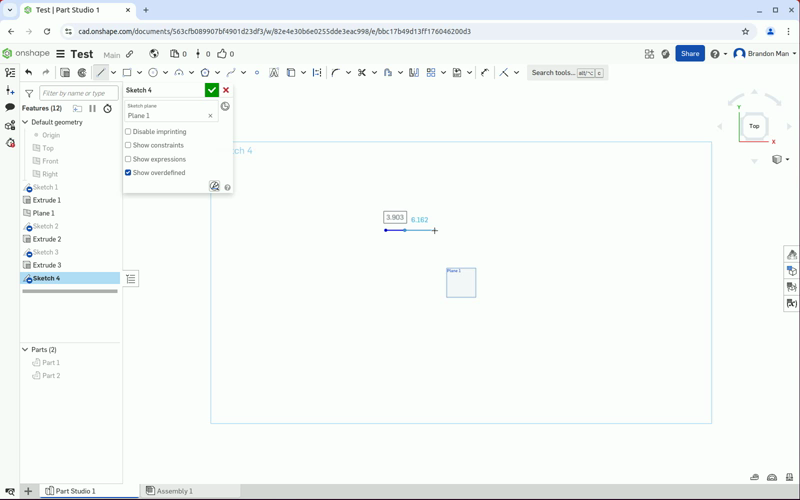
mouse_move(404, 191)
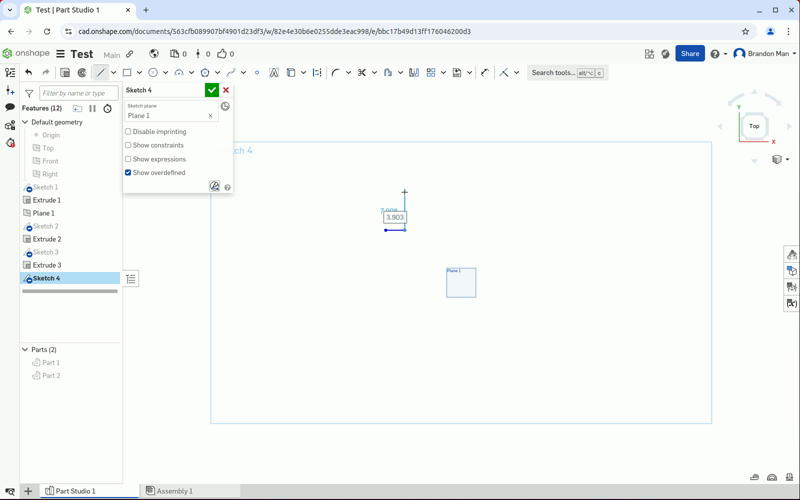
click(404, 191)
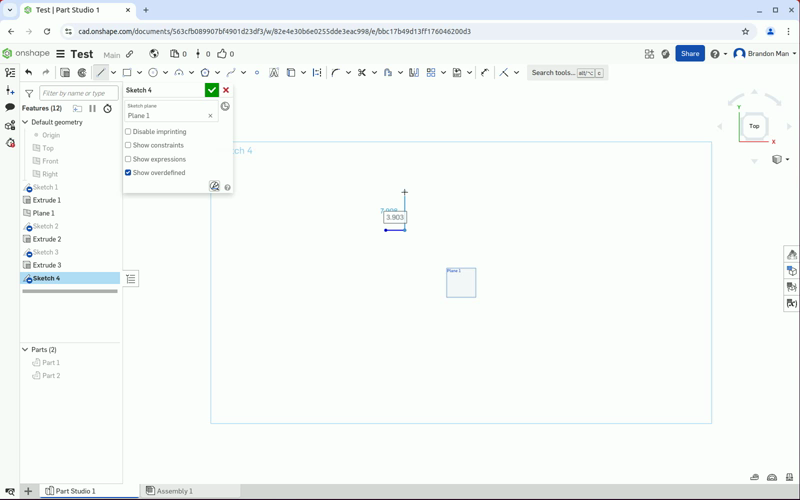
key_up(shift)
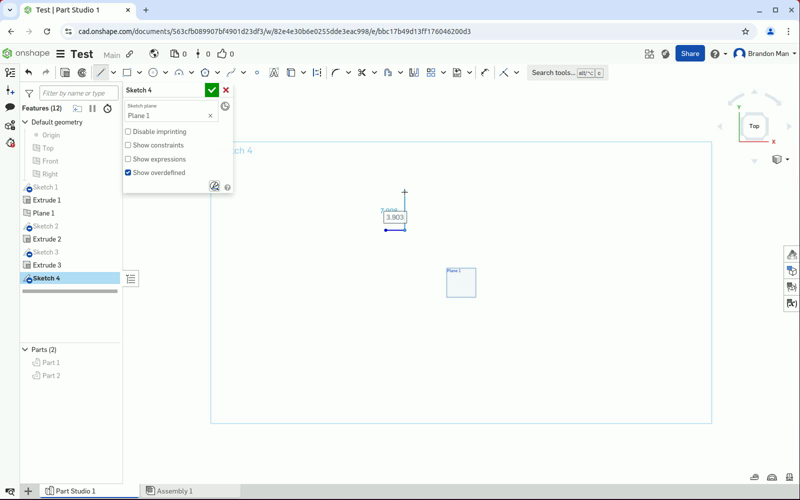
key_down(shift)
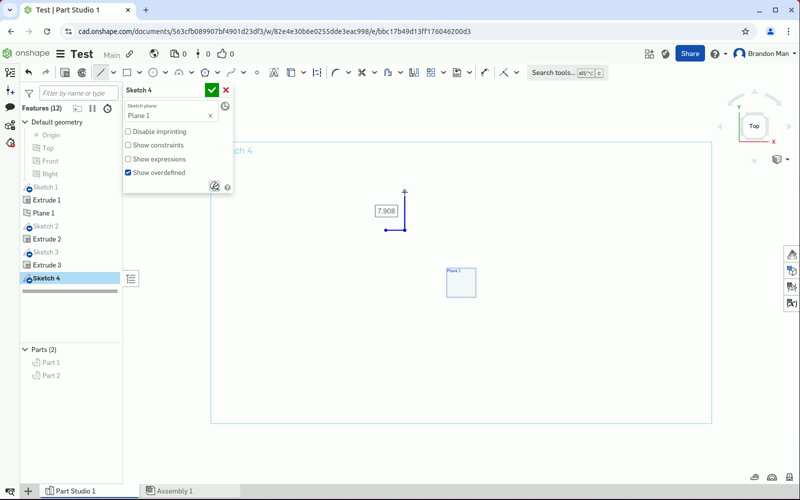
mouse_move(434, 191)
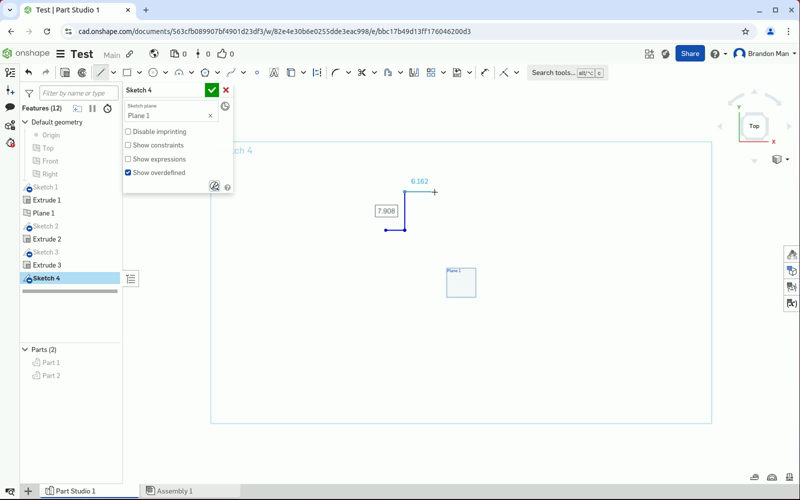
mouse_move(385, 191)
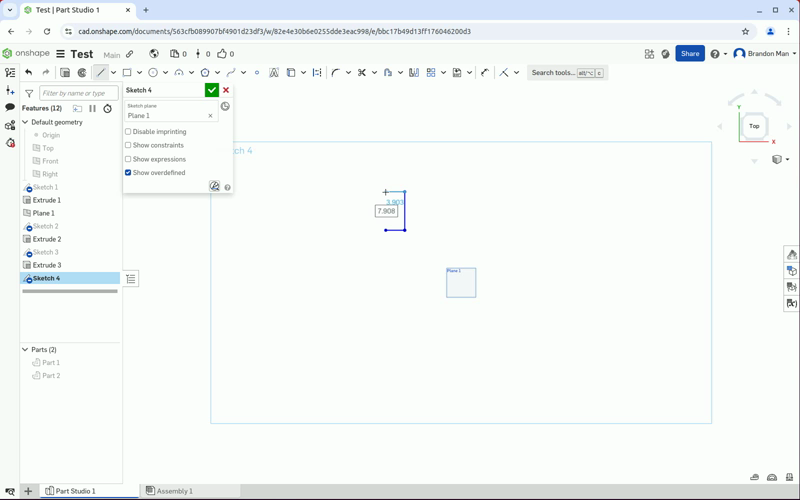
click(385, 191)
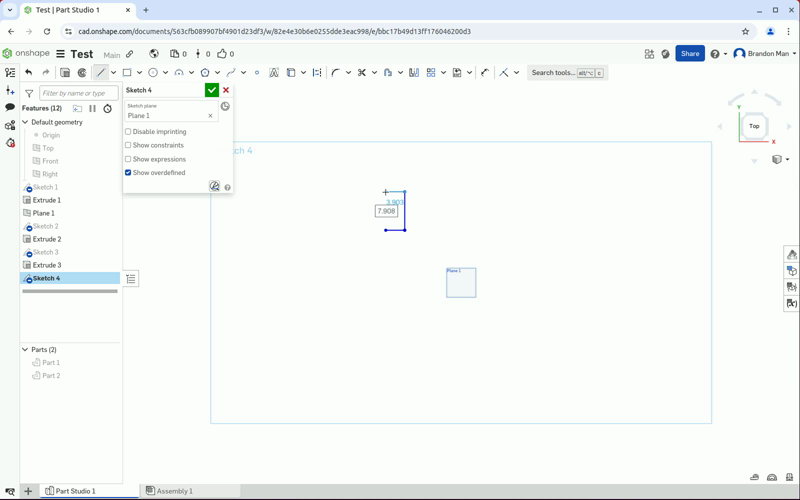
key_up(shift)
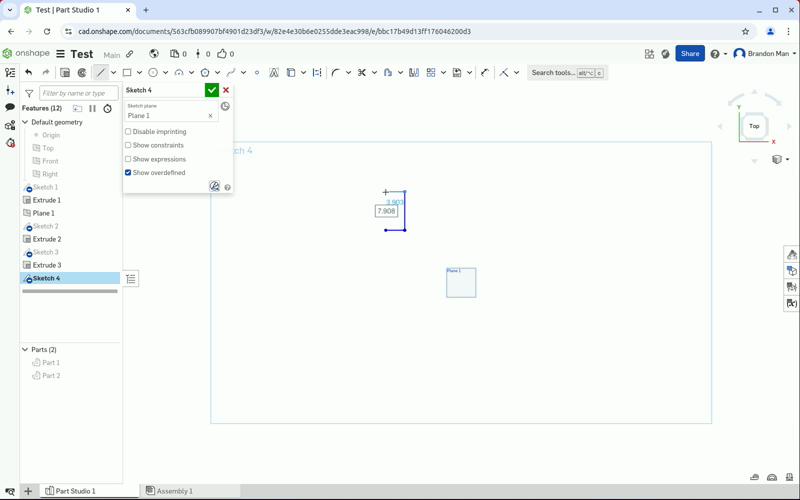
mouse_move(415, 191)
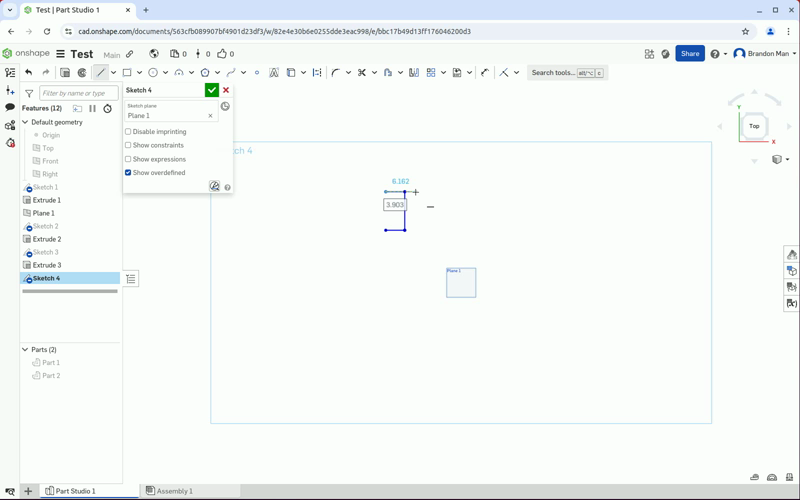
key_down(shift)
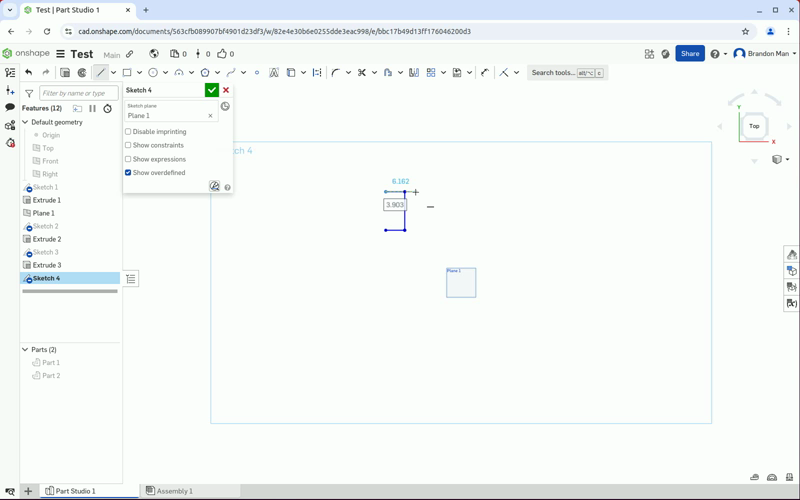
mouse_move(385, 230)
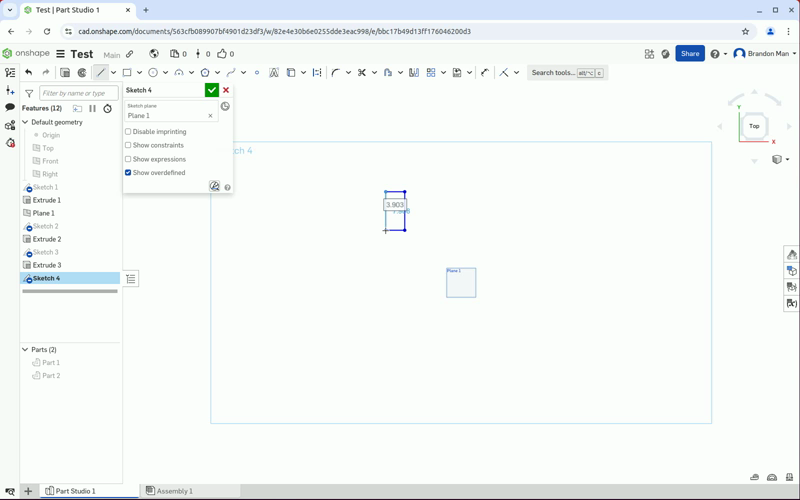
key_up(shift)
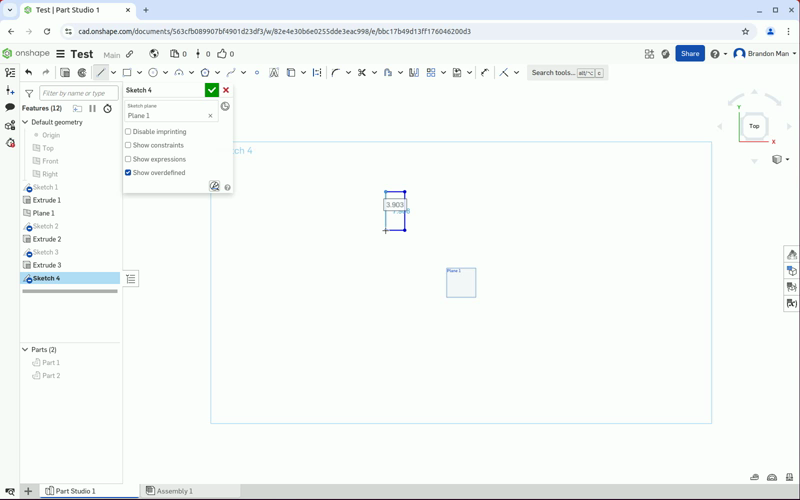
click(385, 230)
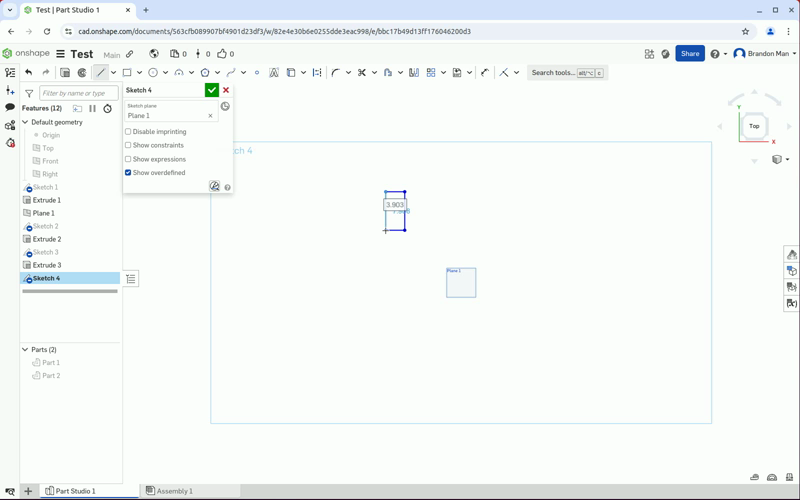
key(esc)
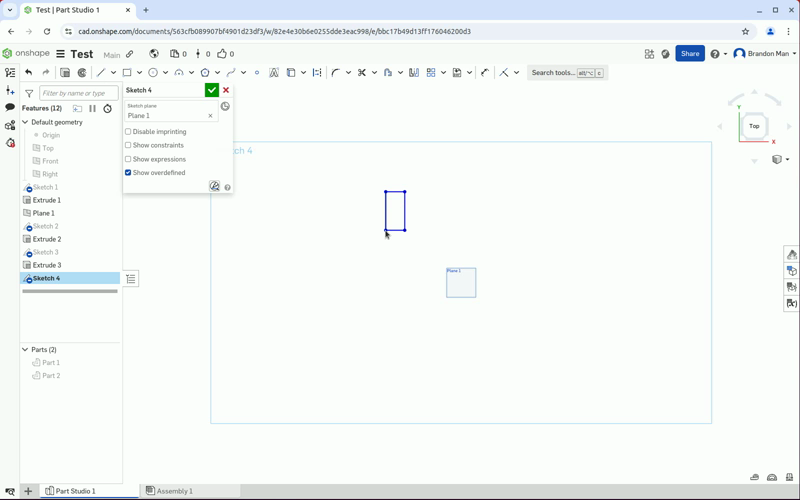
mouse_move(391, 222)
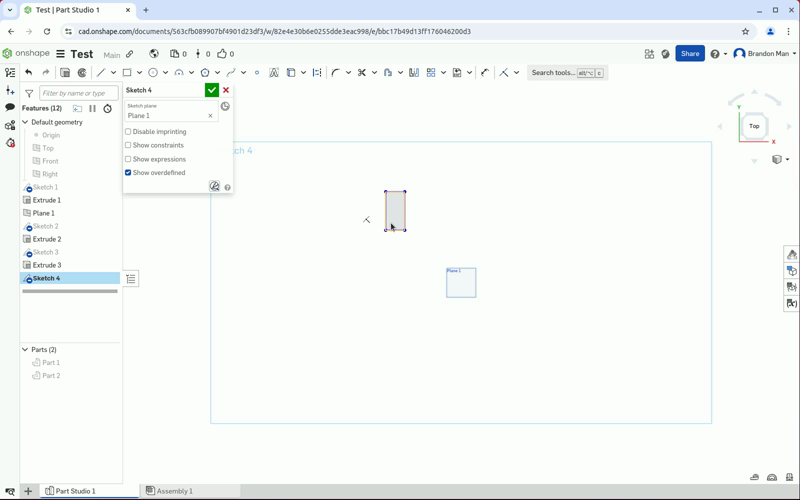
scroll(6)
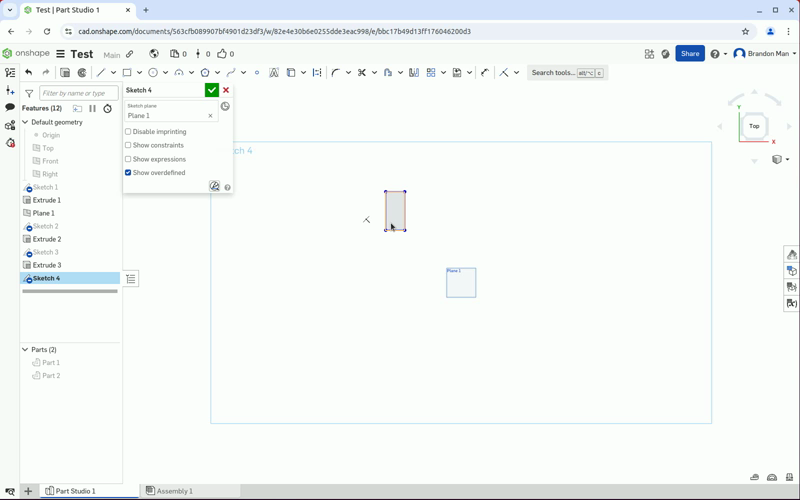
scroll(6)
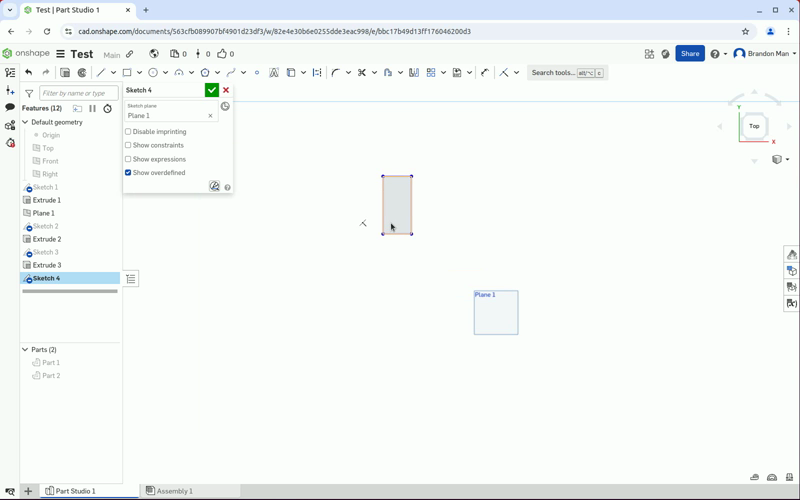
scroll(6)
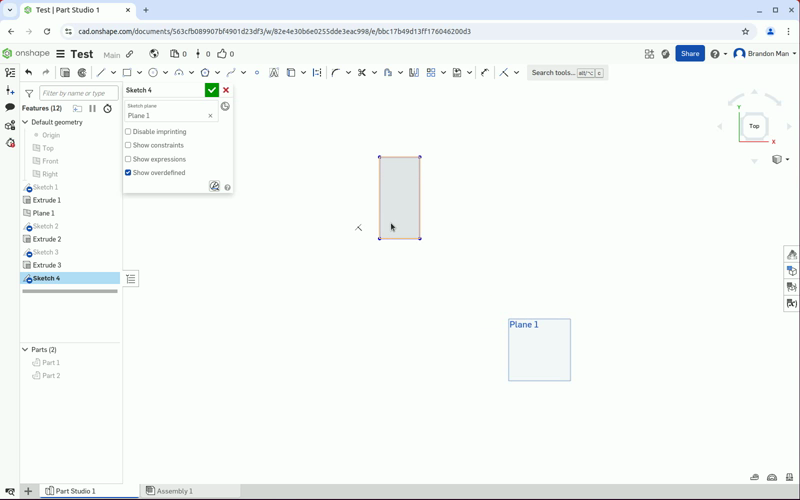
scroll(6)
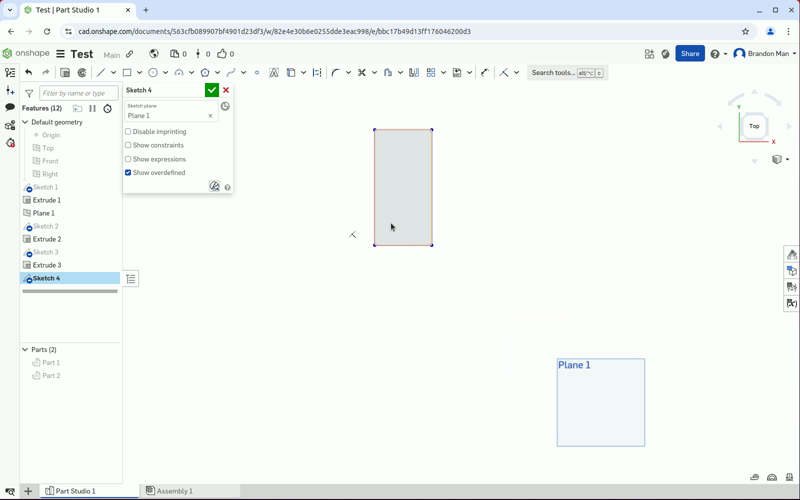
scroll(6)
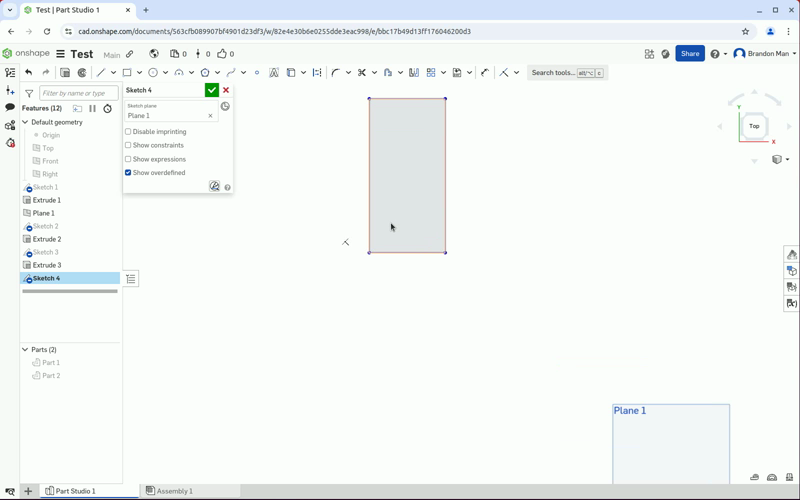
scroll(6)
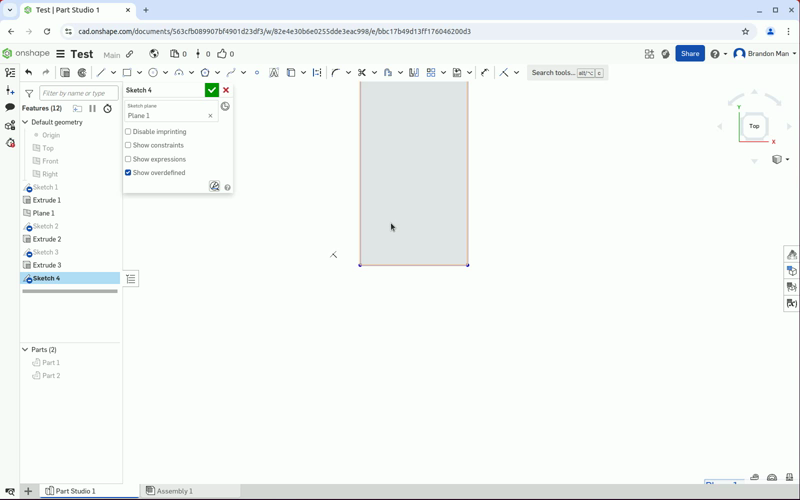
scroll(6)
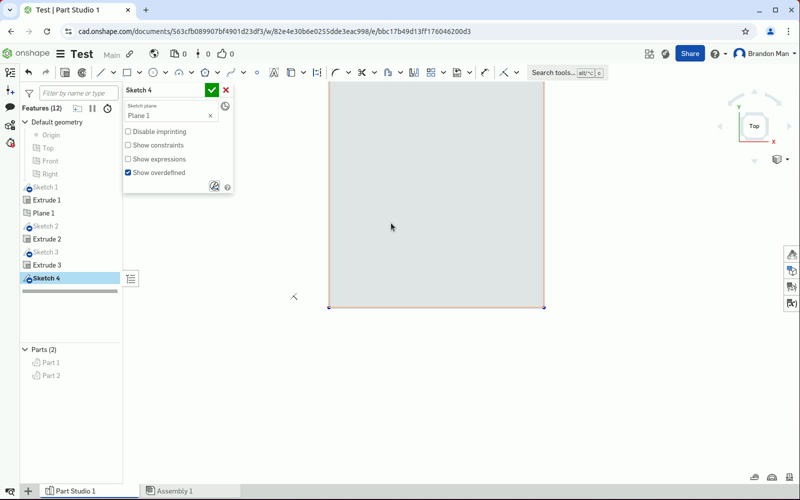
click(391, 222)
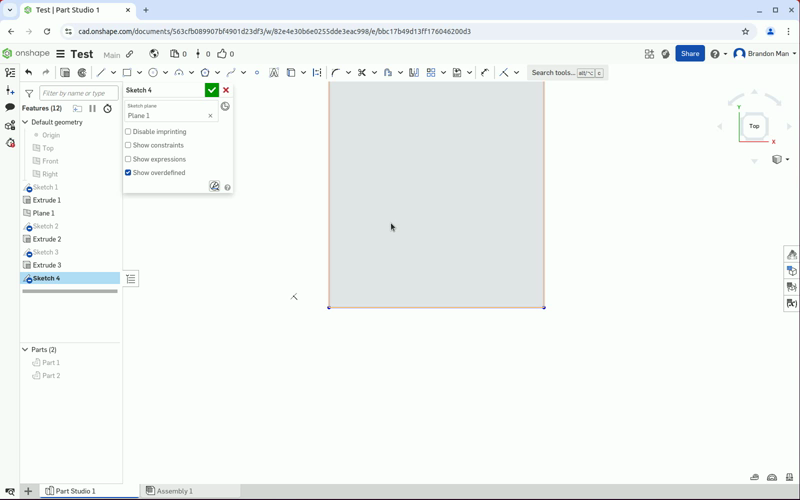
scroll(-6)
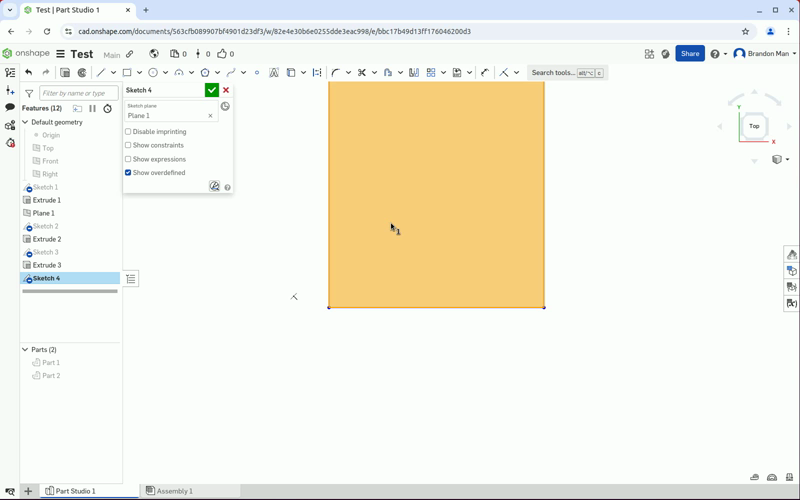
scroll(-6)
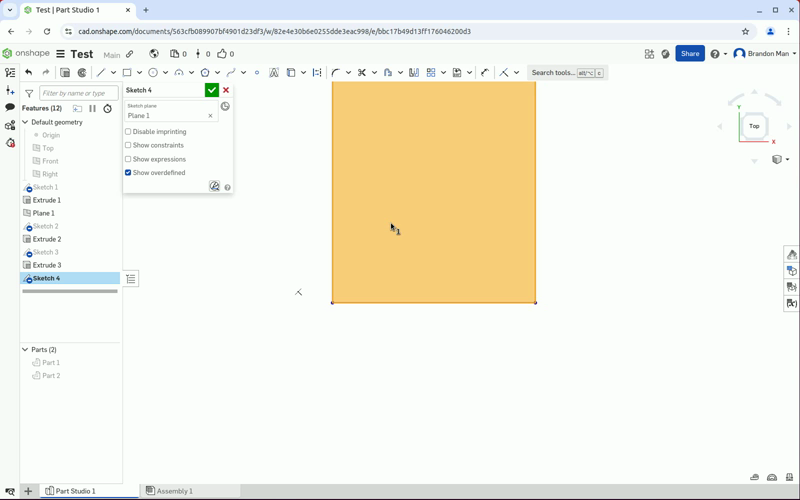
scroll(-6)
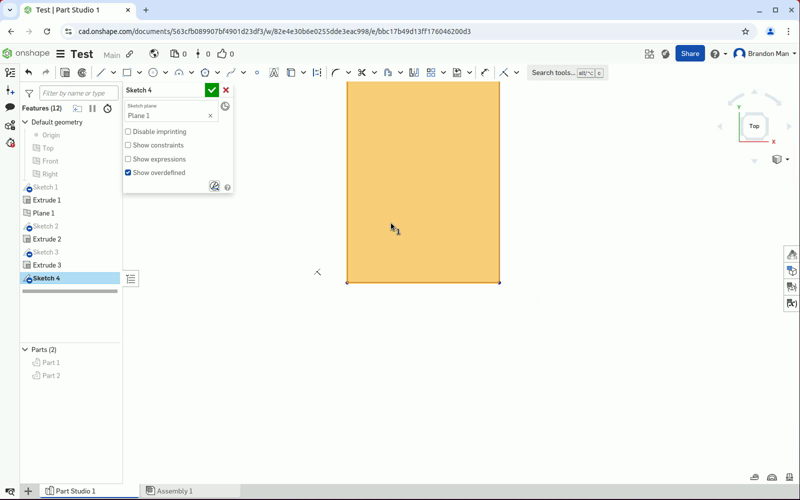
scroll(-6)
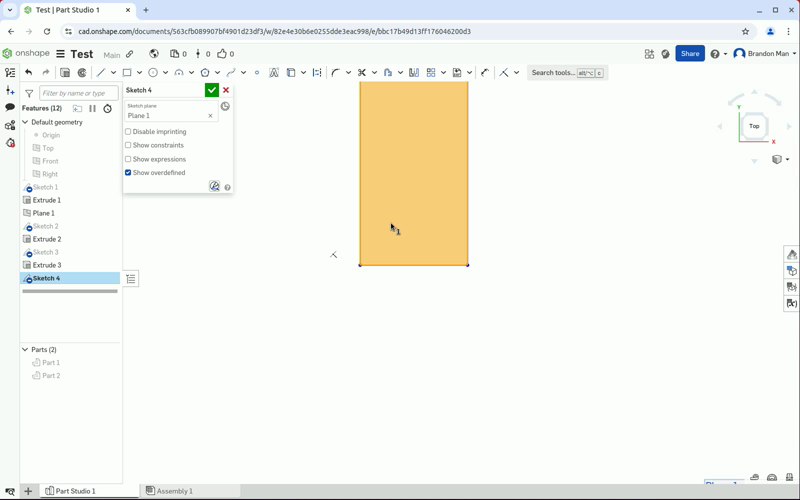
scroll(-6)
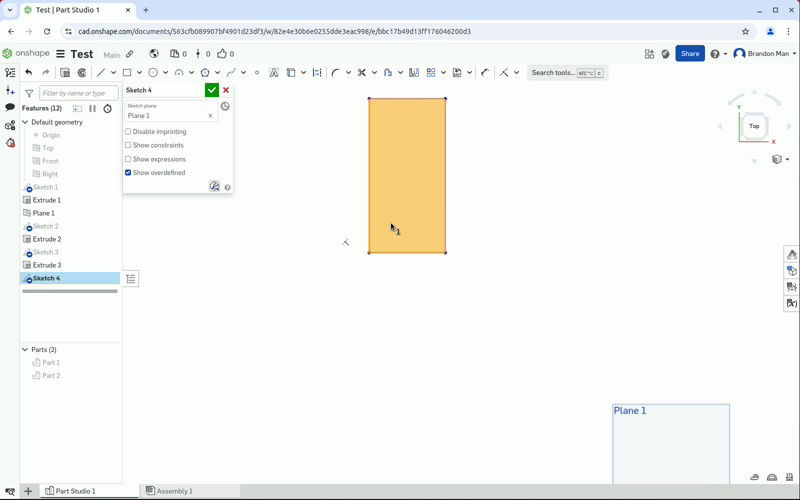
scroll(-6)
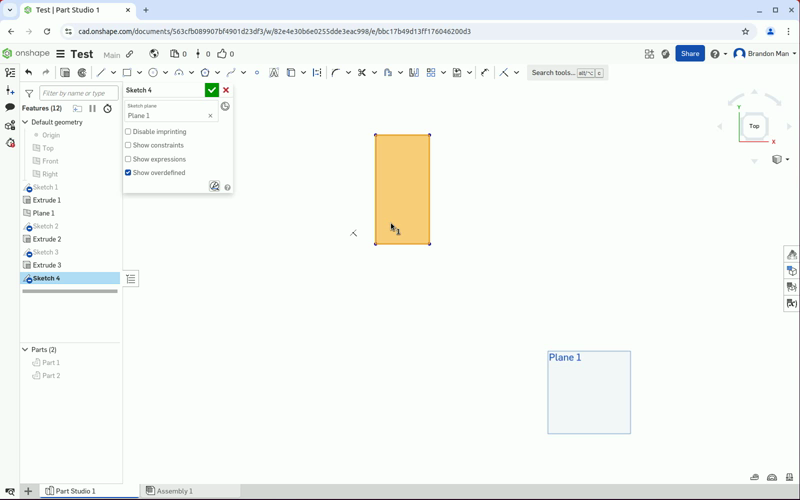
scroll(-6)
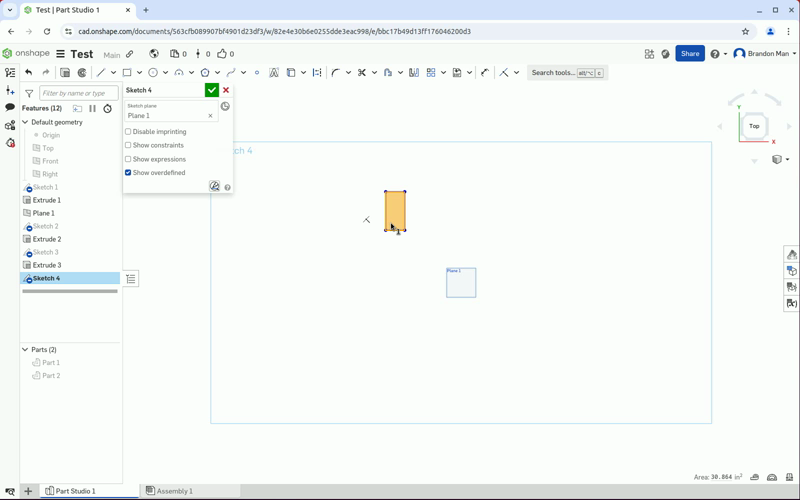
mouse_move(73, 352)
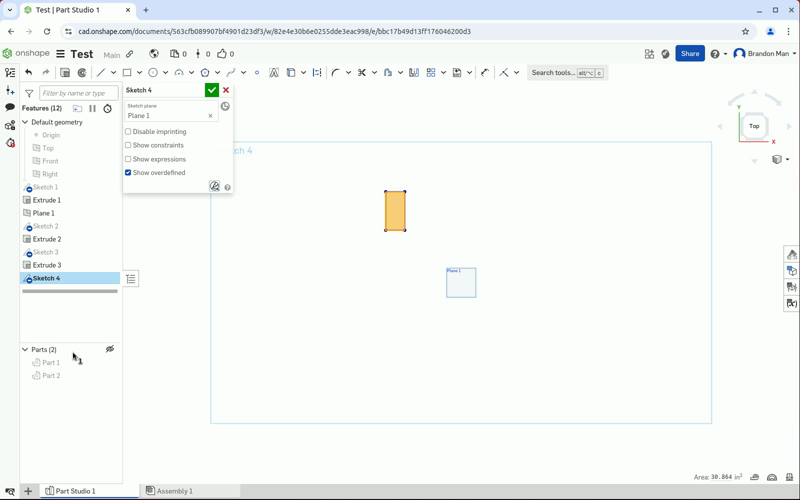
key(shift+y)
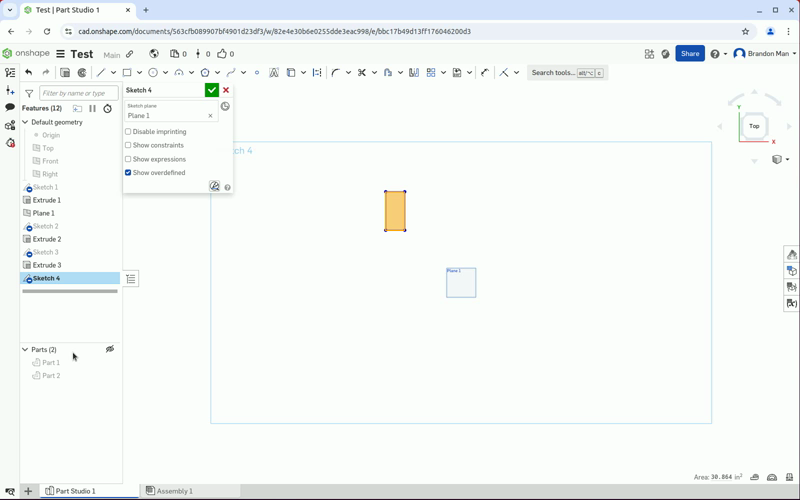
key(shift+e)
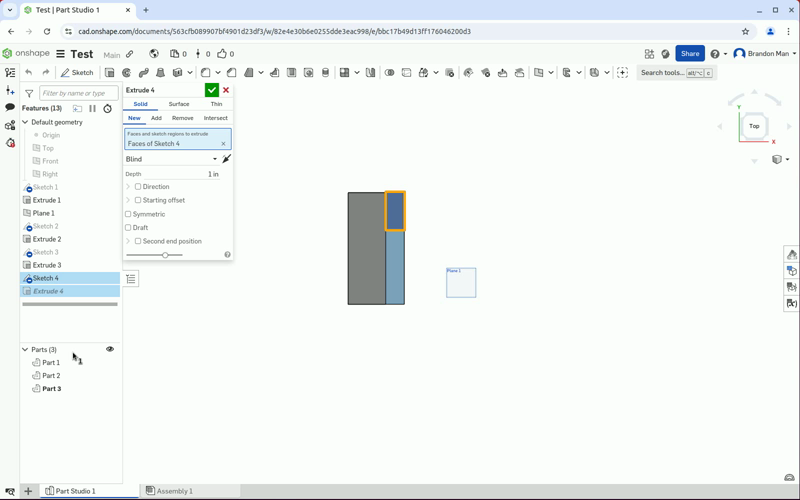
mouse_move(143, 106)
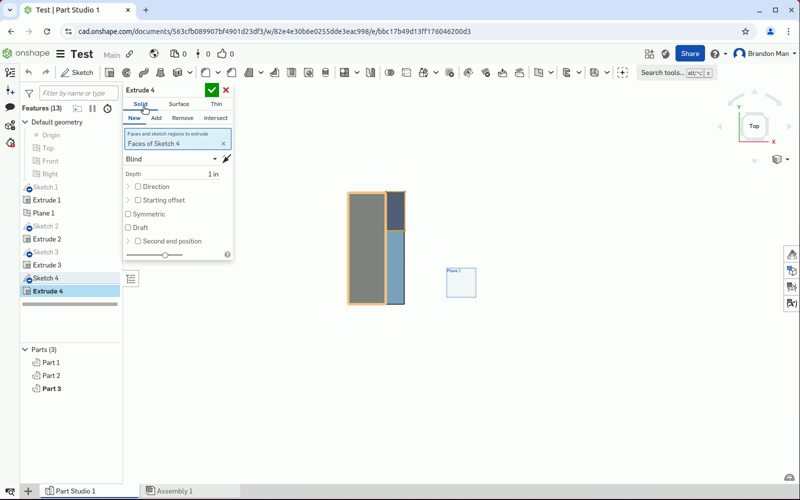
click(143, 106)
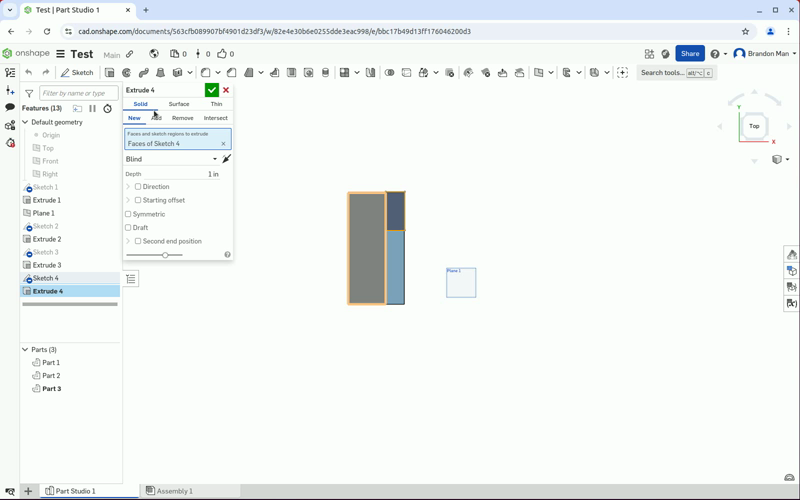
mouse_move(186, 120)
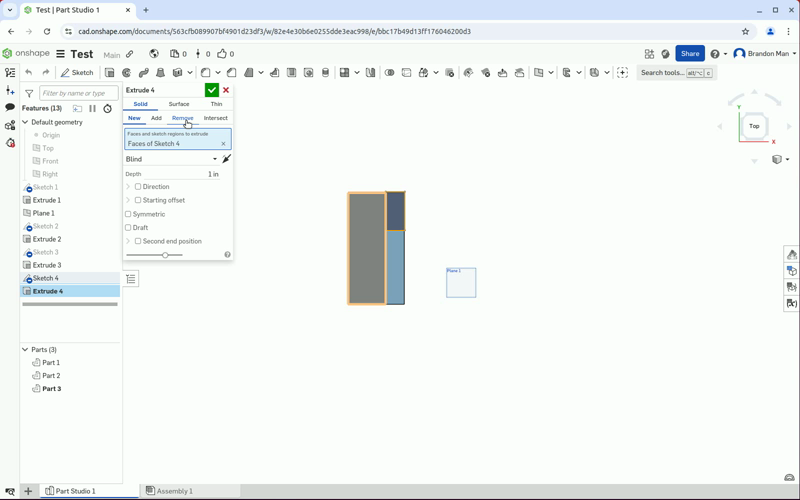
click(186, 120)
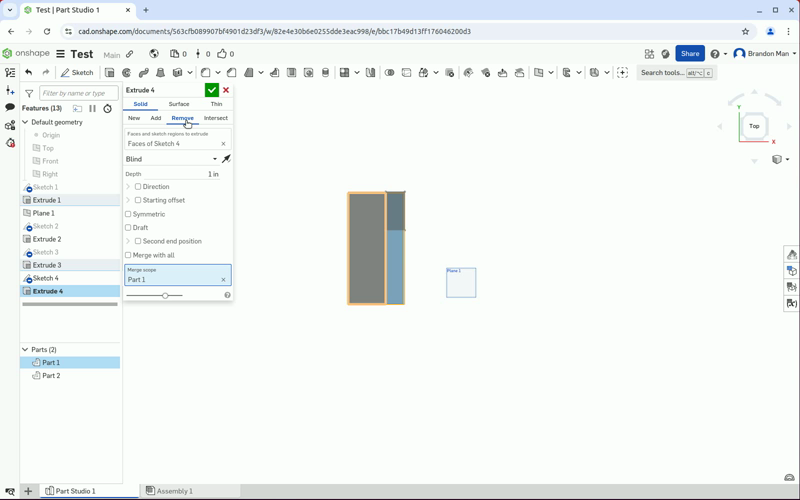
key(tab, 4)
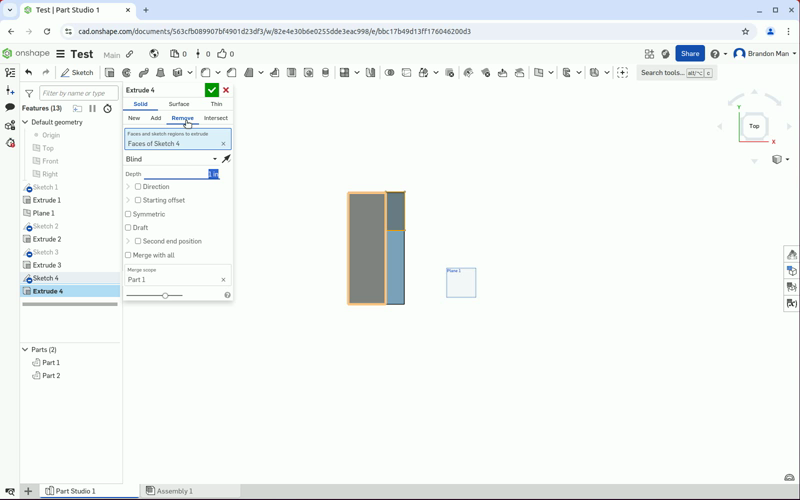
text(1.926)
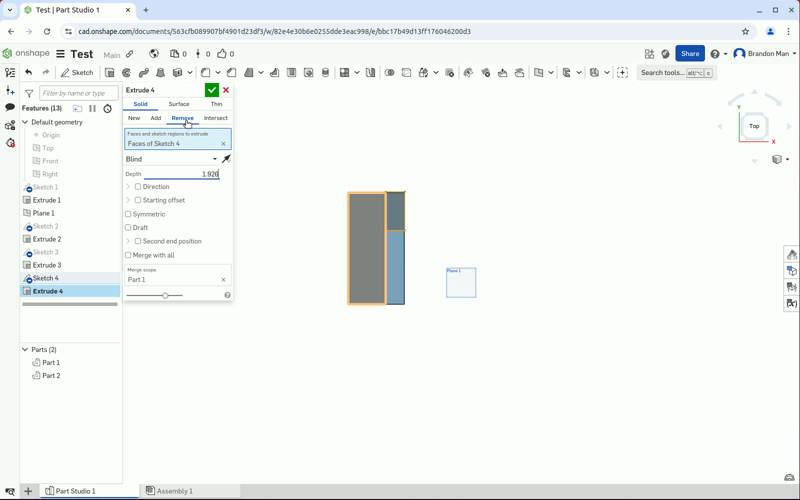
key(tab, 6)
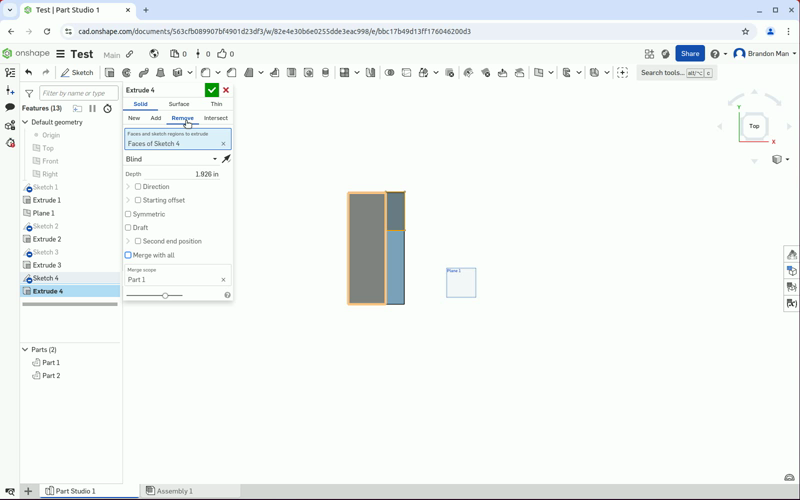
key(space)
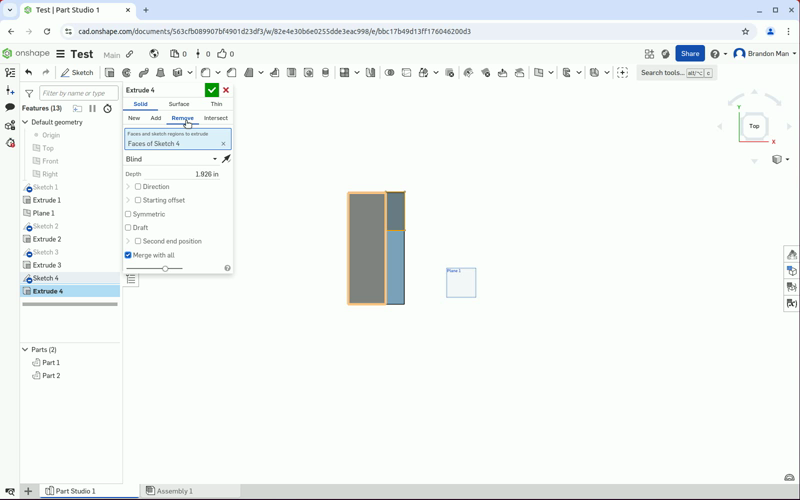
key(enter)
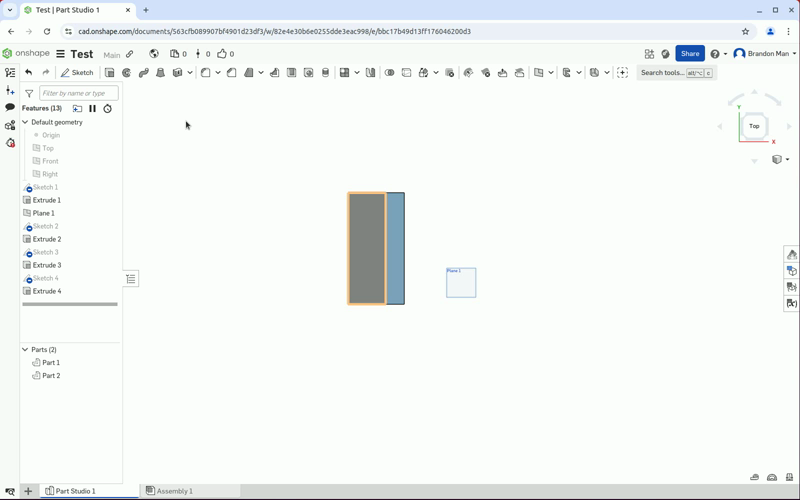
key(shift+h)
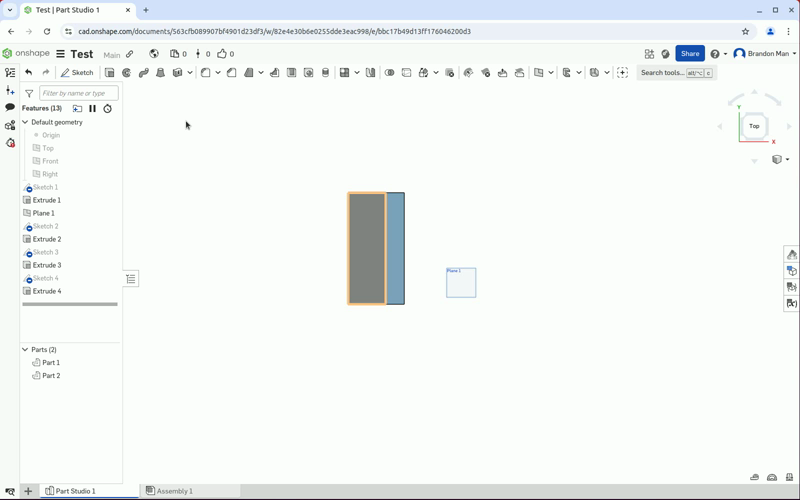
key(shift+h)
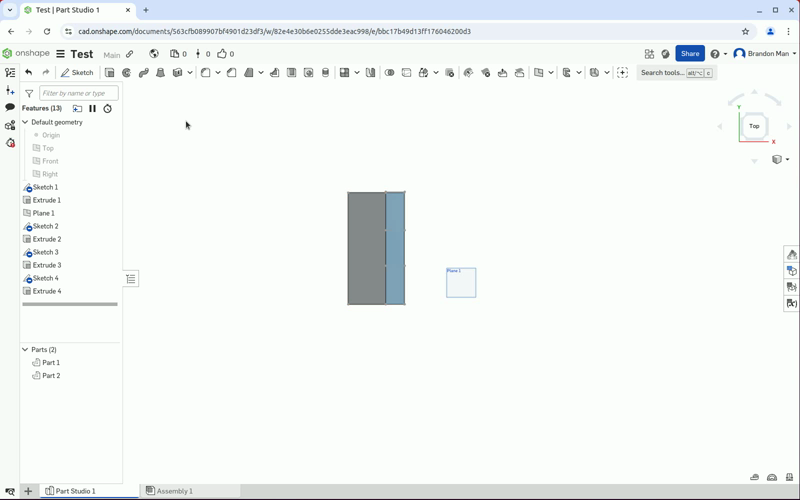
key(shift+7)
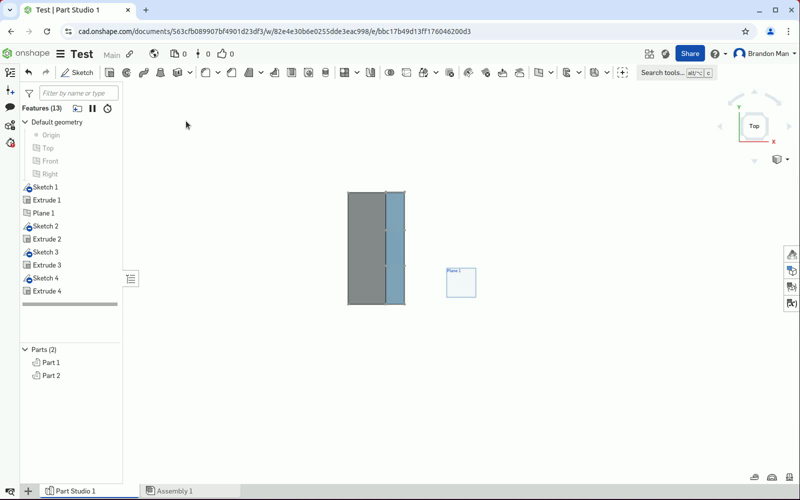
key(up, 3)
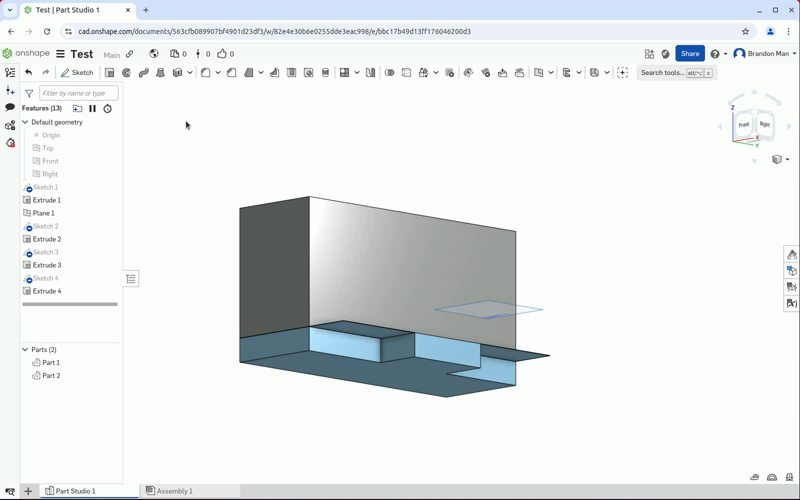
key(left, 3)
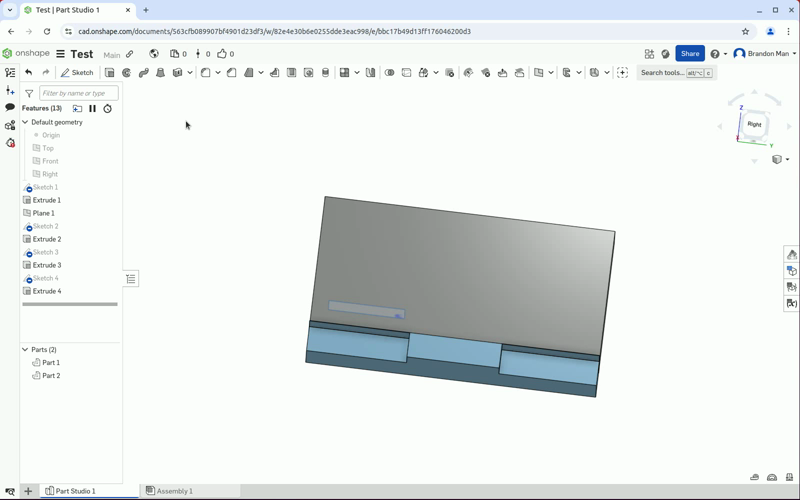
key(right, 3)
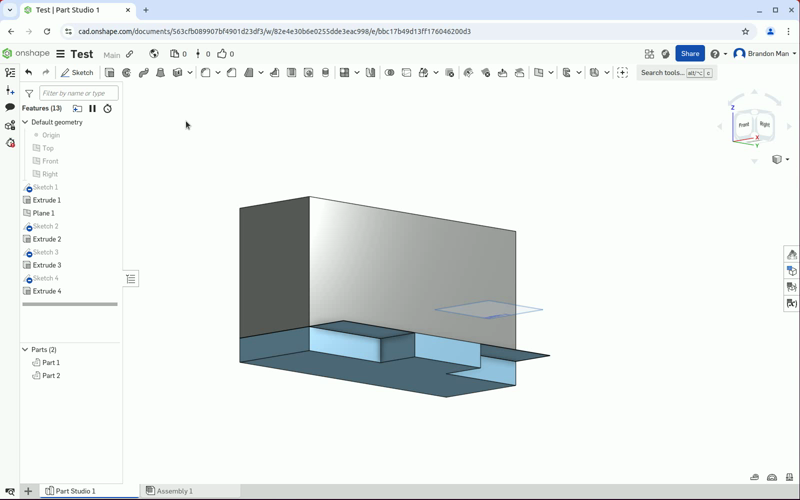
key(down, 3)
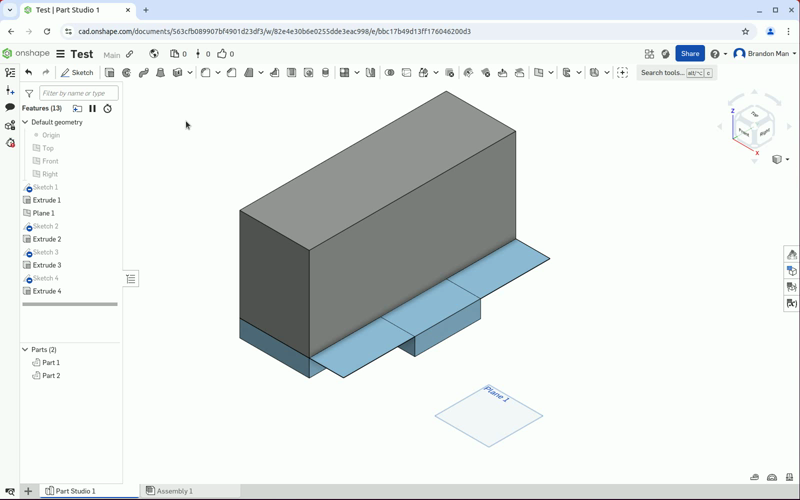
mouse_move(73, 189)
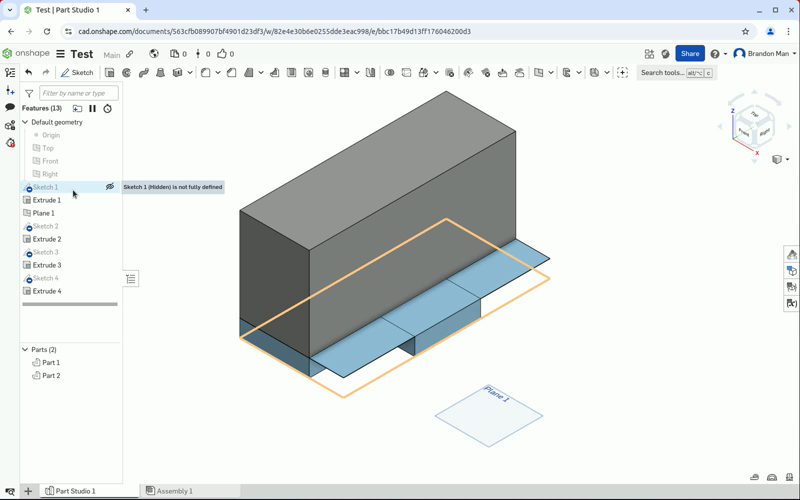
click(73, 189)